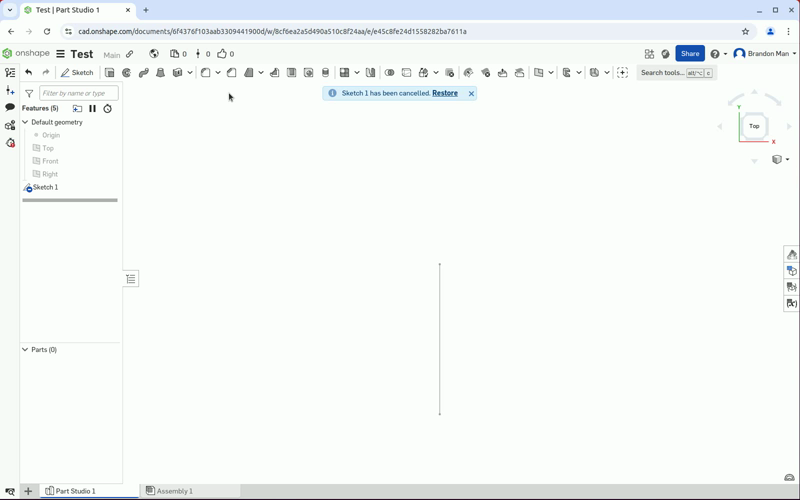
key(shift+h)
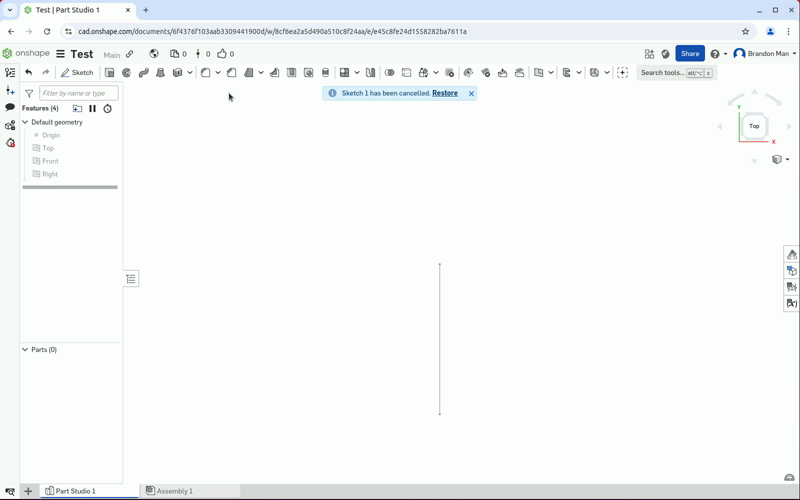
key(shift+s)
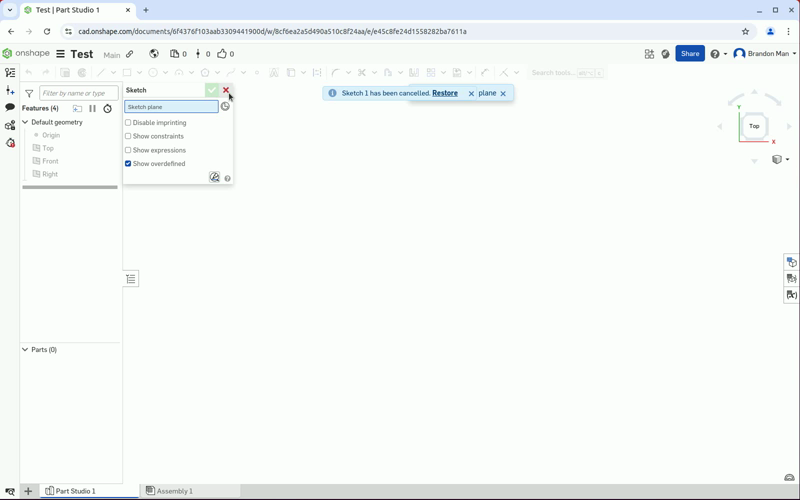
mouse_move(73, 150)
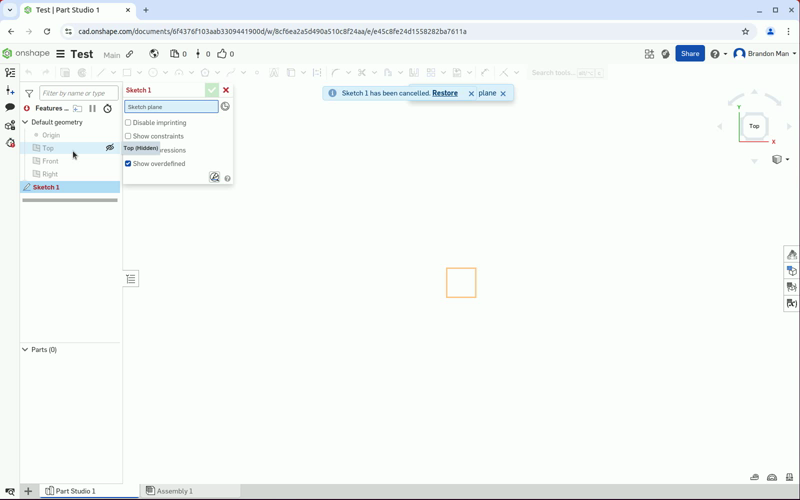
click(73, 150)
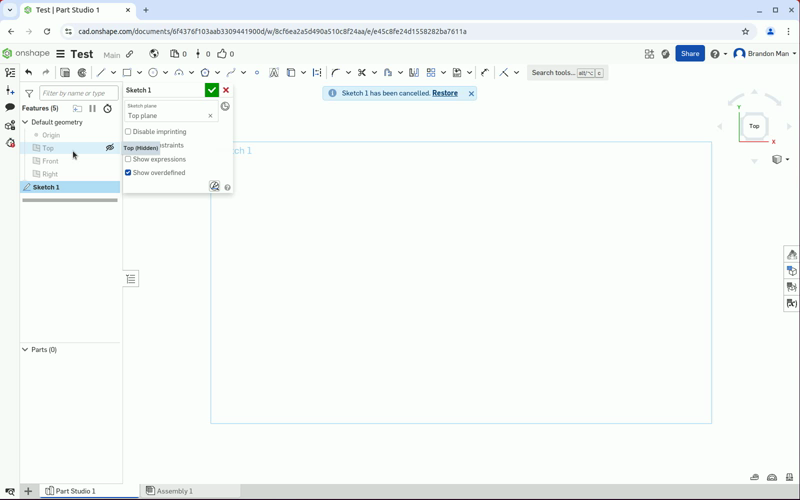
mouse_move(73, 352)
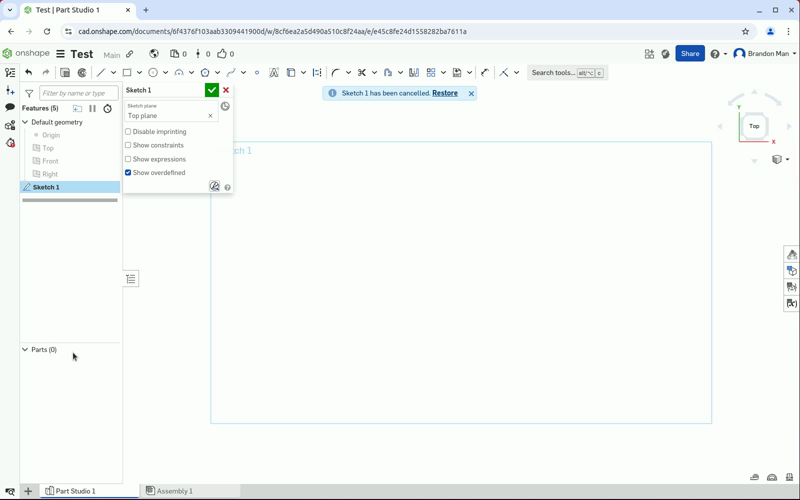
key(y)
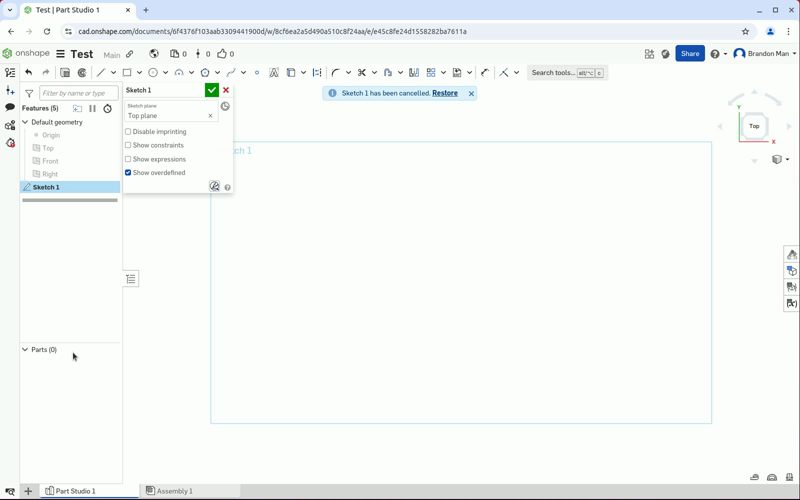
key(l)
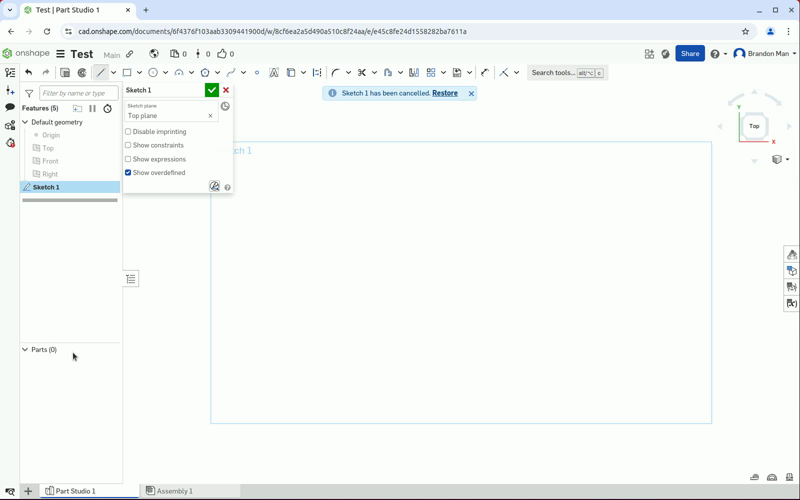
key_down(shift)
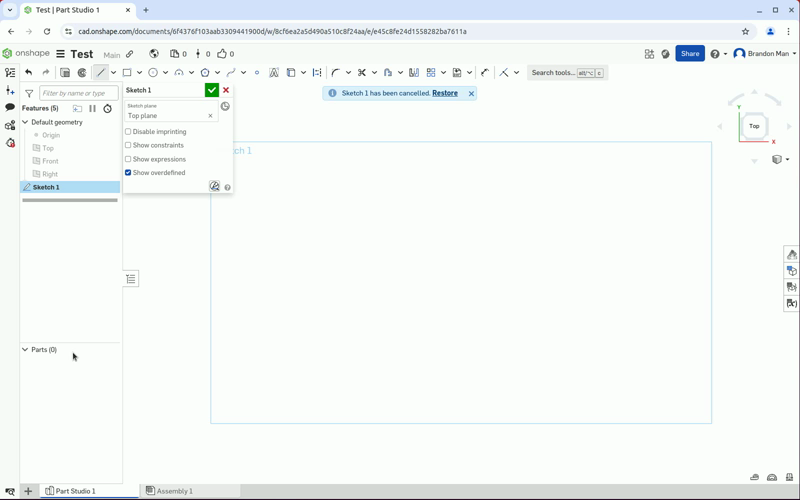
mouse_move(348, 357)
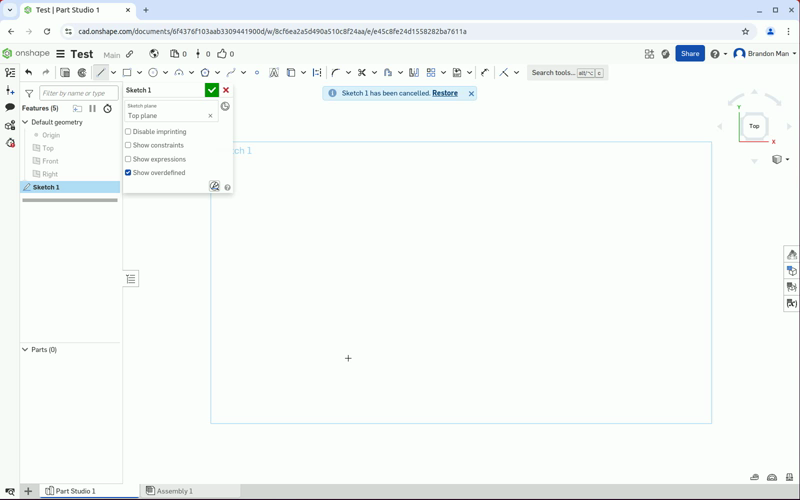
click(348, 357)
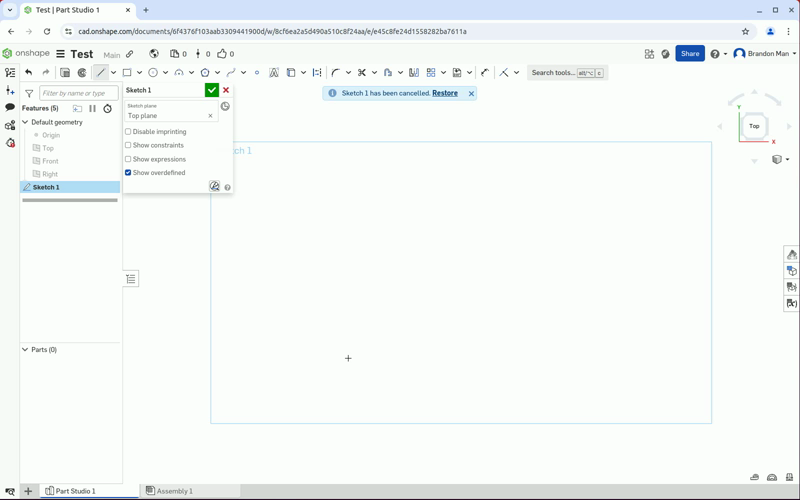
key_up(shift)
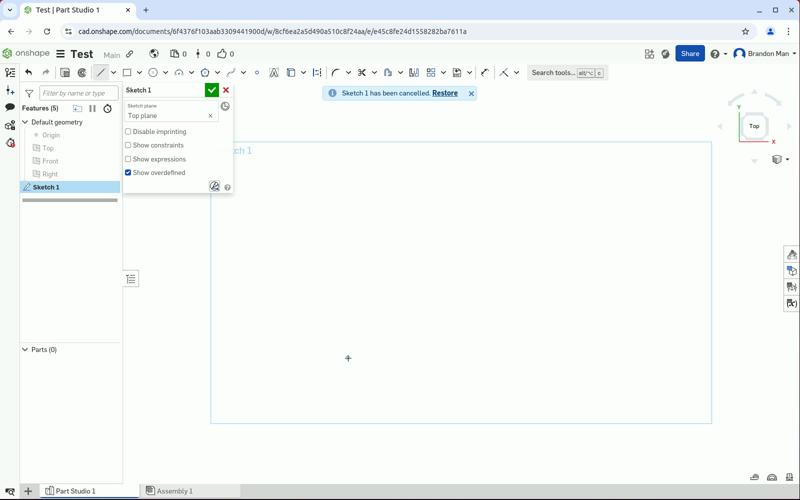
key_down(shift)
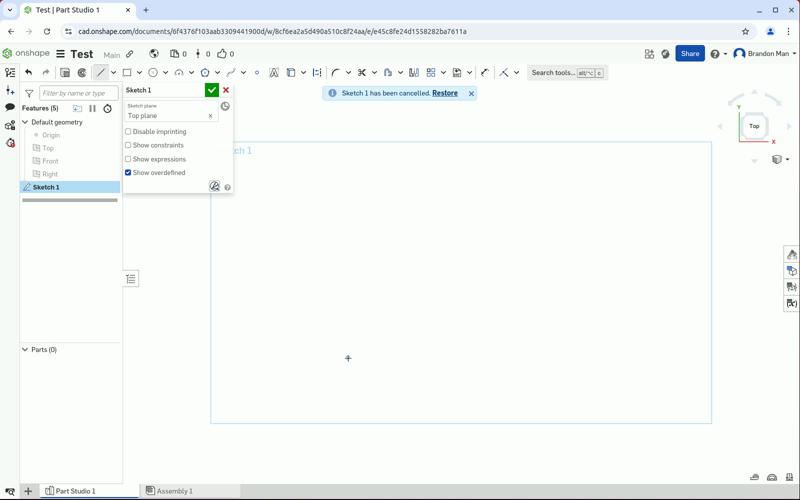
mouse_move(572, 357)
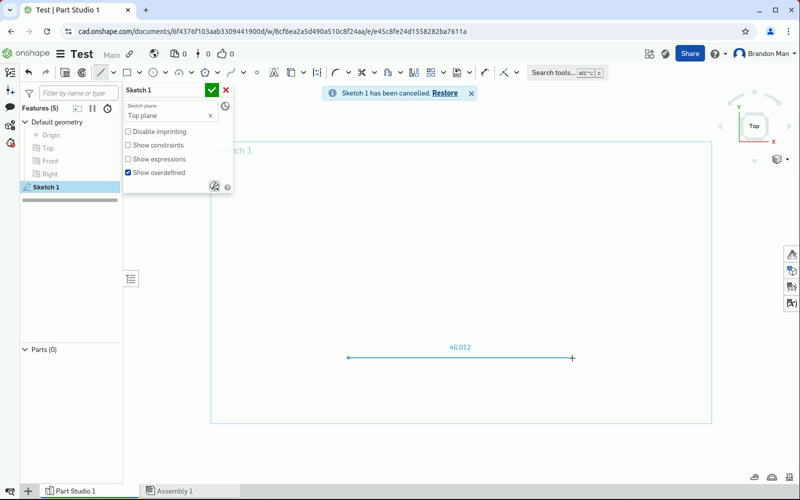
click(572, 357)
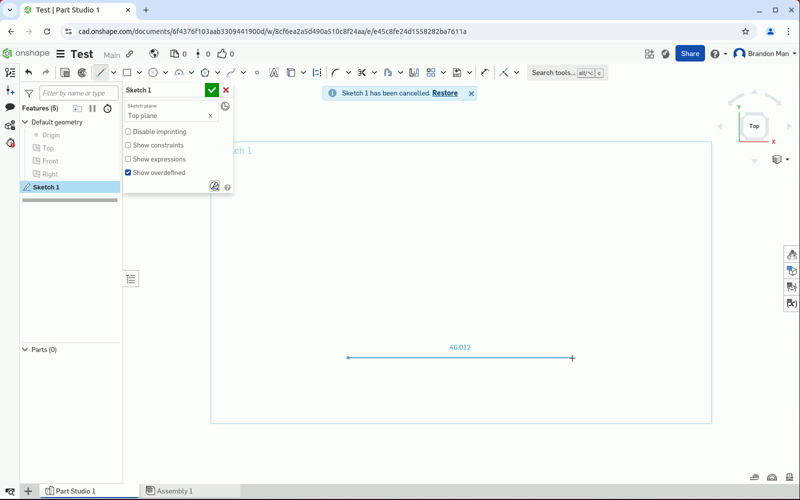
key_up(shift)
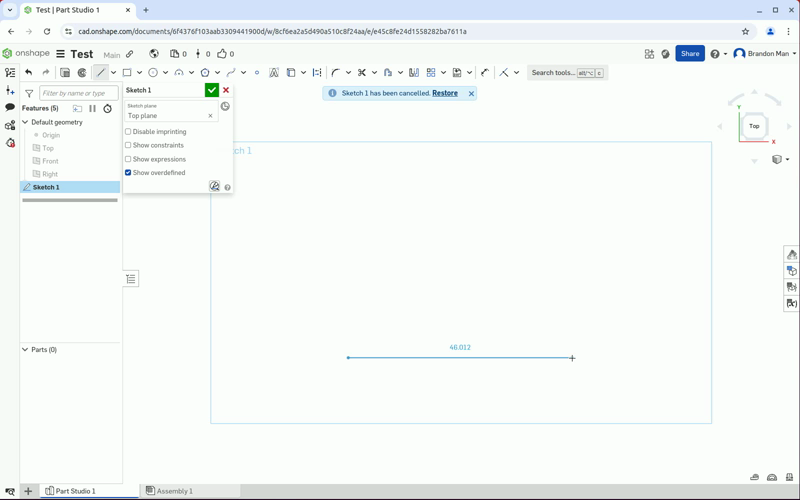
key_down(shift)
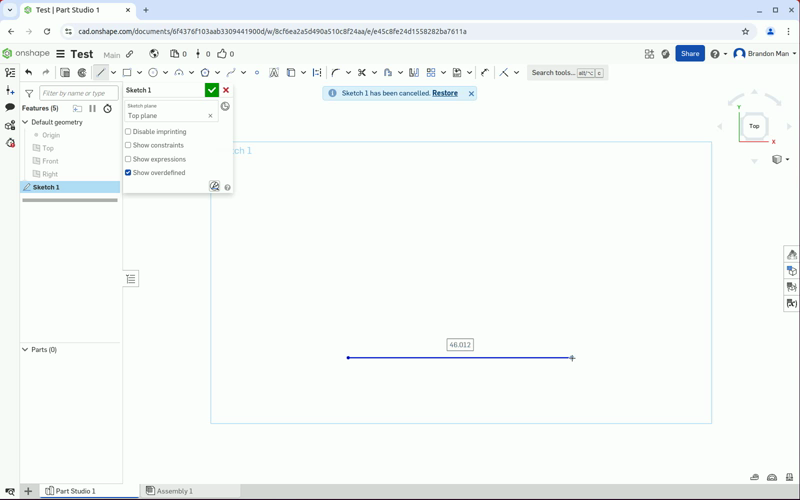
mouse_move(572, 209)
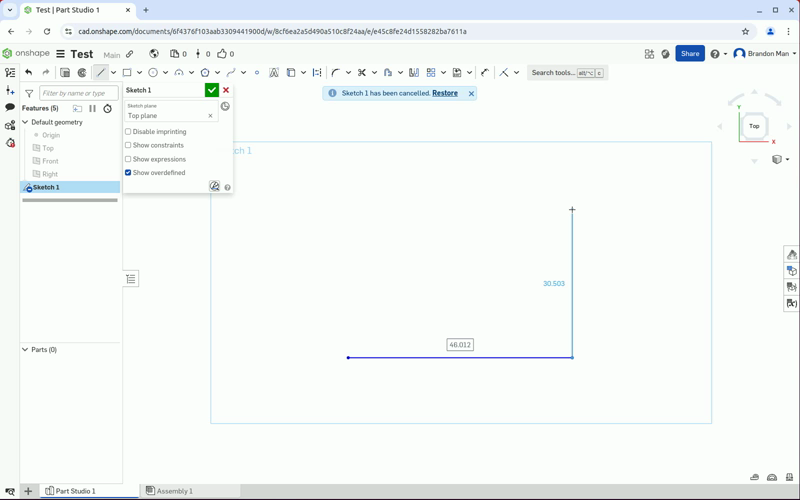
click(572, 209)
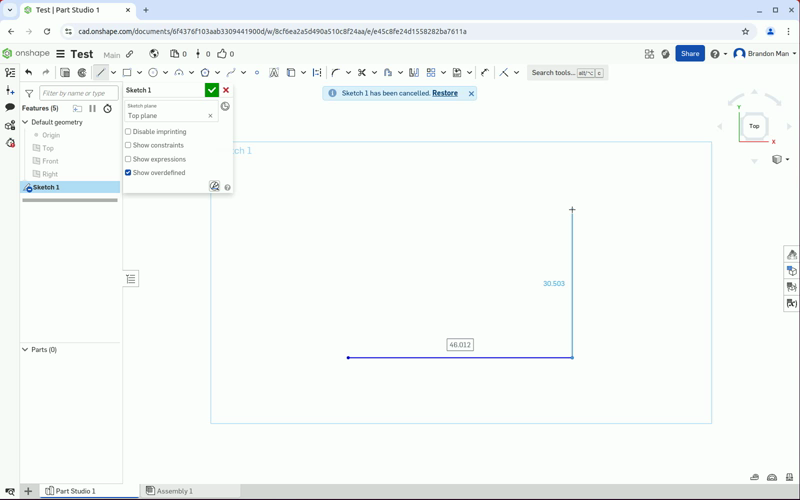
key_up(shift)
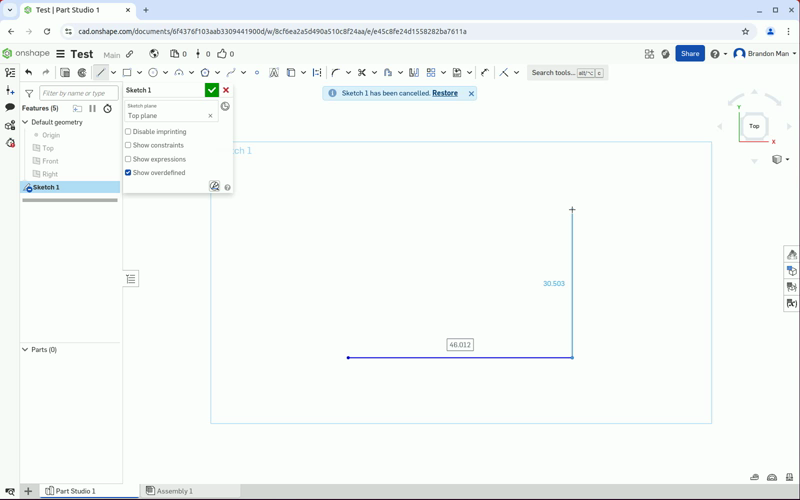
key_down(shift)
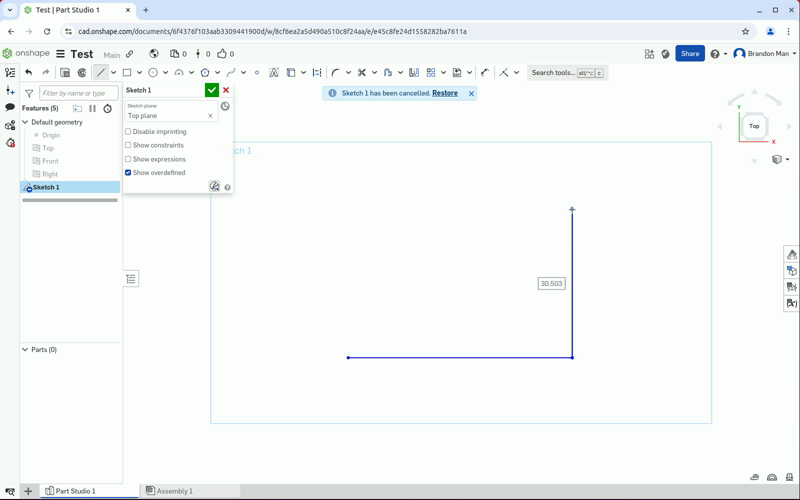
mouse_move(348, 209)
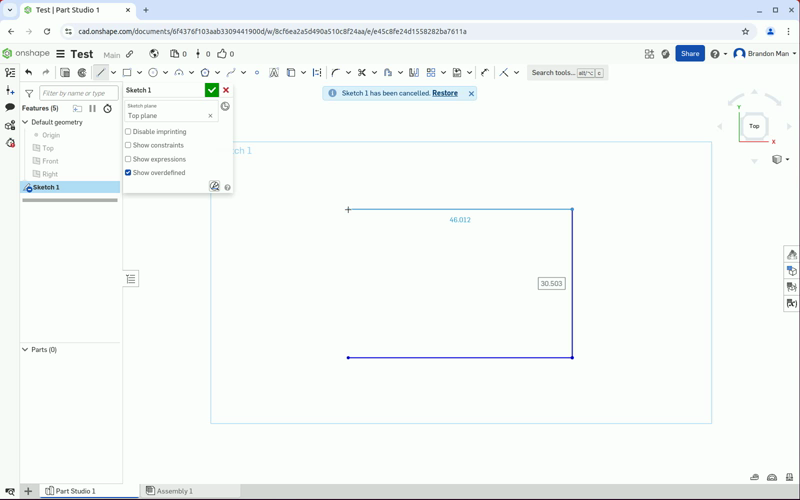
click(348, 209)
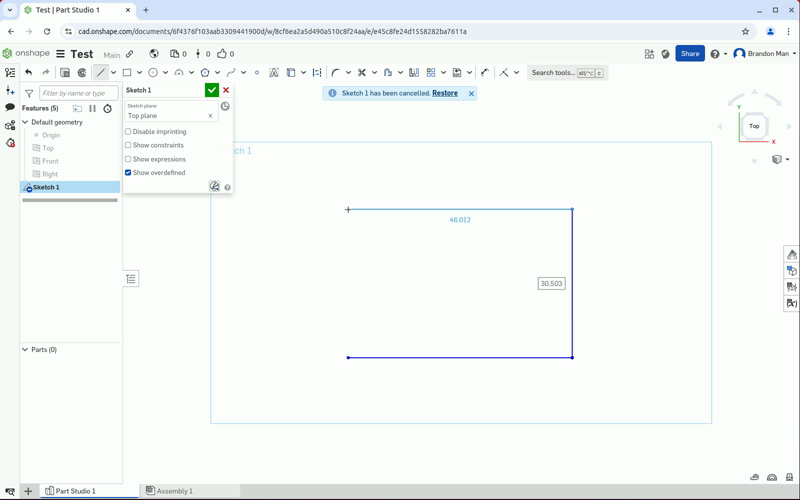
key_up(shift)
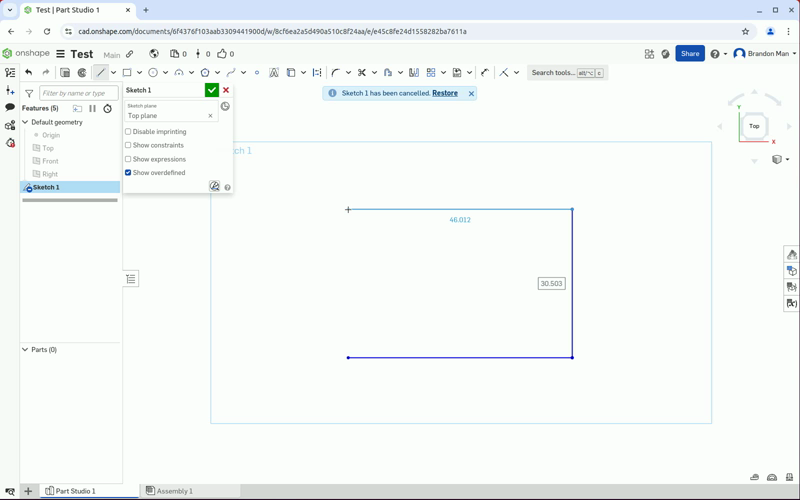
key_down(shift)
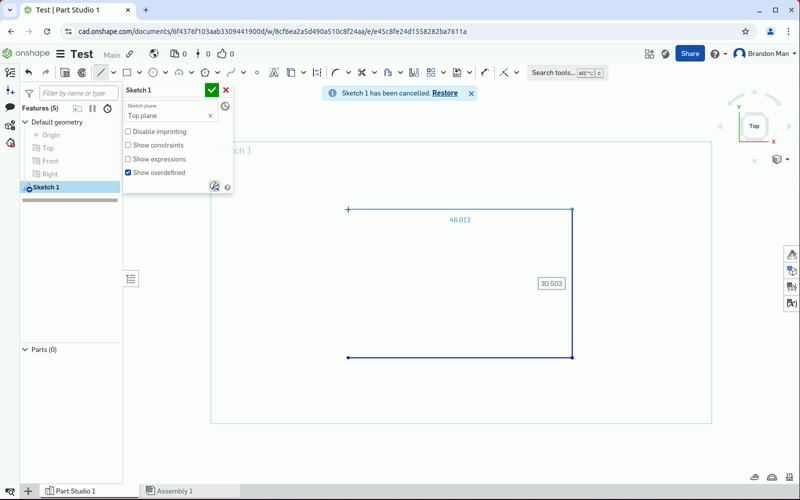
mouse_move(348, 357)
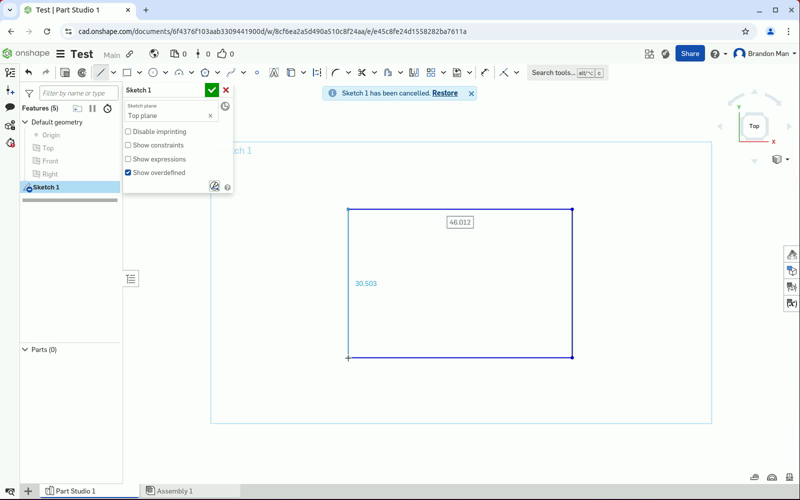
key_up(shift)
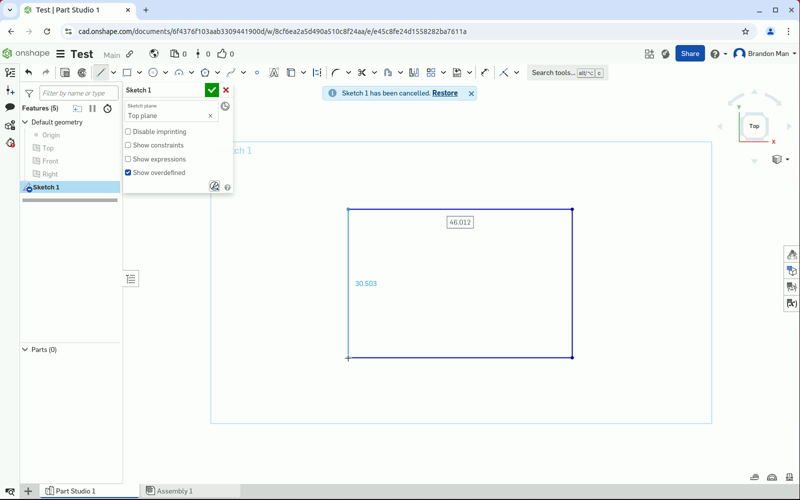
click(348, 357)
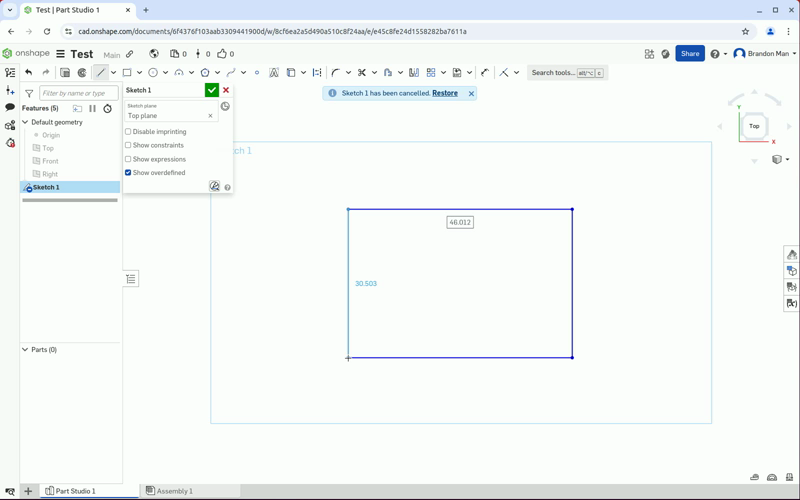
key(esc)
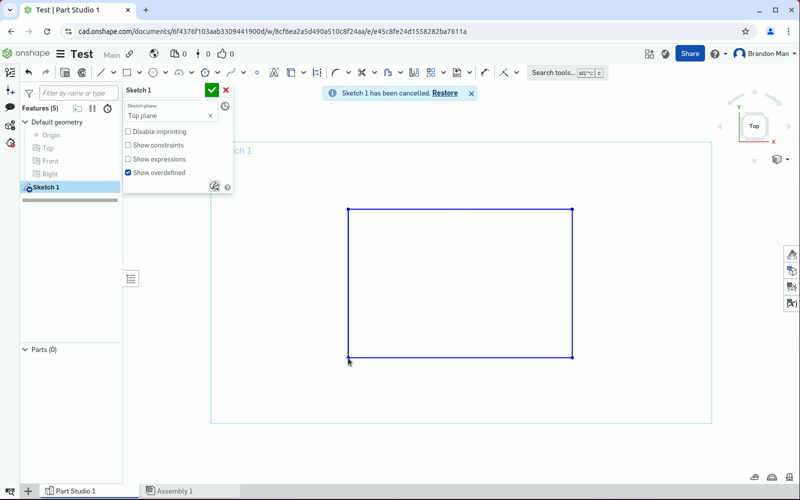
mouse_move(425, 301)
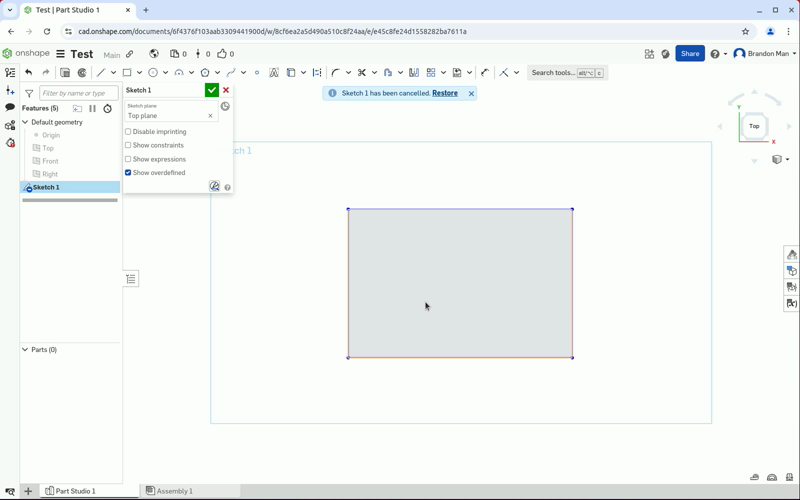
click(425, 301)
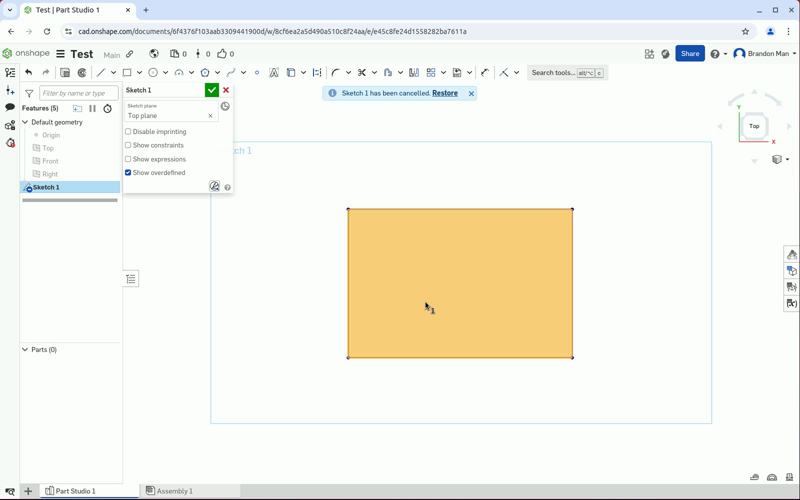
mouse_move(73, 352)
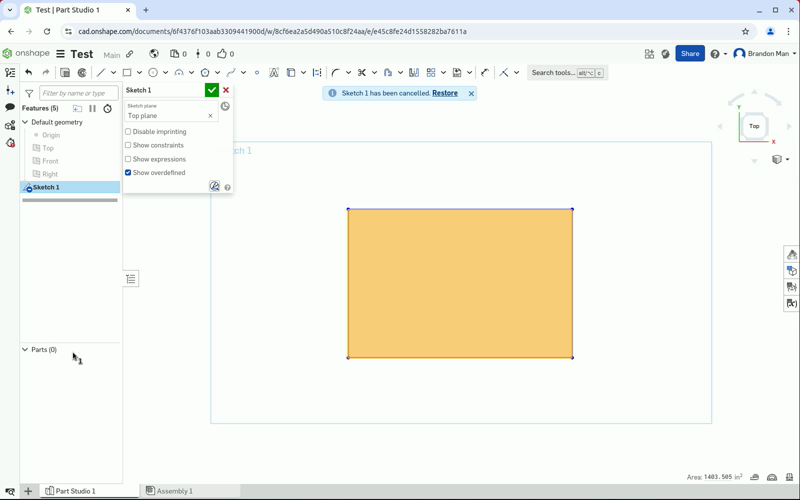
key(shift+y)
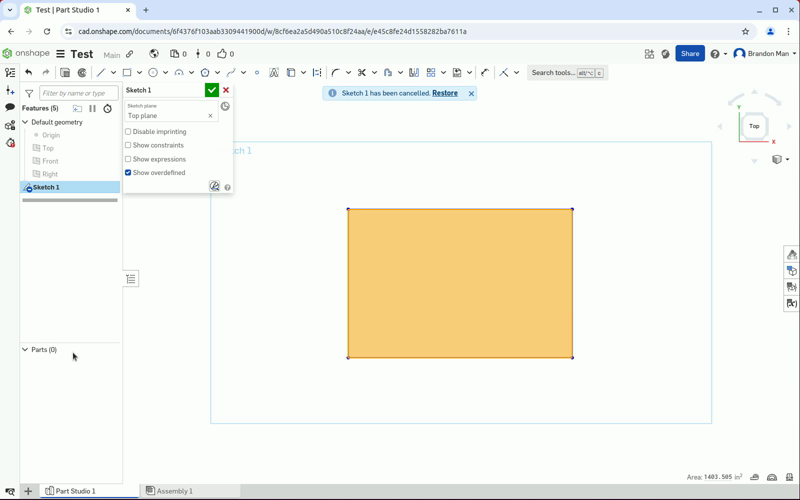
key(shift+e)
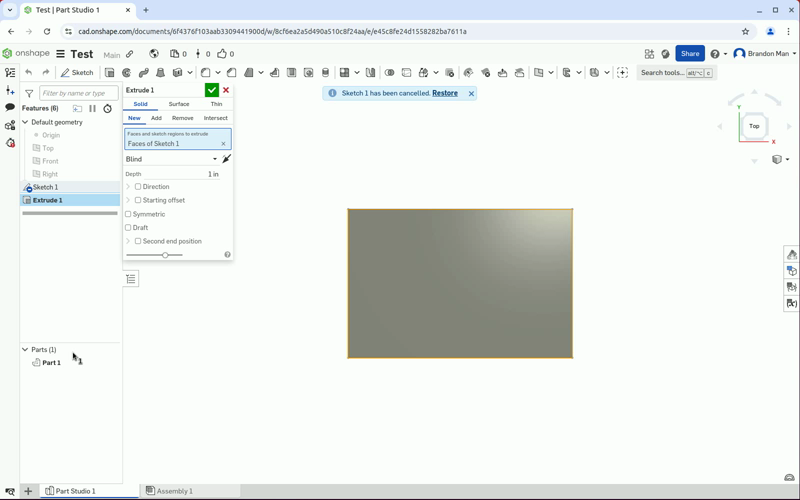
mouse_move(143, 106)
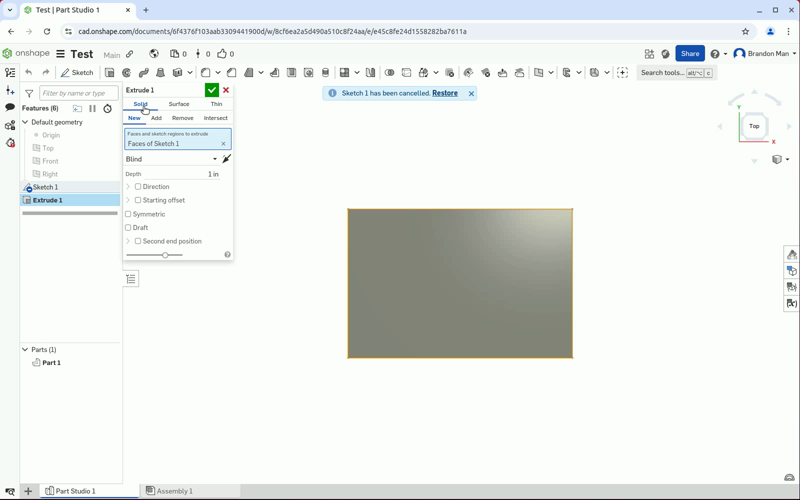
click(143, 106)
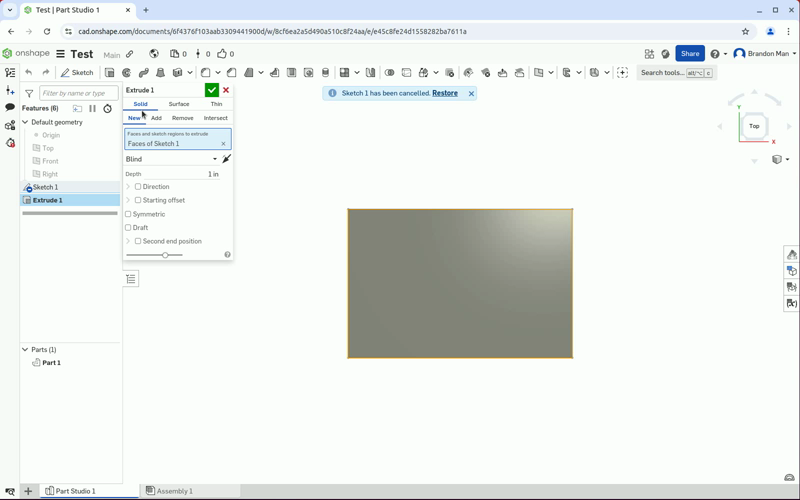
mouse_move(137, 120)
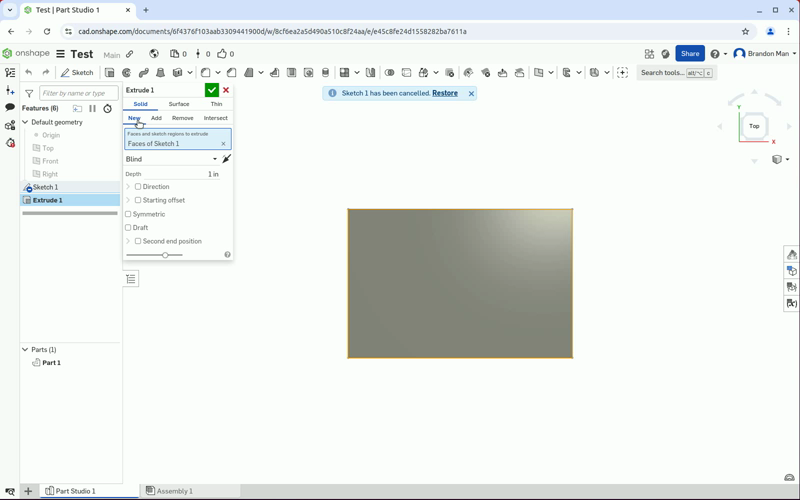
click(137, 120)
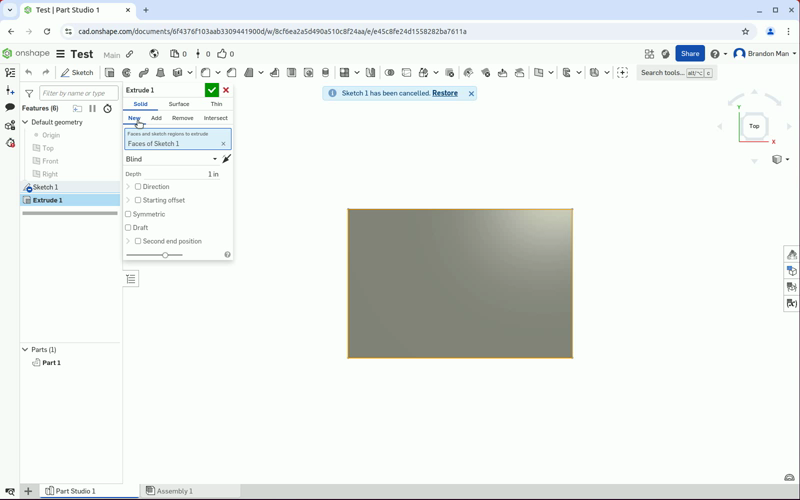
key(tab, 4)
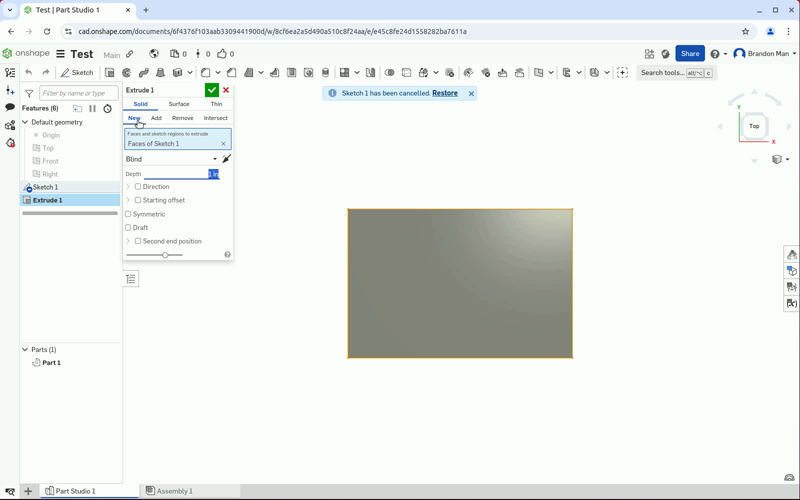
text(7.703)
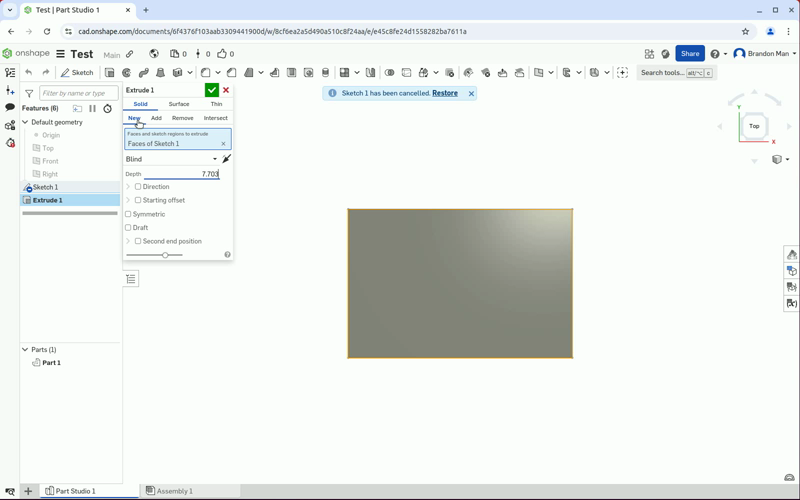
key(enter)
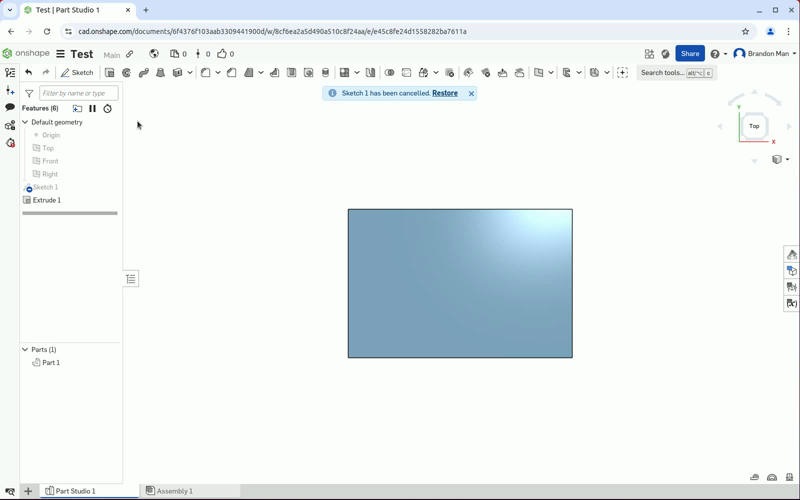
key(shift+h)
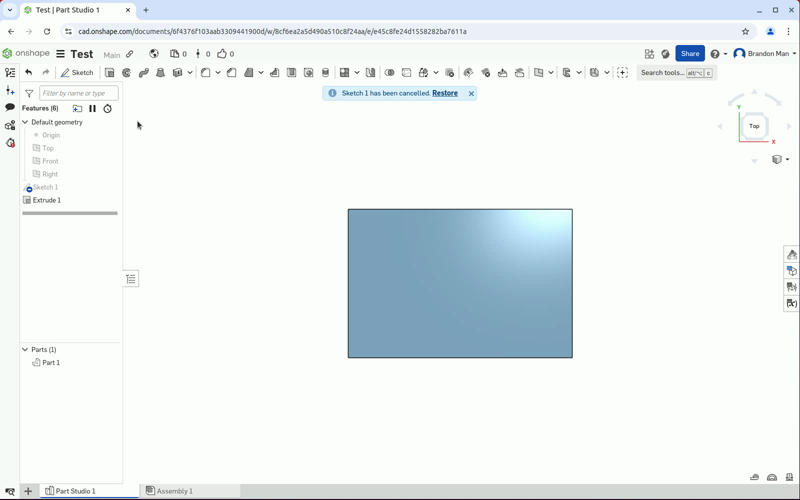
key(shift+h)
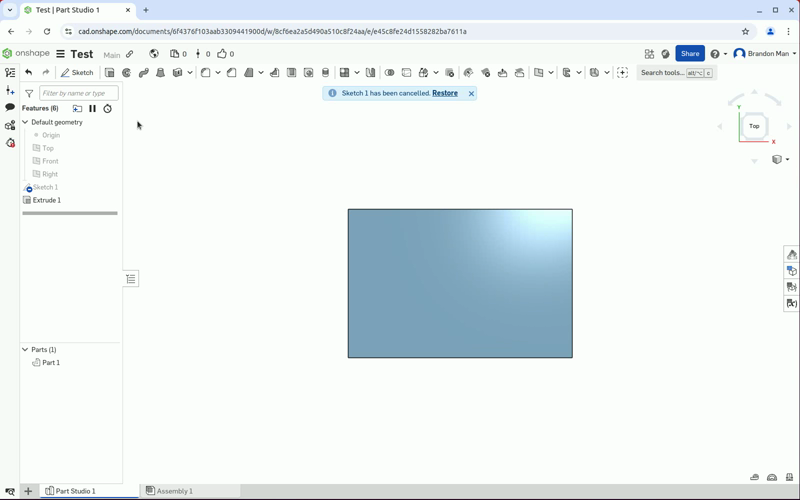
mouse_move(73, 189)
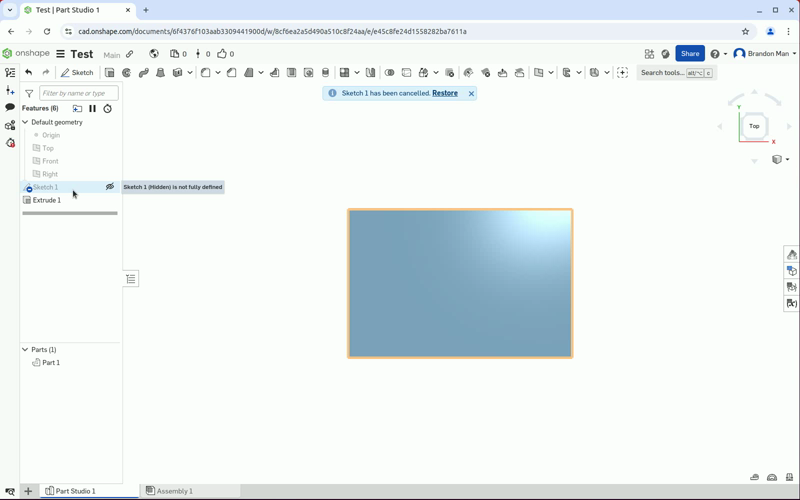
click(73, 189)
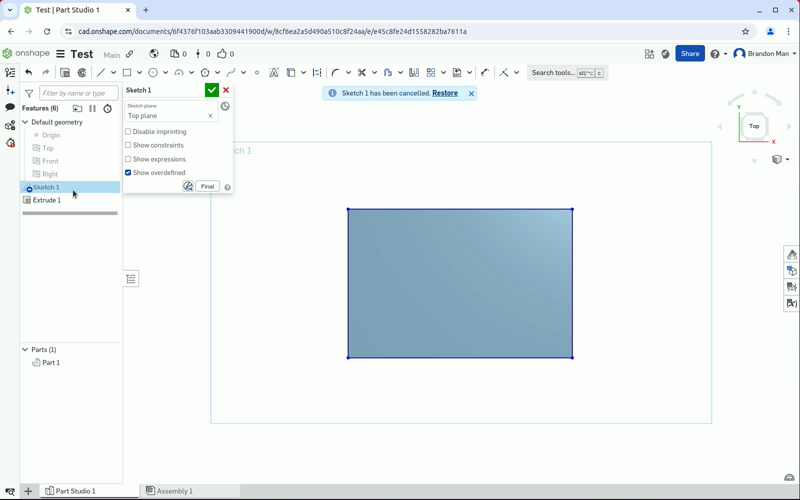
mouse_move(229, 92)
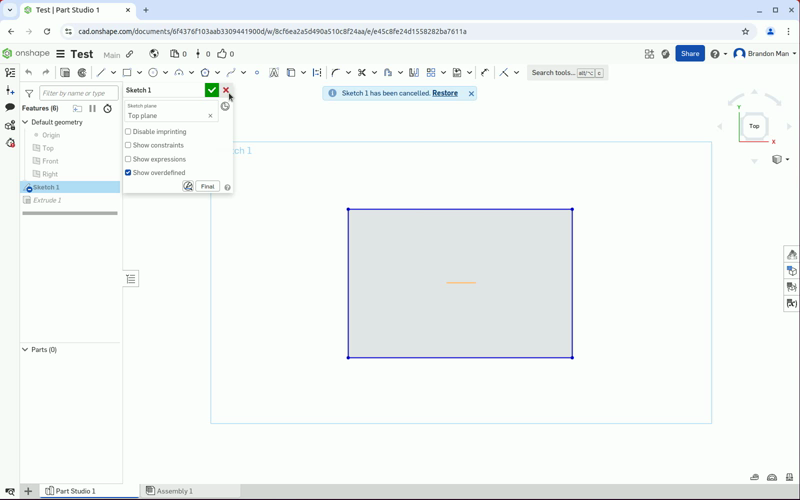
click(229, 92)
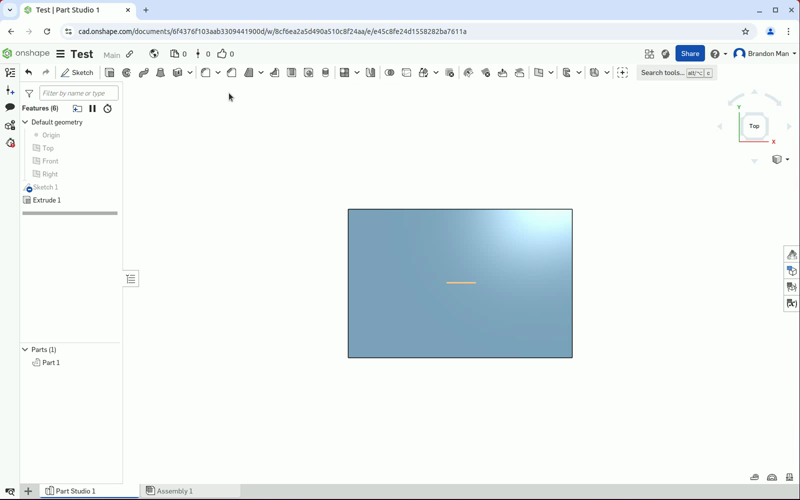
mouse_move(541, 75)
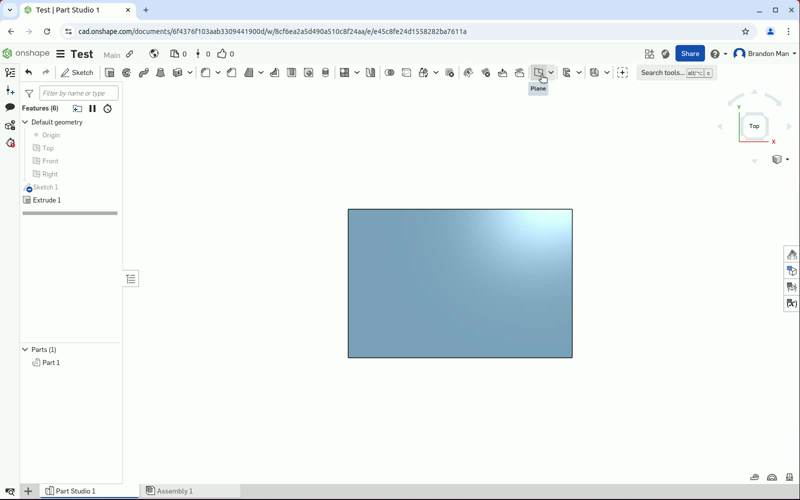
click(541, 75)
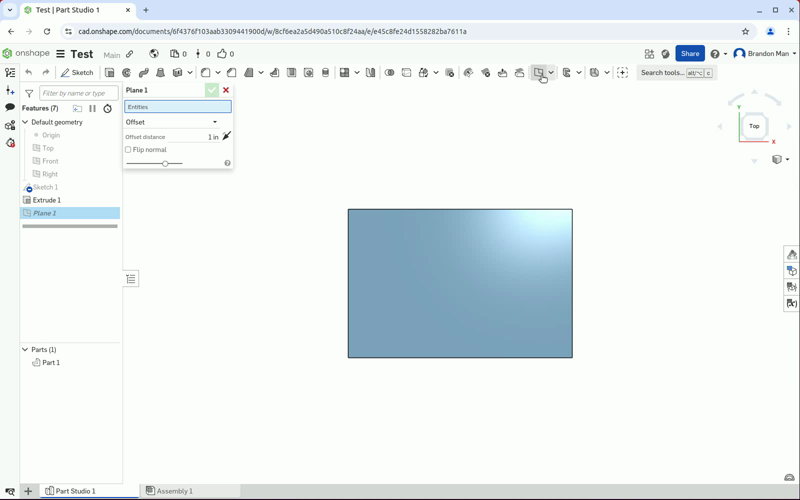
mouse_move(73, 150)
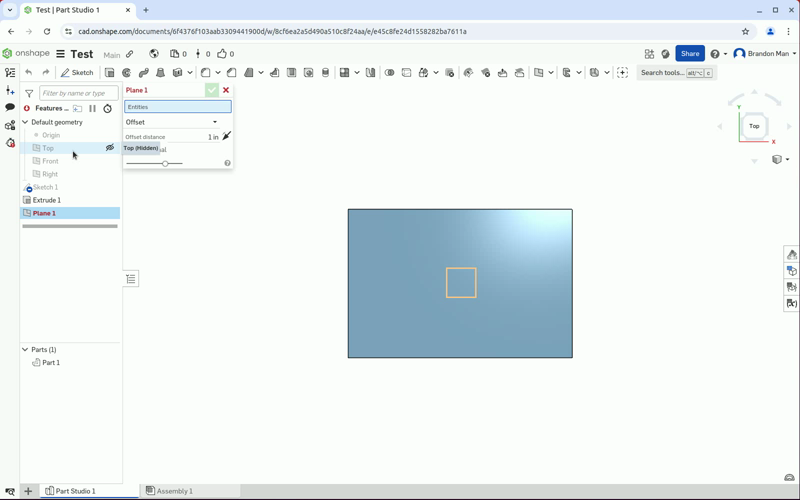
click(73, 150)
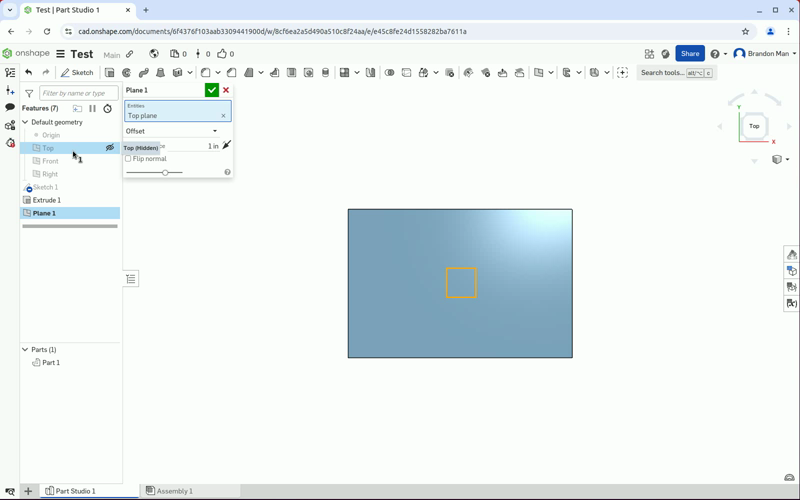
key(tab, 2)
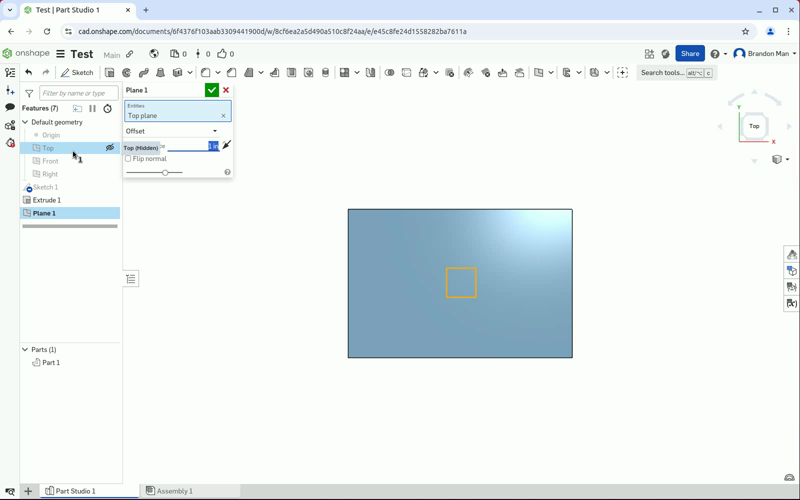
text(7.703)
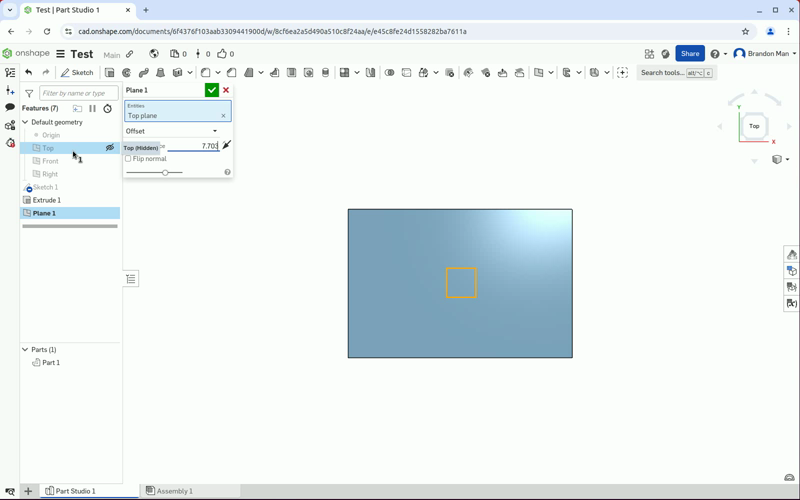
key(enter, 2)
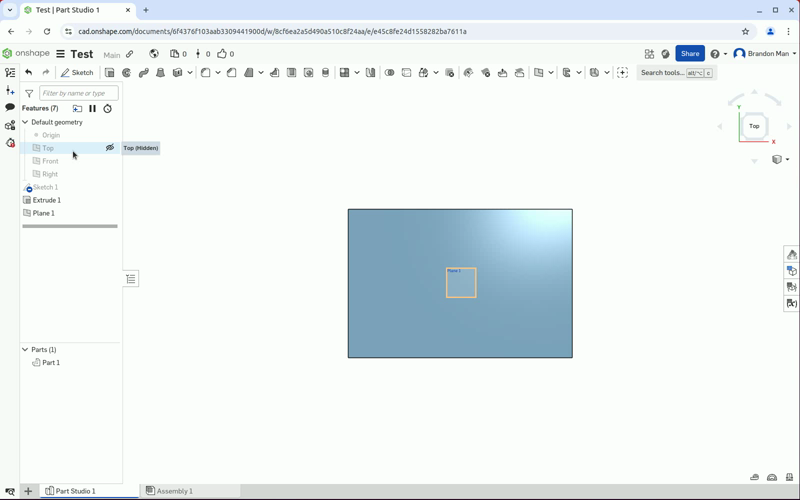
key(shift+s)
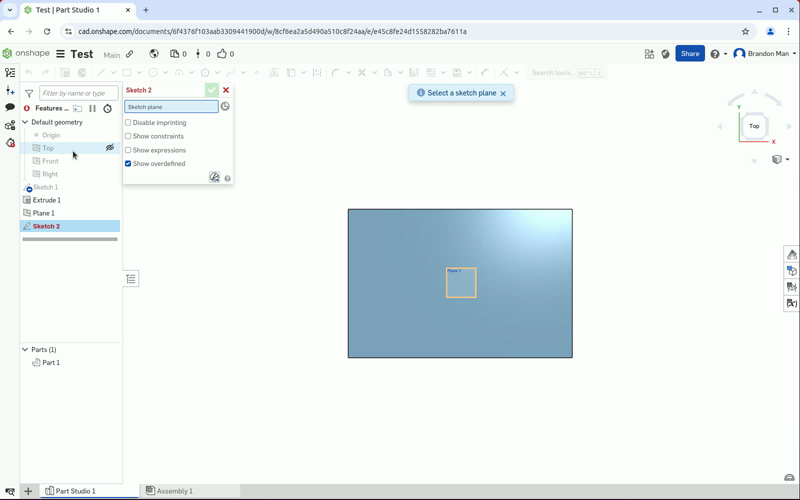
mouse_move(73, 215)
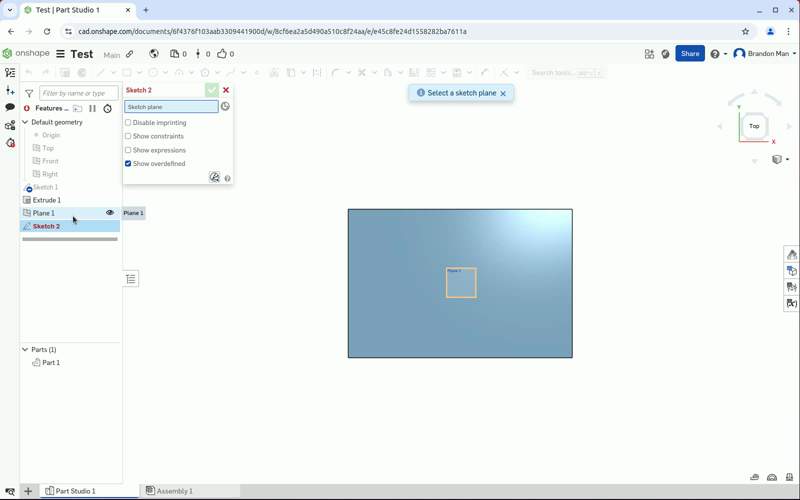
click(73, 215)
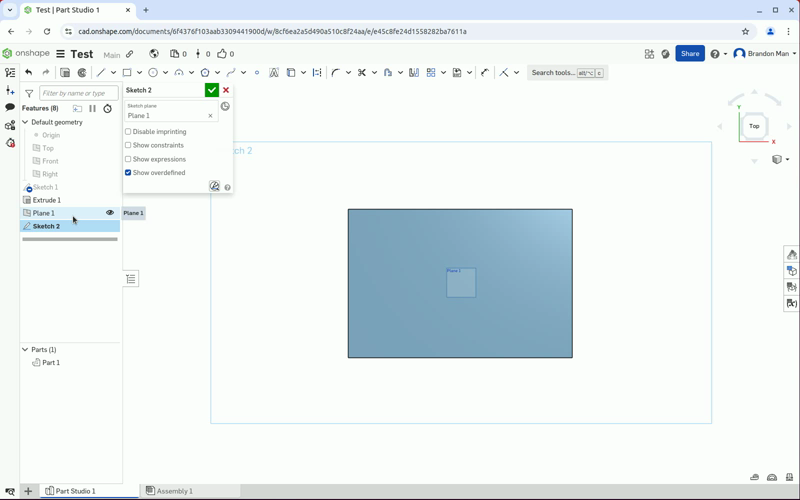
mouse_move(73, 352)
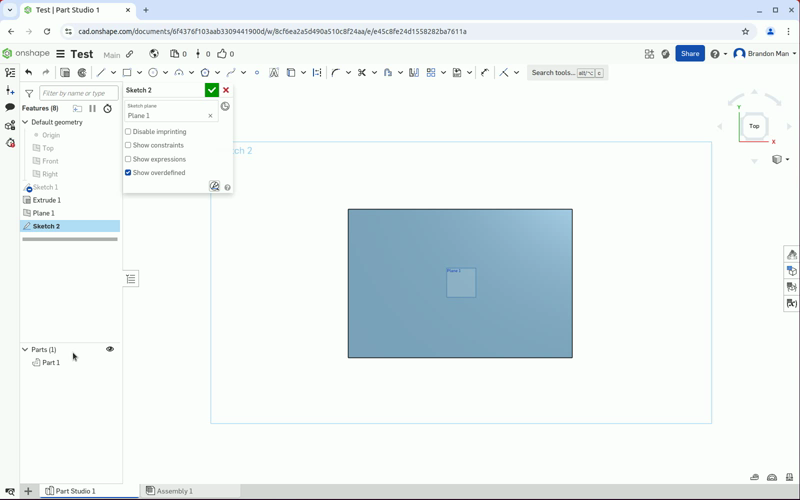
key(y)
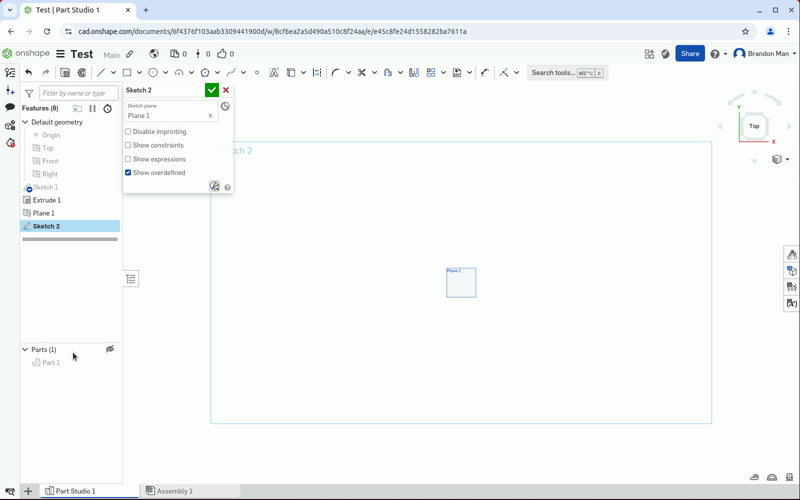
key(l)
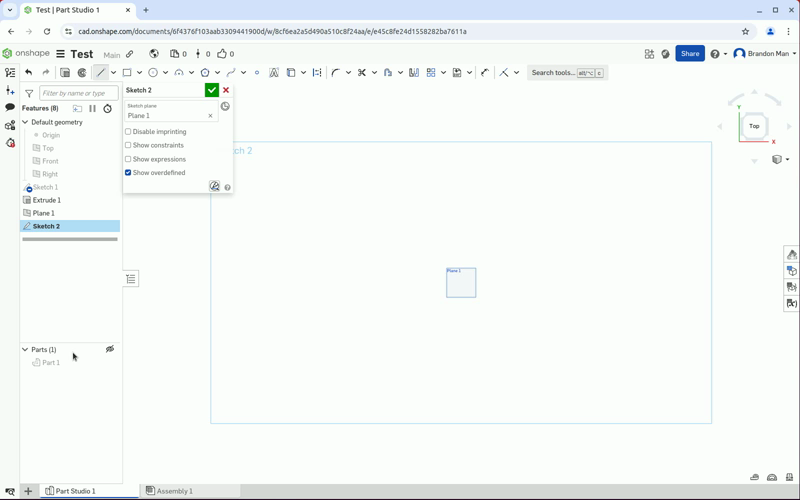
key_down(shift)
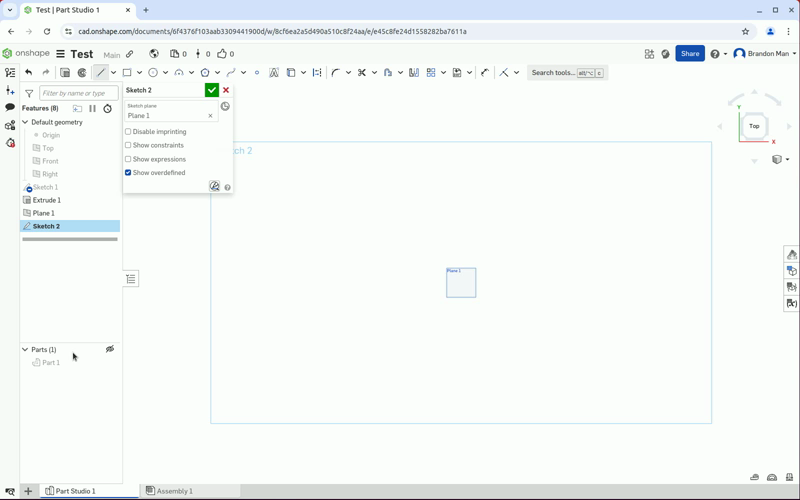
mouse_move(423, 357)
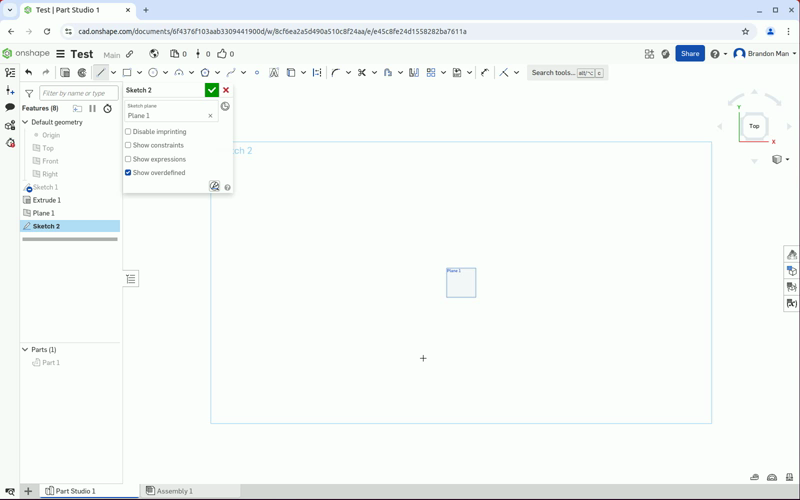
click(423, 357)
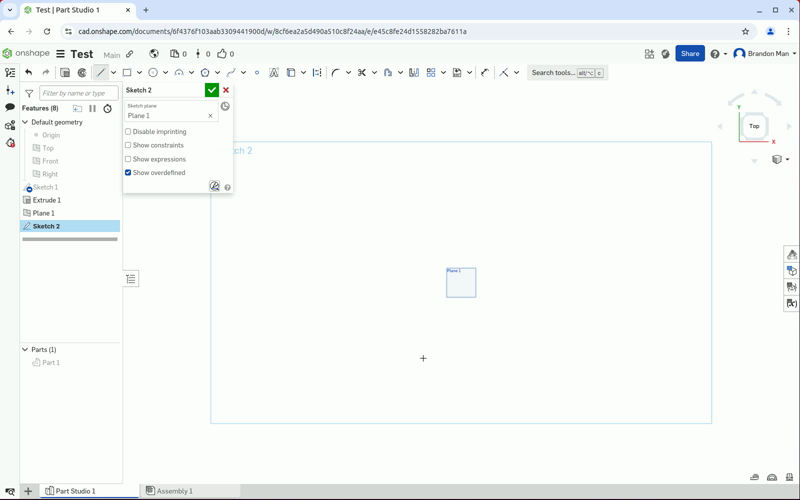
key_up(shift)
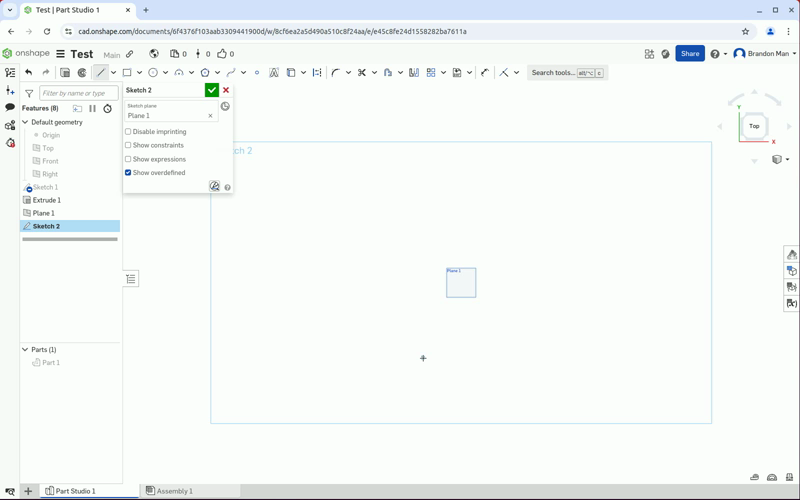
key_down(shift)
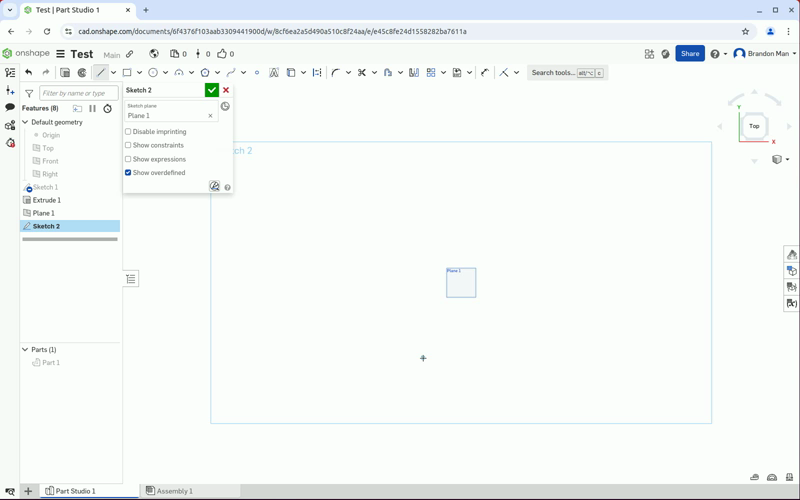
mouse_move(573, 357)
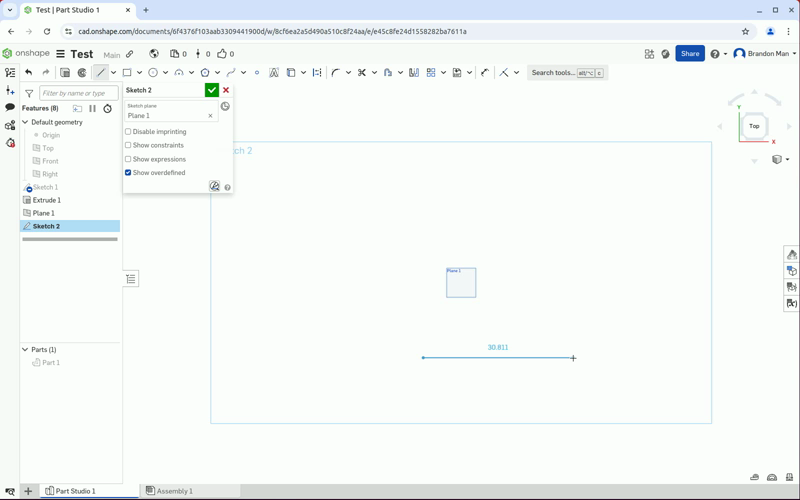
click(573, 357)
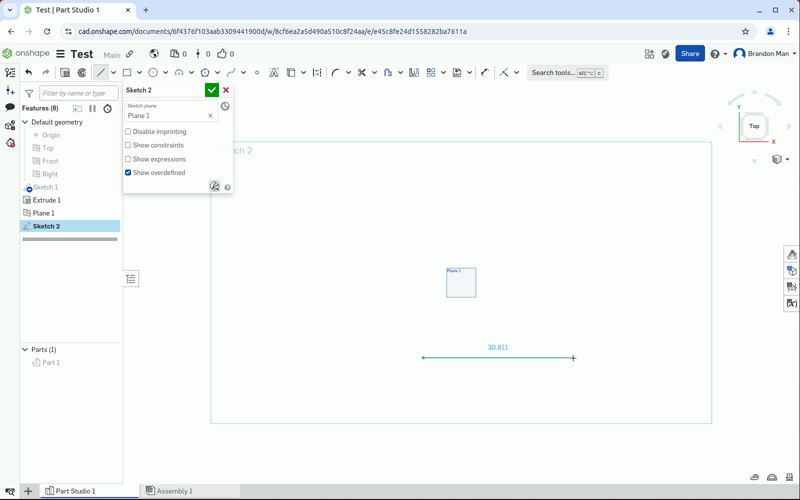
key_up(shift)
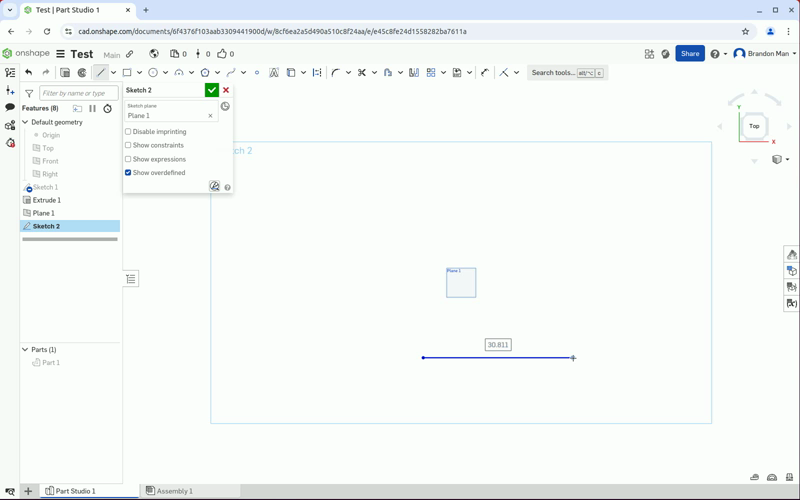
key_down(shift)
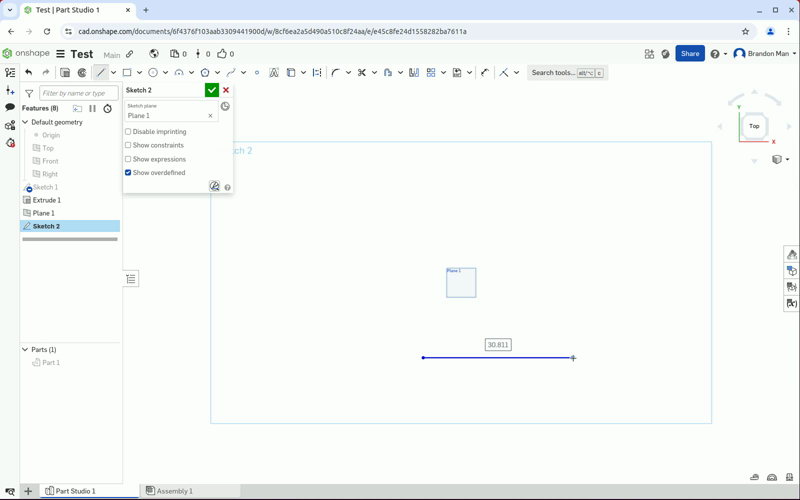
mouse_move(573, 208)
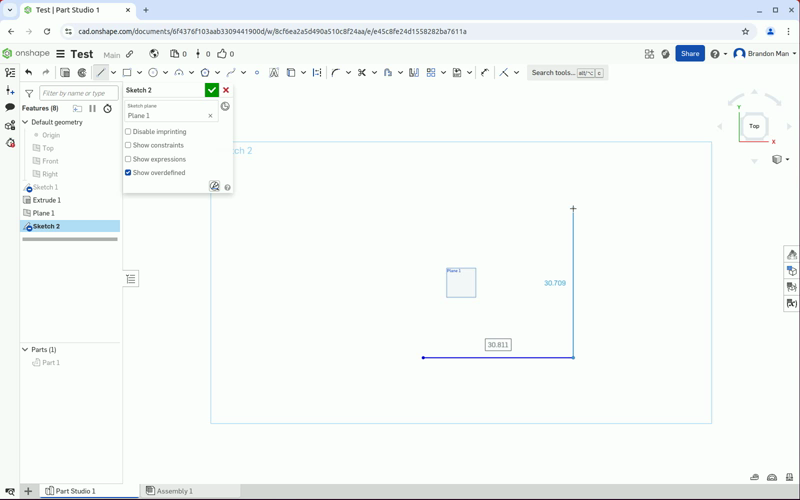
click(573, 208)
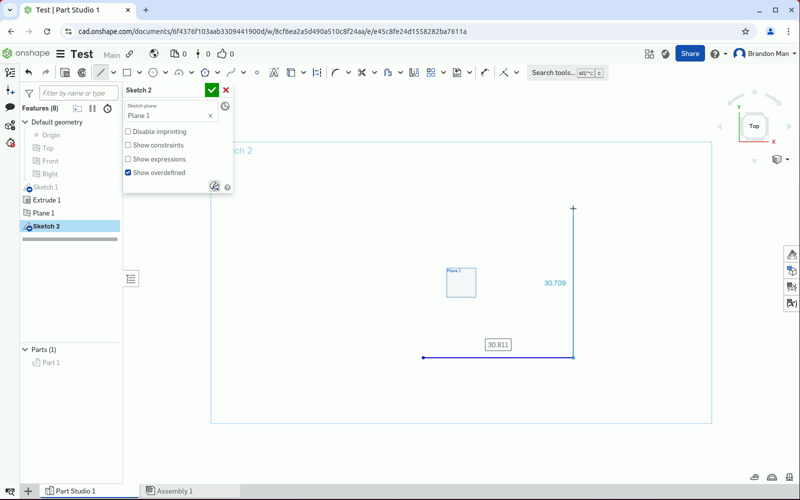
key_up(shift)
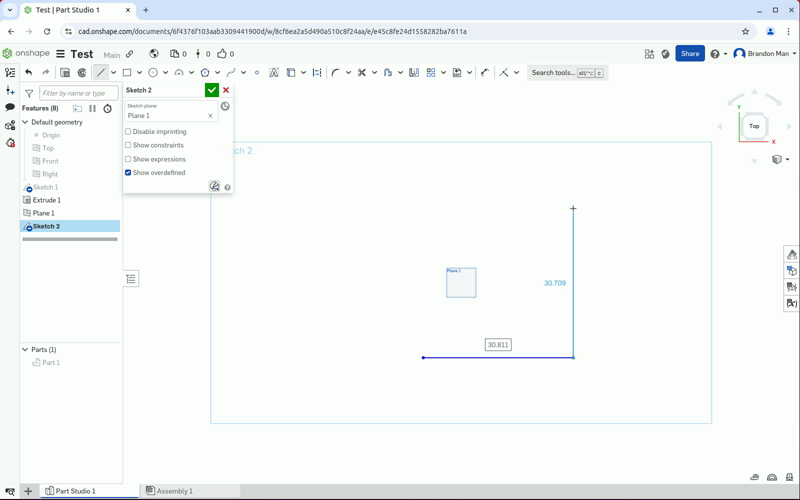
key_down(shift)
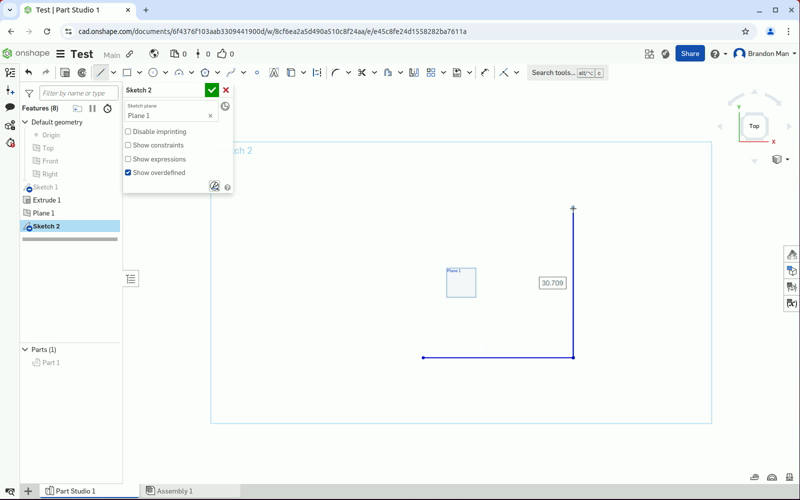
mouse_move(423, 208)
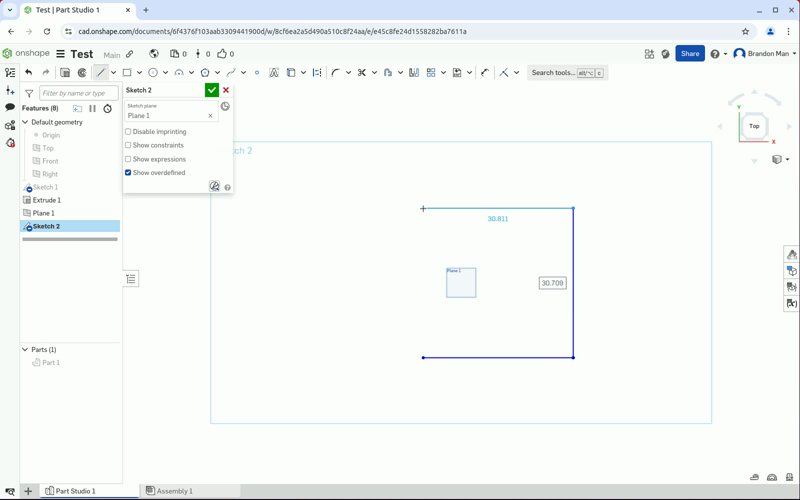
click(423, 208)
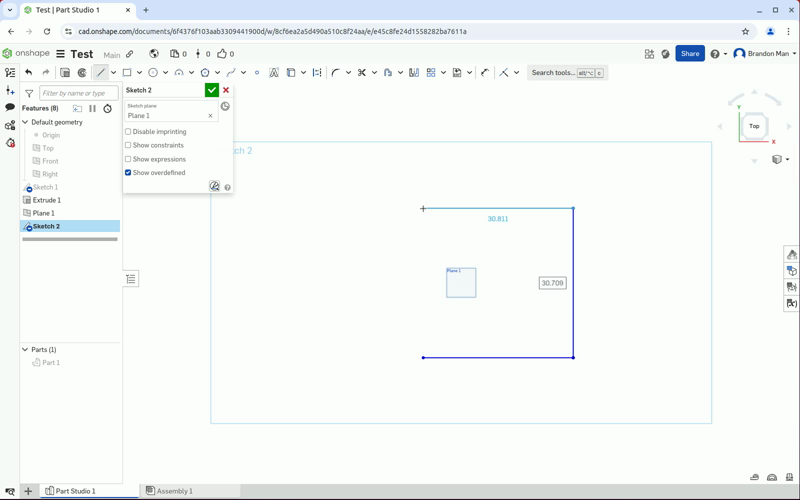
key_up(shift)
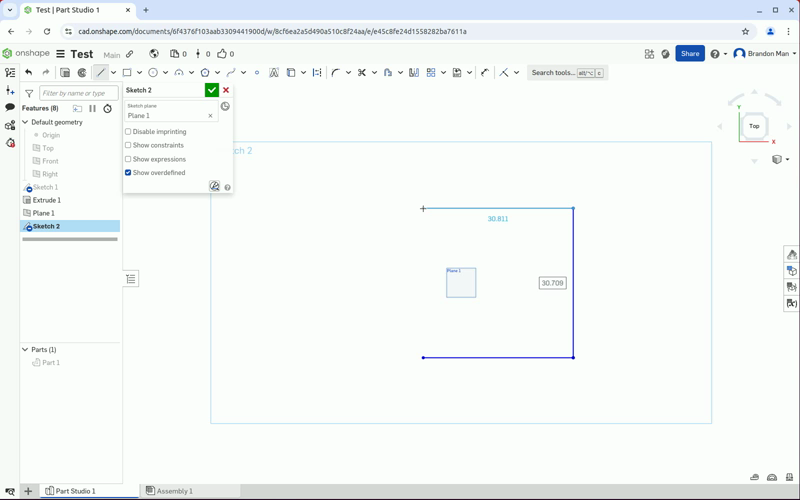
key_down(shift)
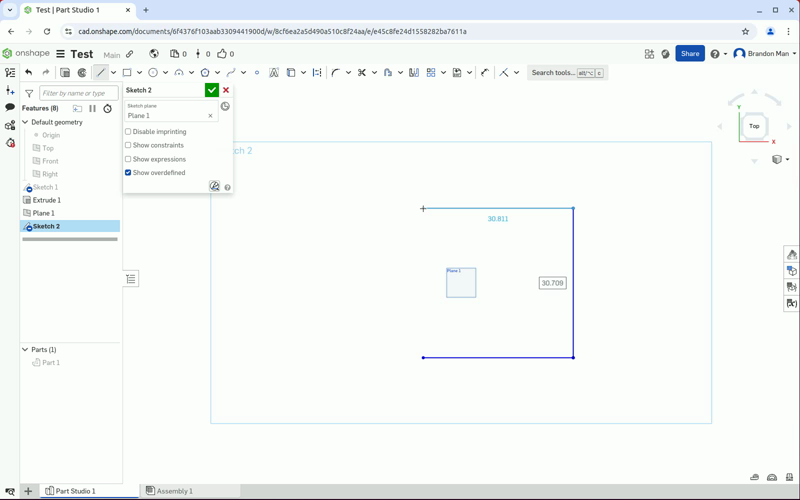
mouse_move(423, 357)
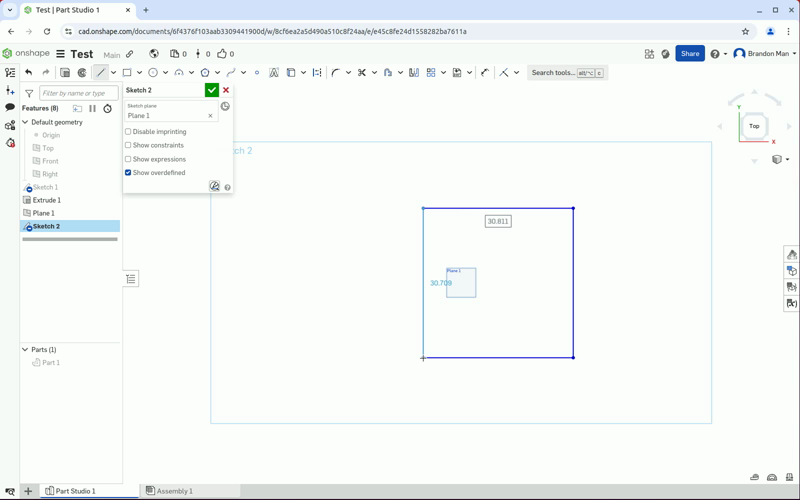
key_up(shift)
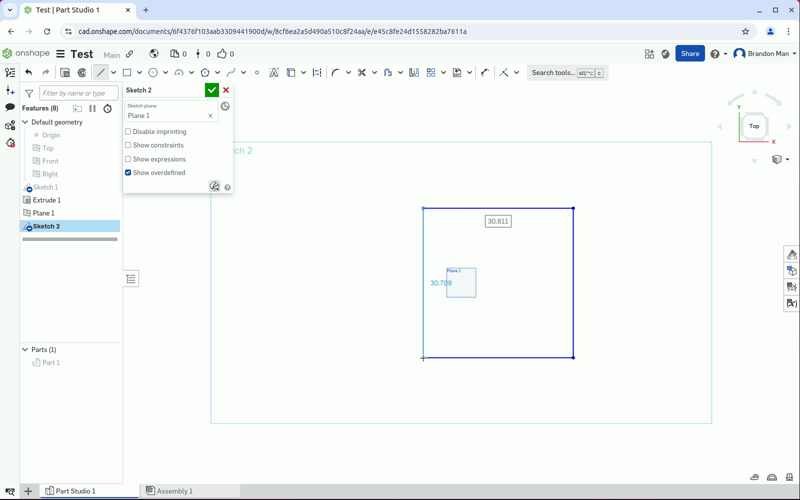
click(423, 357)
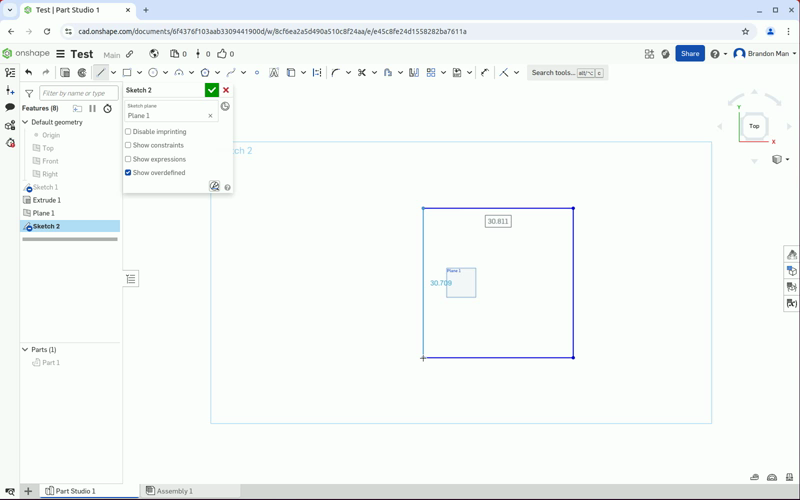
key(esc)
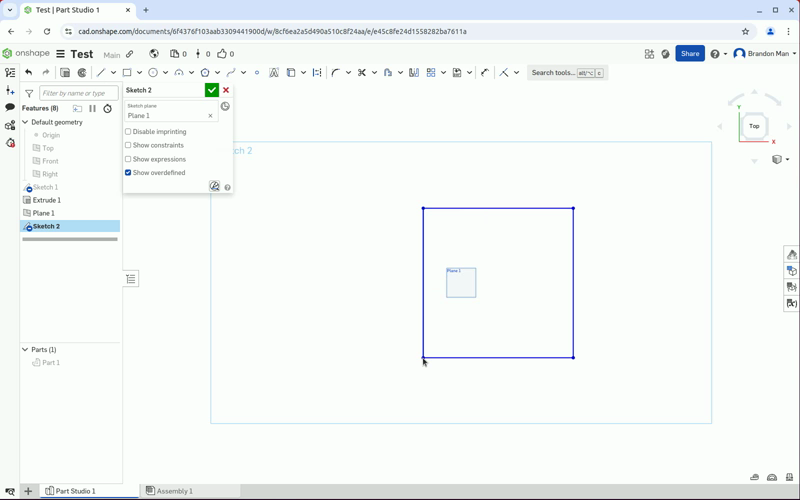
mouse_move(471, 304)
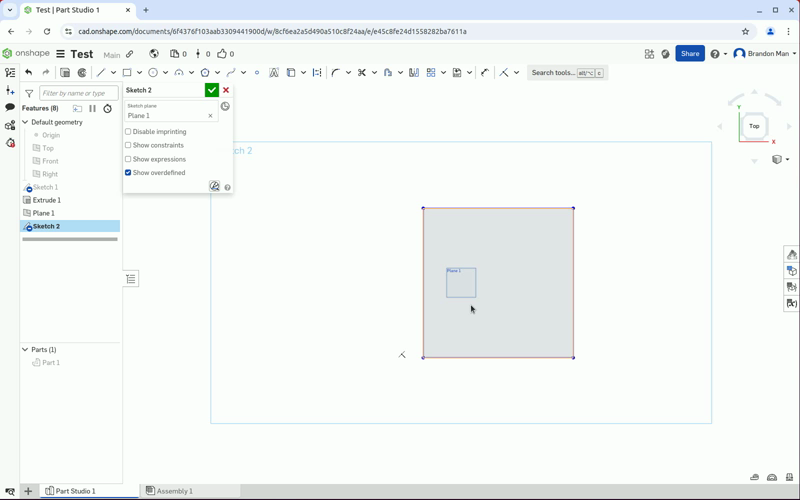
click(471, 304)
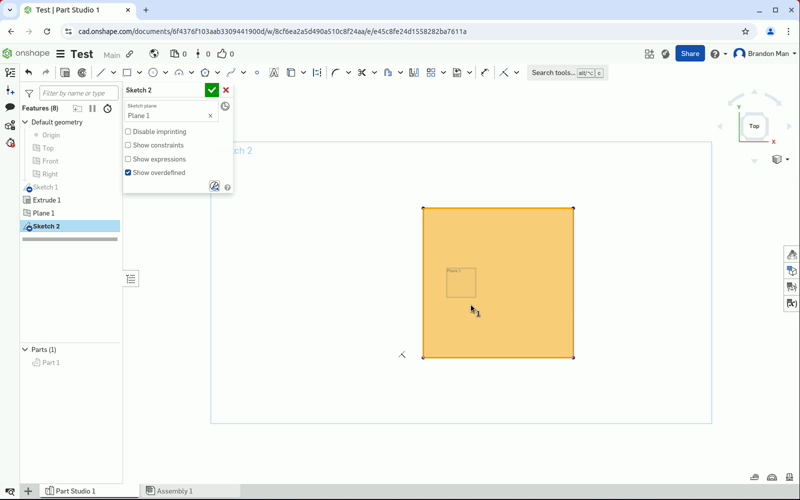
mouse_move(73, 352)
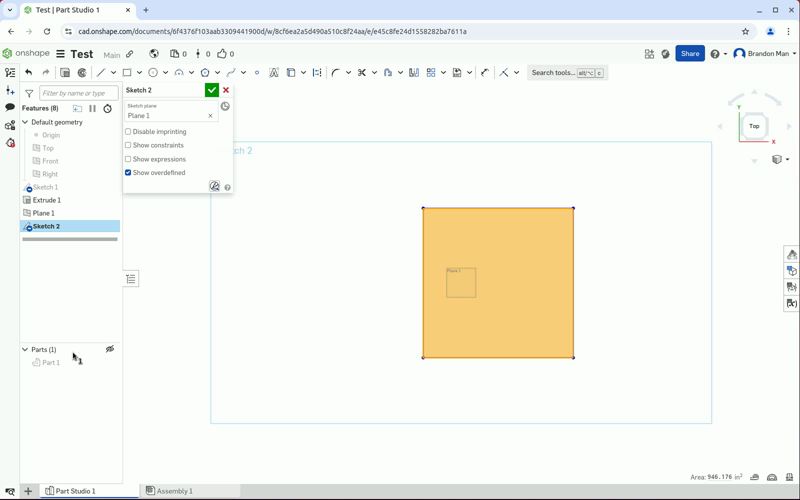
key(shift+y)
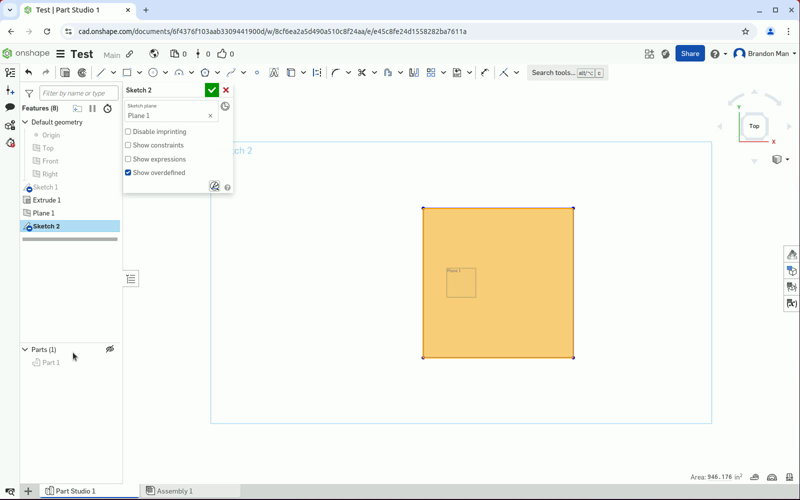
key(shift+e)
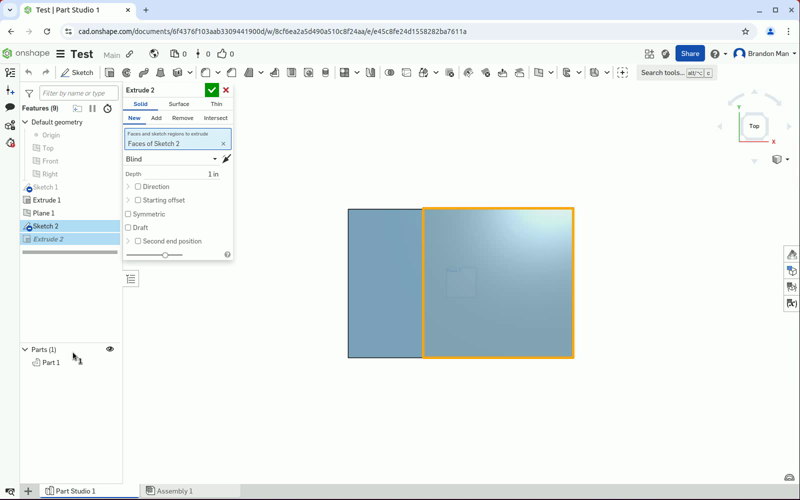
mouse_move(143, 106)
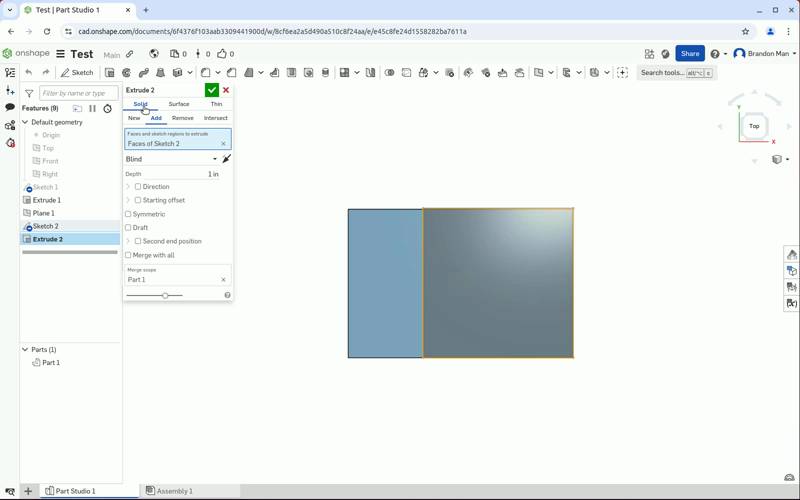
click(143, 106)
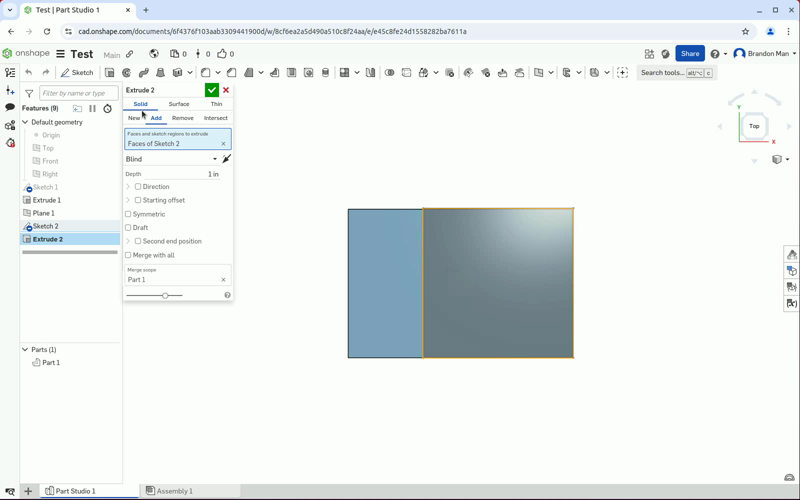
mouse_move(137, 120)
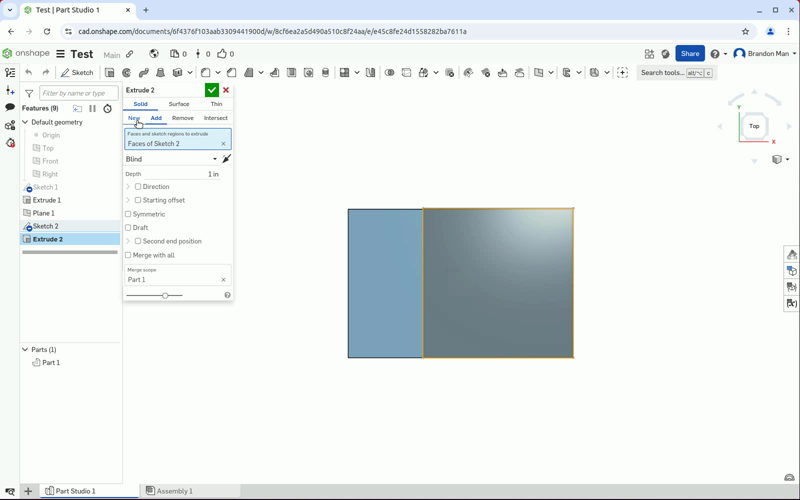
click(137, 120)
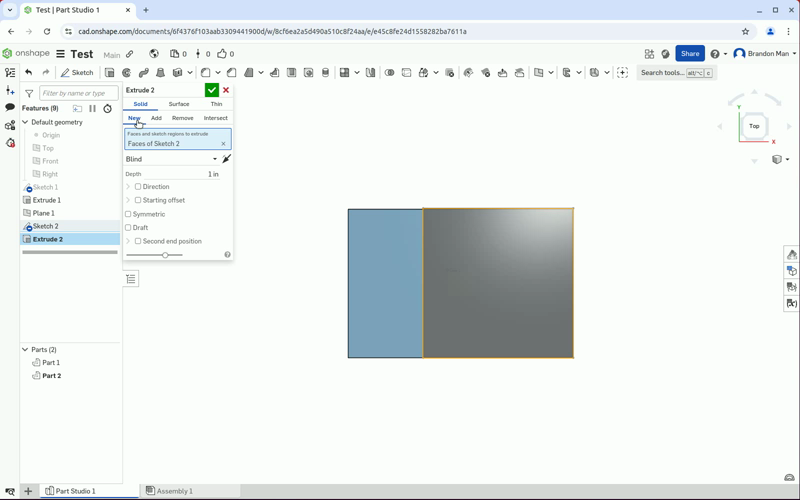
key(tab, 4)
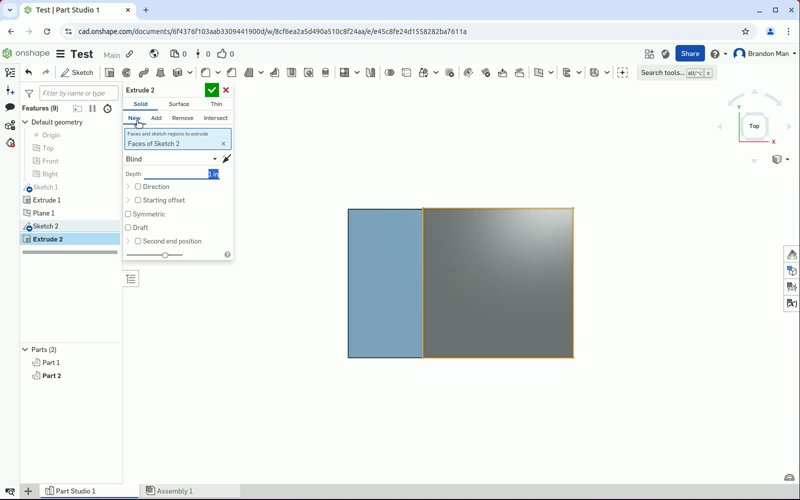
text(7.703)
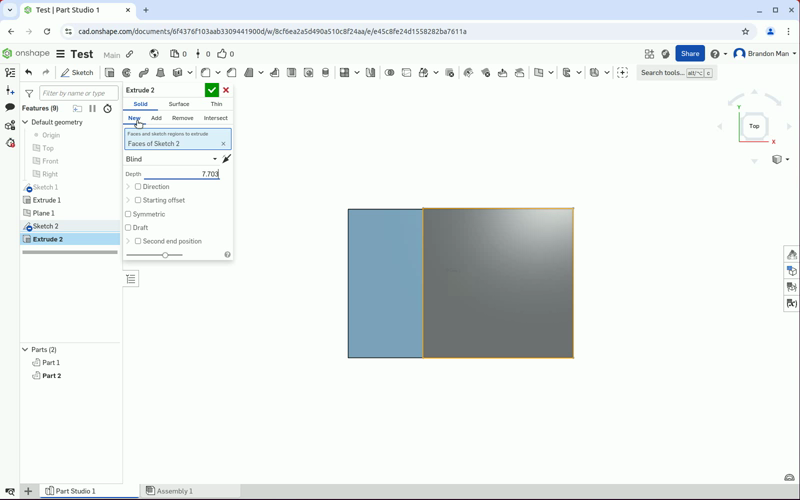
key(enter)
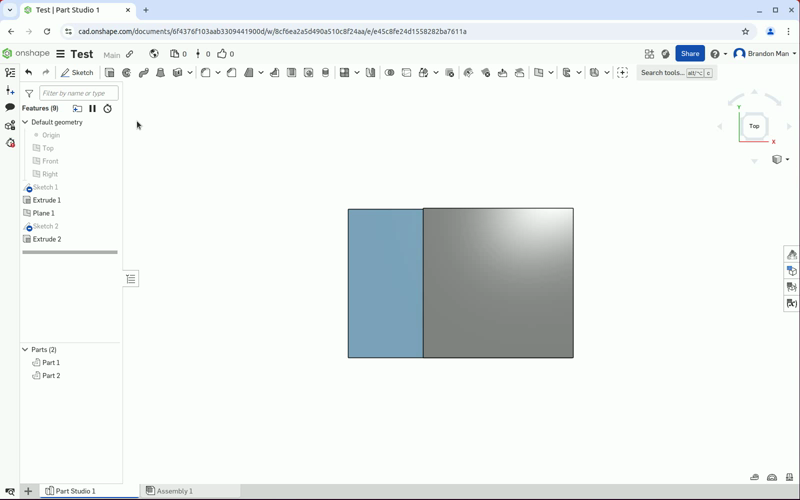
key(shift+h)
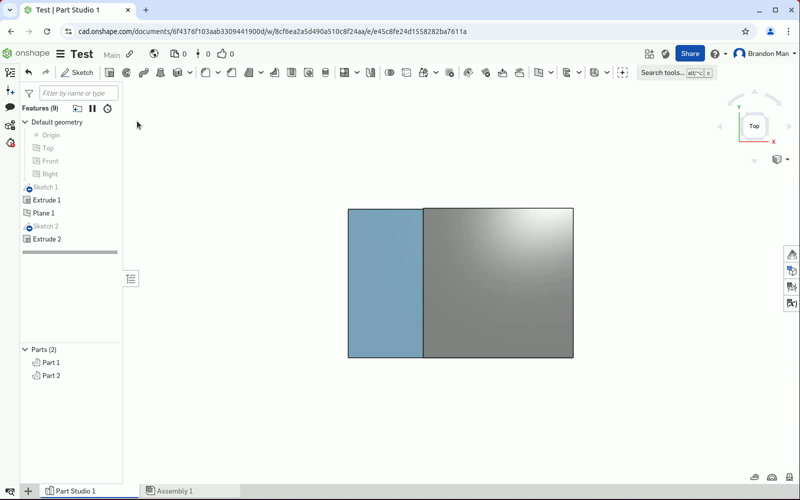
key(shift+h)
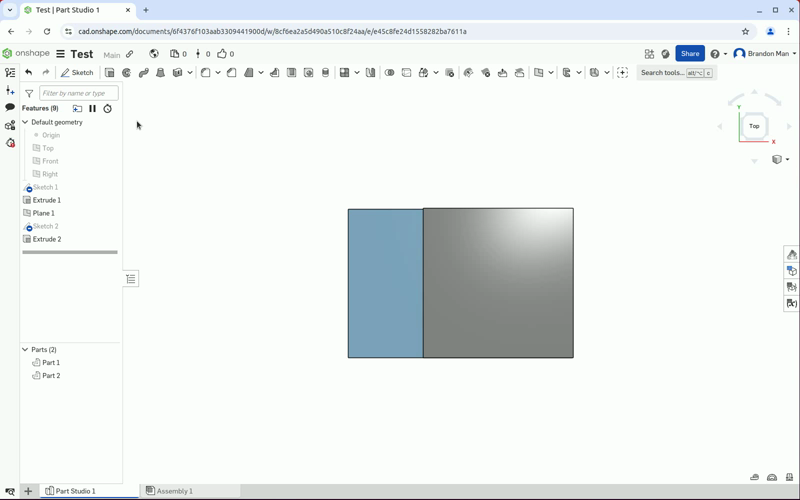
mouse_move(73, 189)
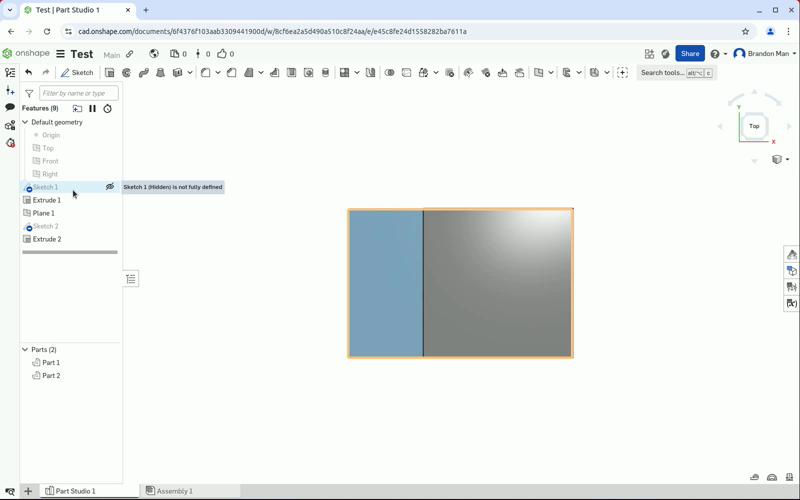
click(73, 189)
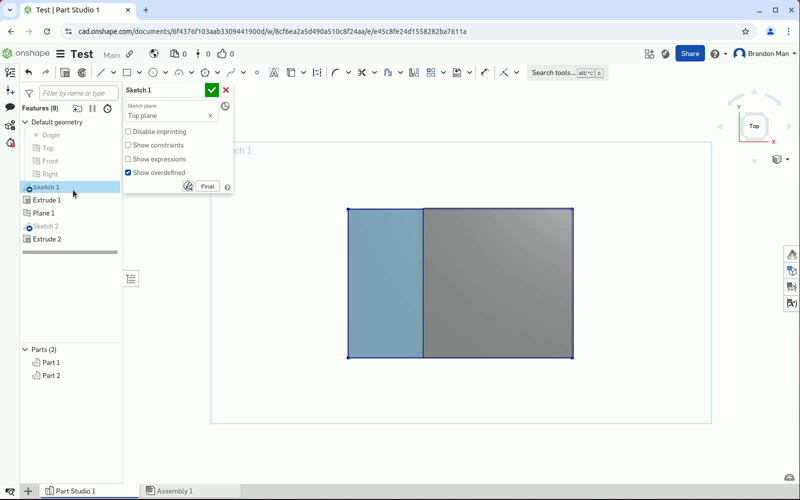
mouse_move(229, 92)
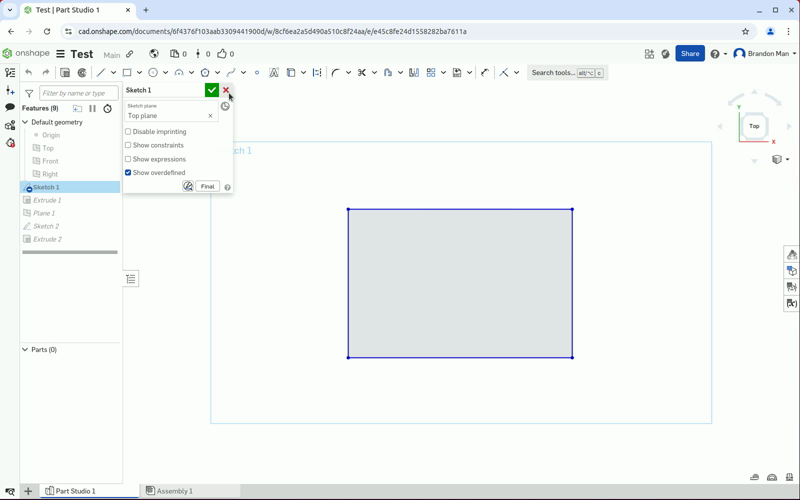
click(229, 92)
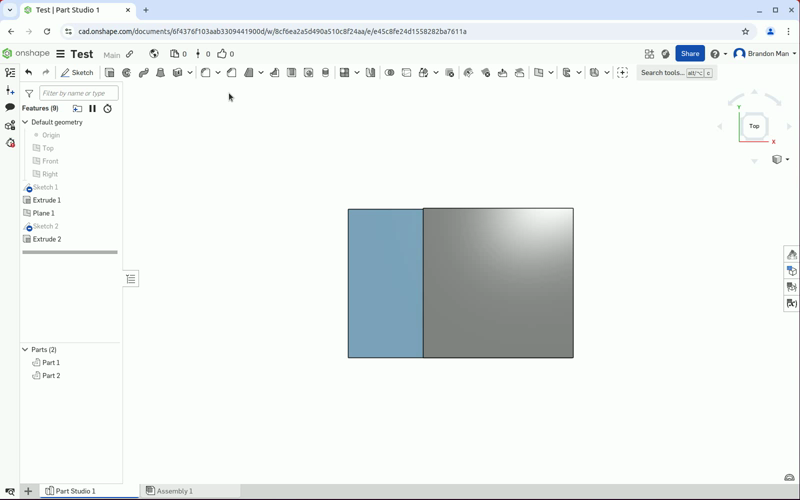
mouse_move(541, 75)
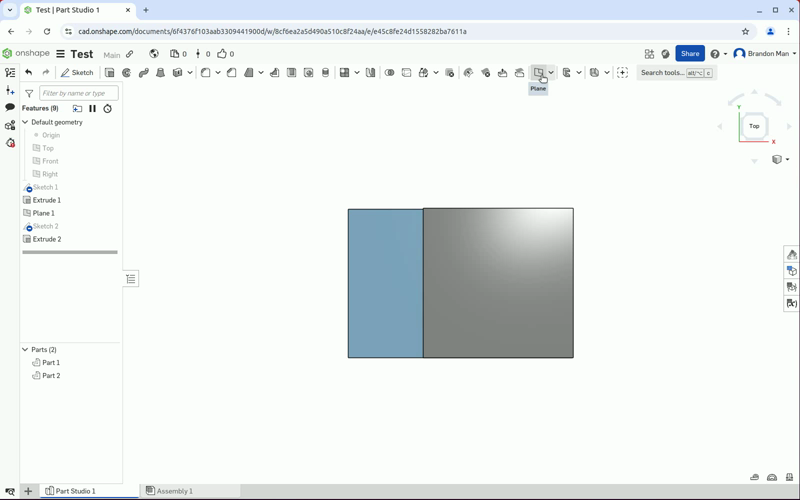
click(541, 75)
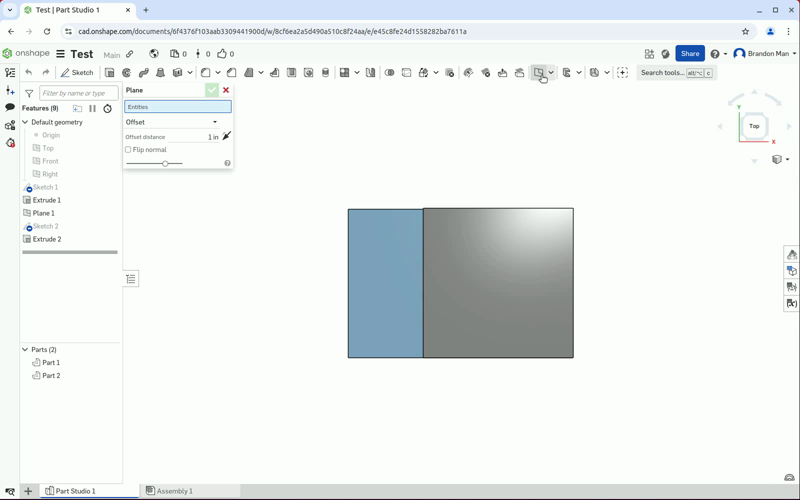
mouse_move(73, 150)
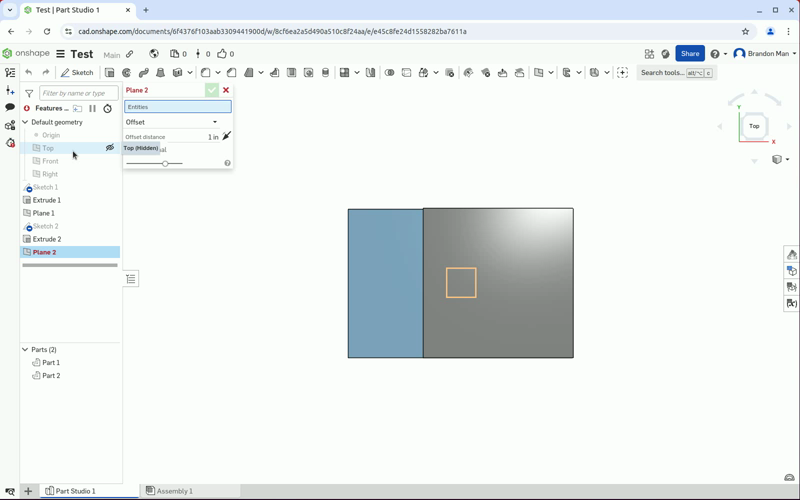
click(73, 150)
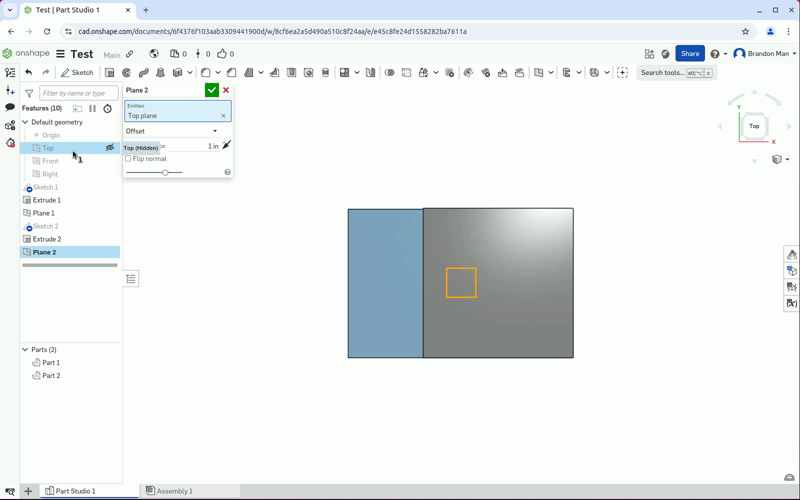
key(tab, 2)
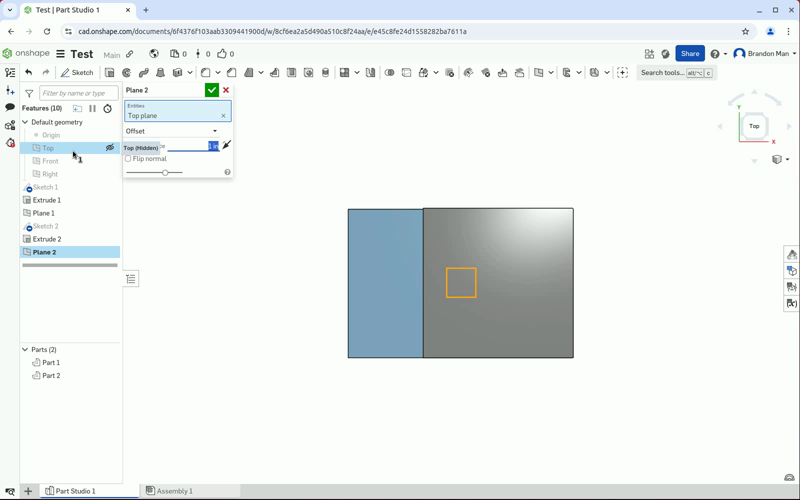
text(15.405)
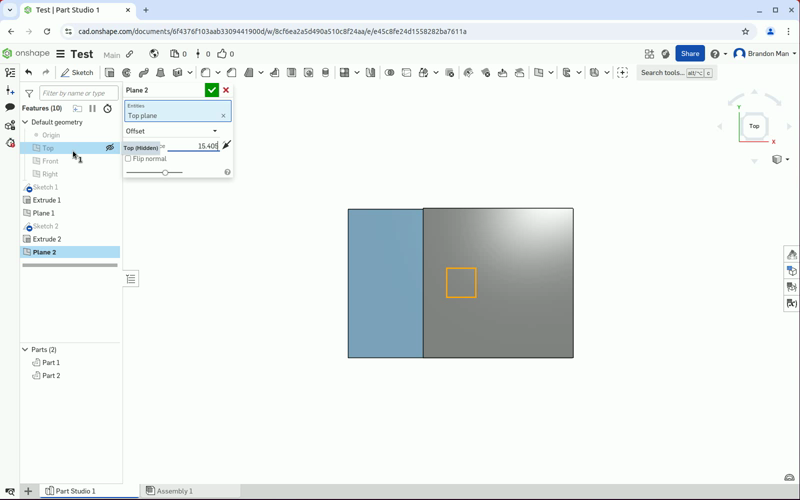
key(enter, 2)
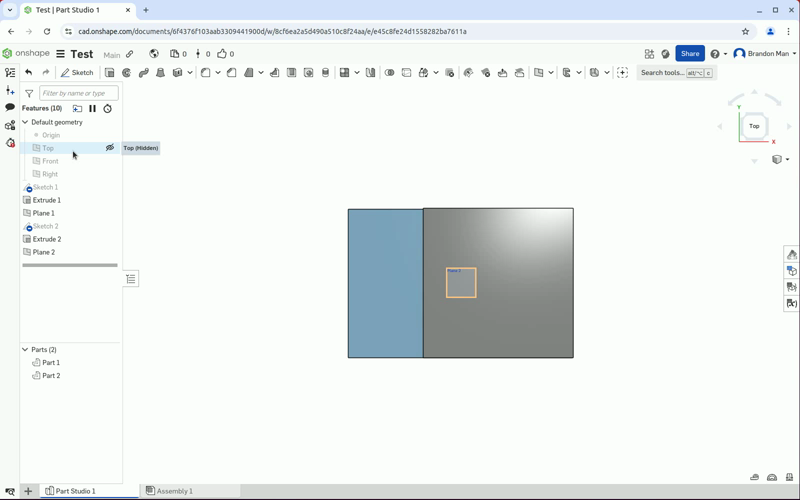
key(shift+s)
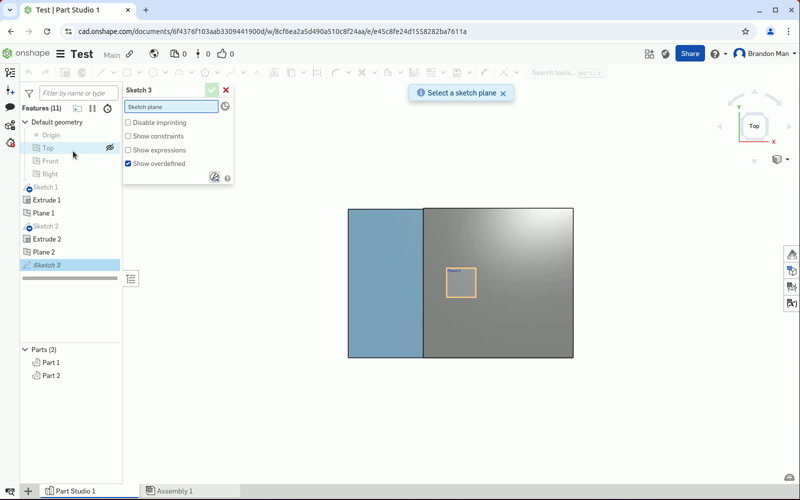
mouse_move(73, 254)
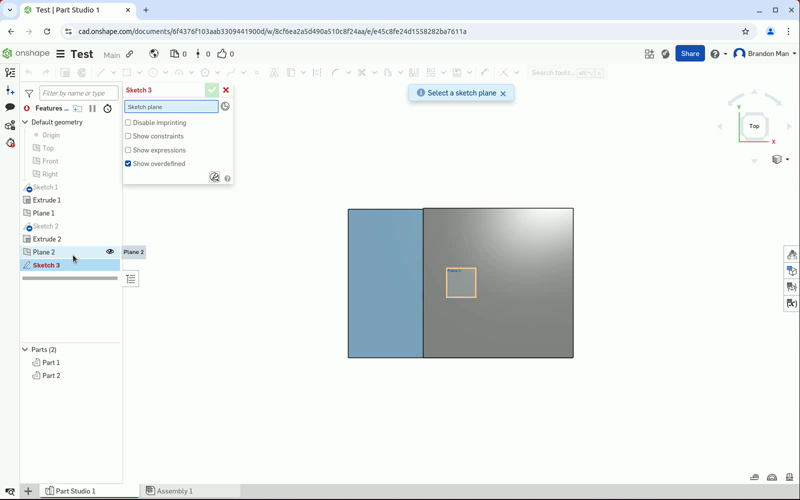
click(73, 254)
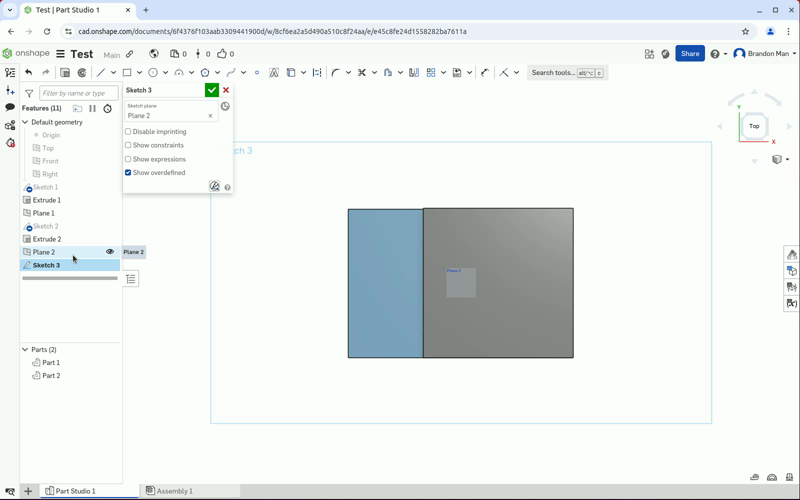
mouse_move(73, 352)
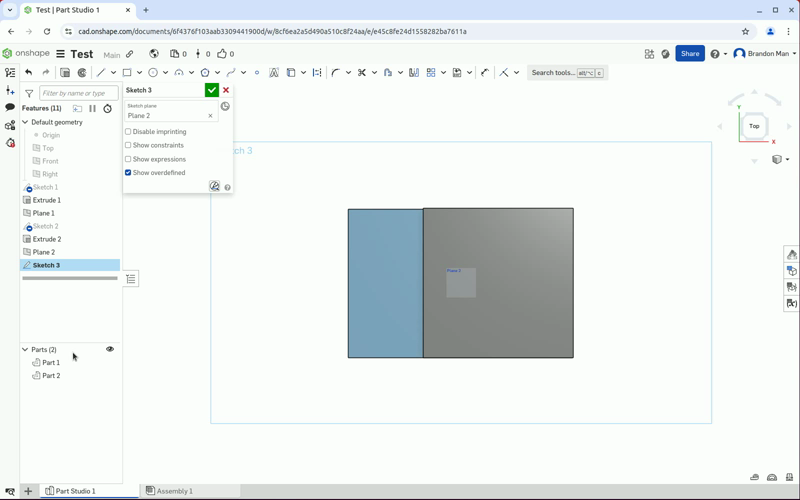
key(y)
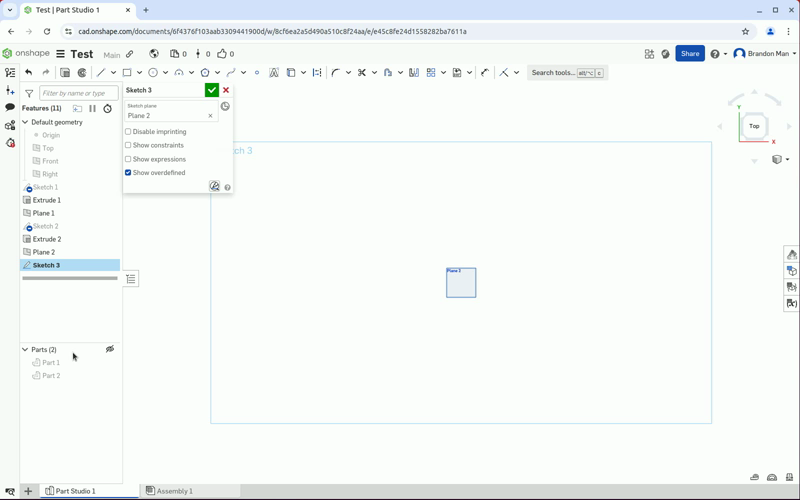
key(l)
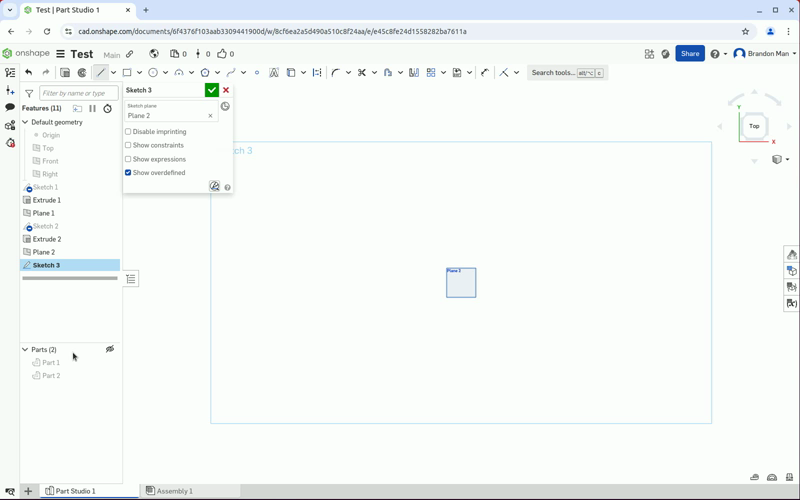
key_down(shift)
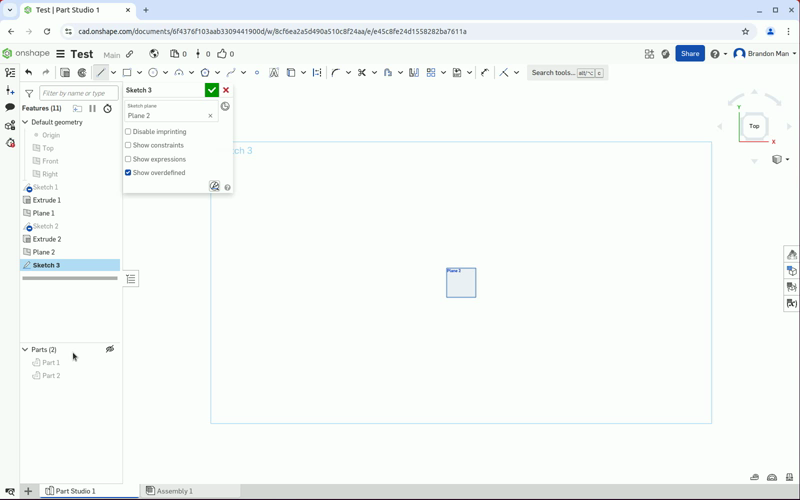
mouse_move(423, 311)
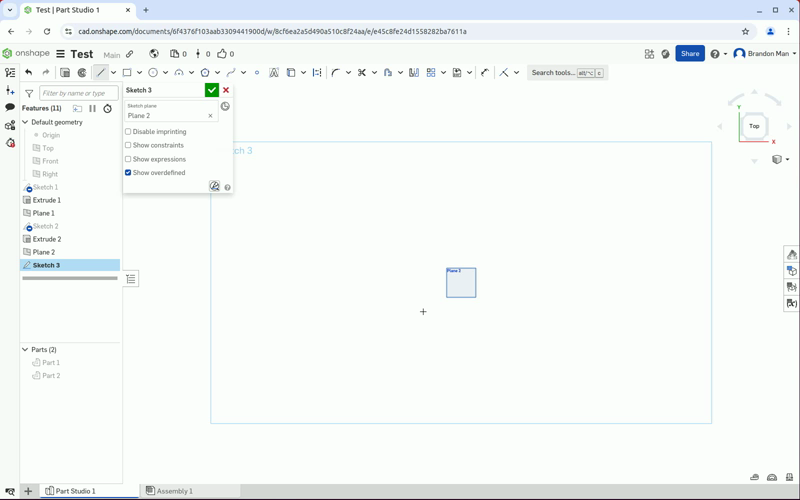
click(423, 311)
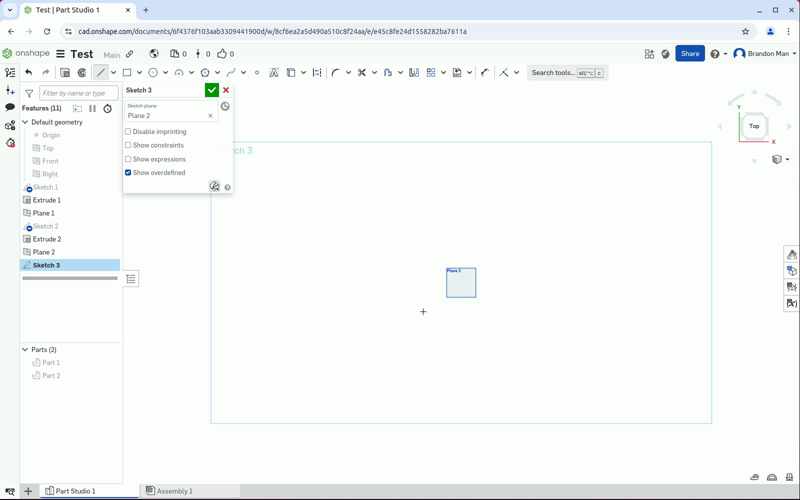
key_up(shift)
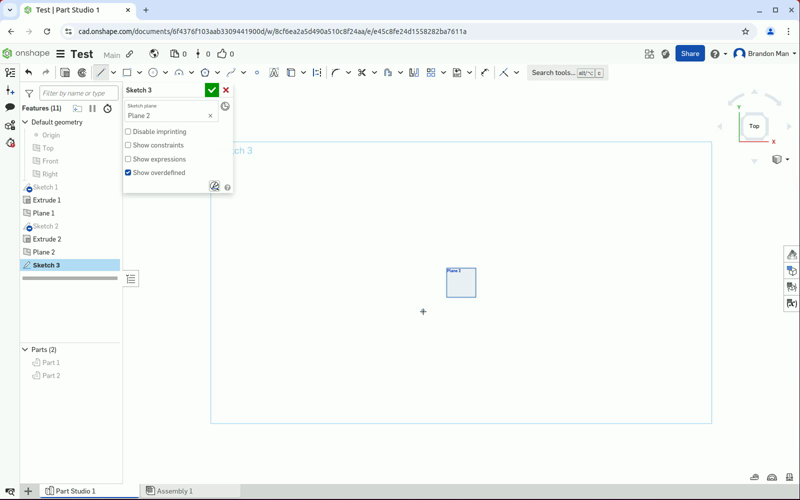
key_down(shift)
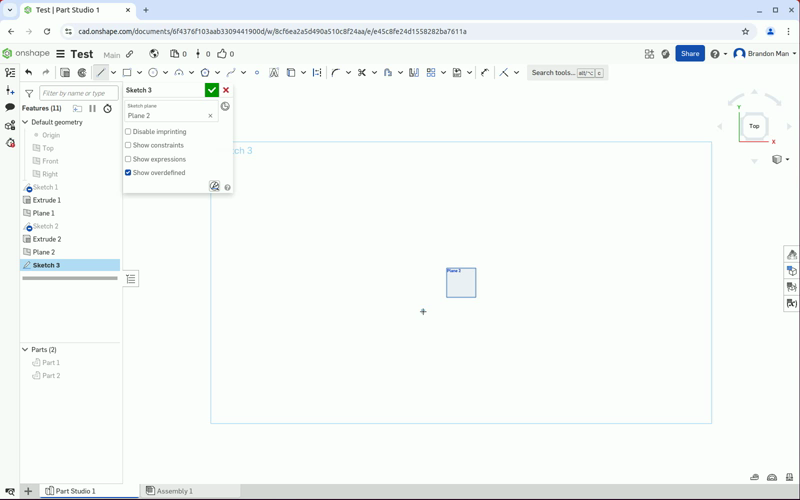
mouse_move(498, 311)
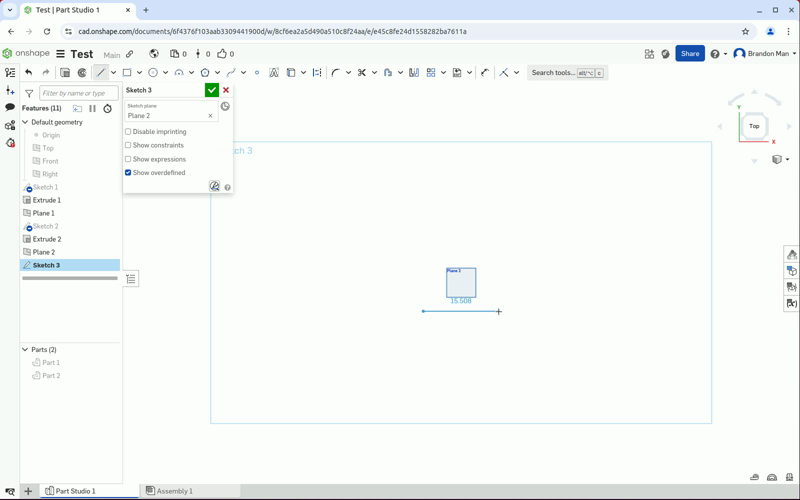
click(498, 311)
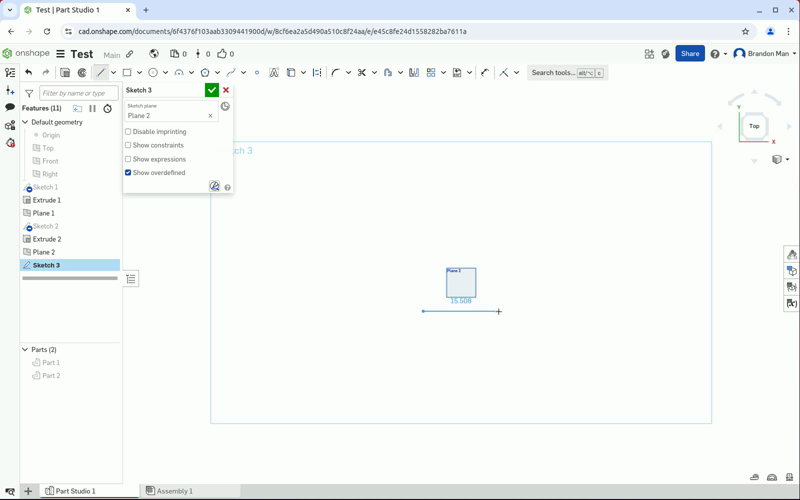
key_up(shift)
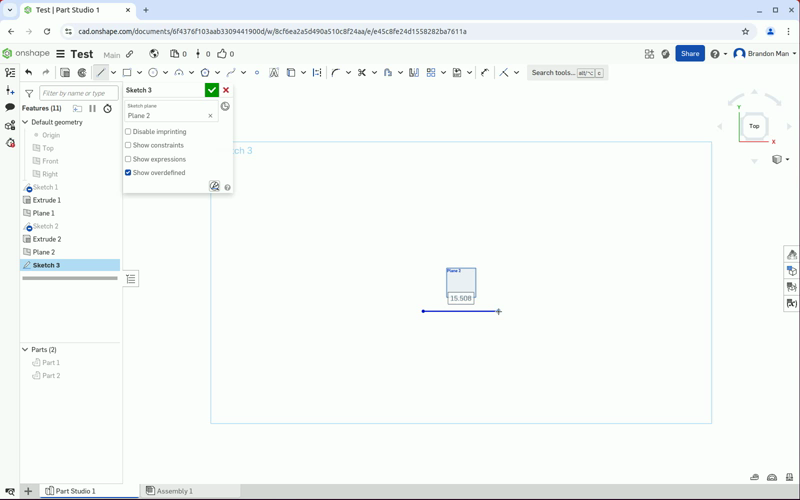
key_down(shift)
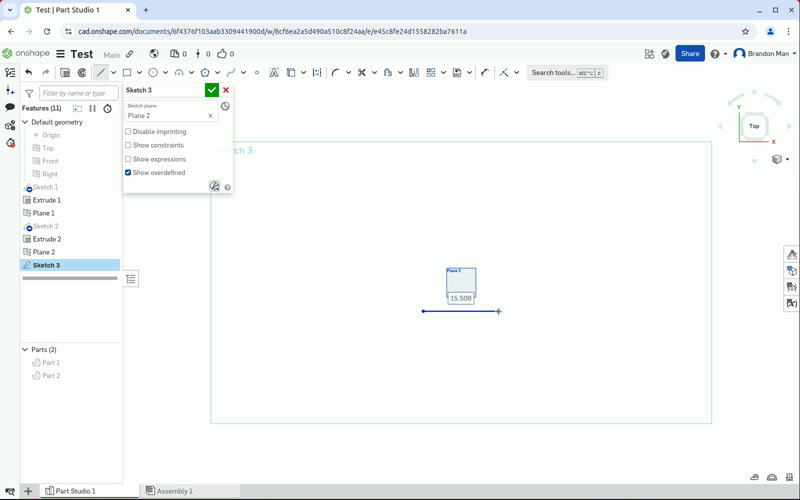
mouse_move(528, 311)
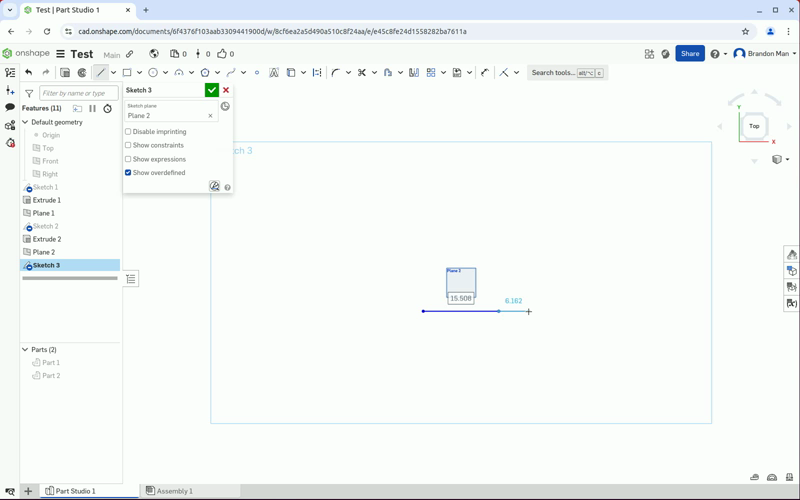
mouse_move(498, 254)
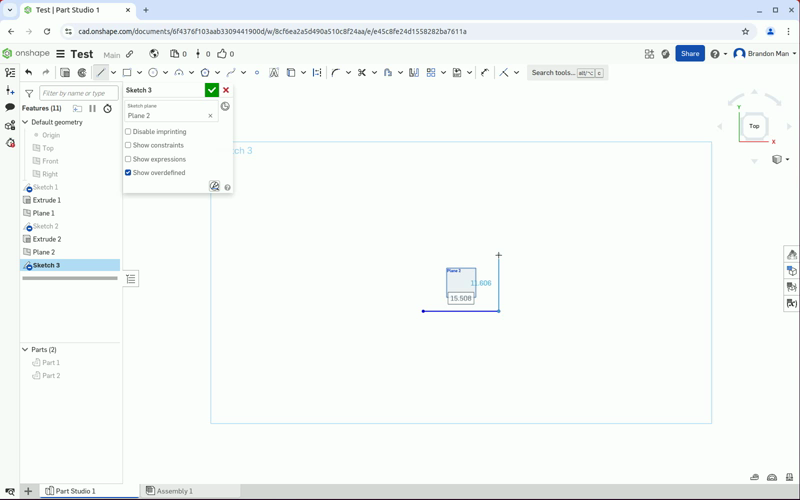
click(498, 254)
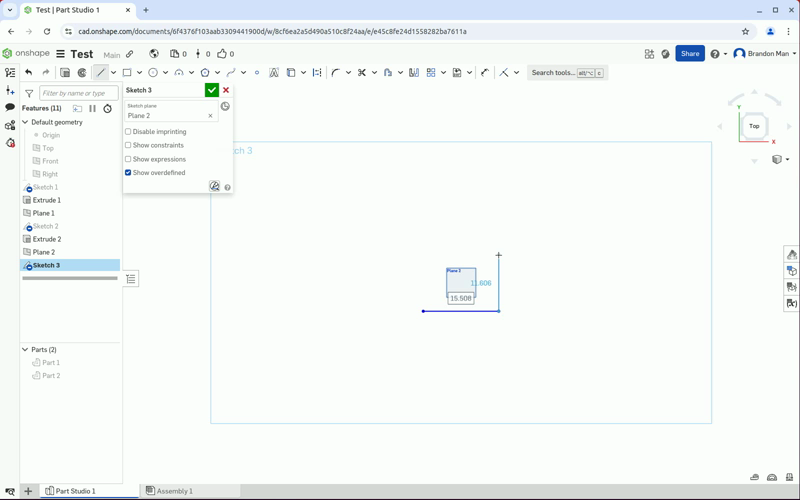
key_up(shift)
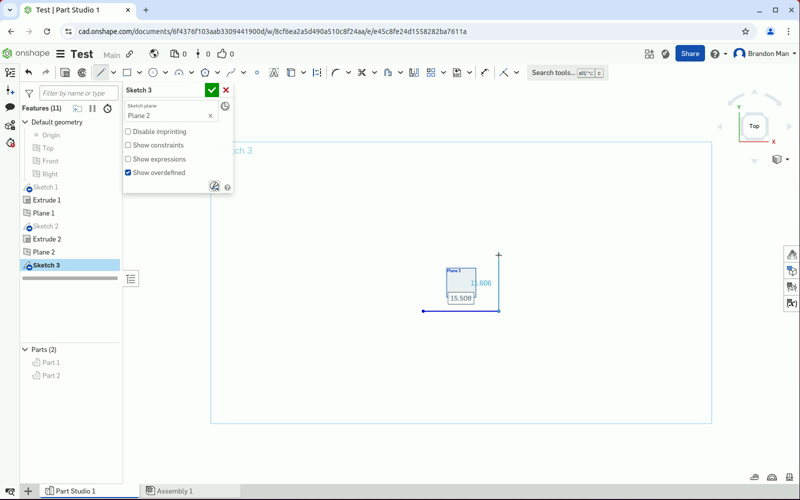
key_down(shift)
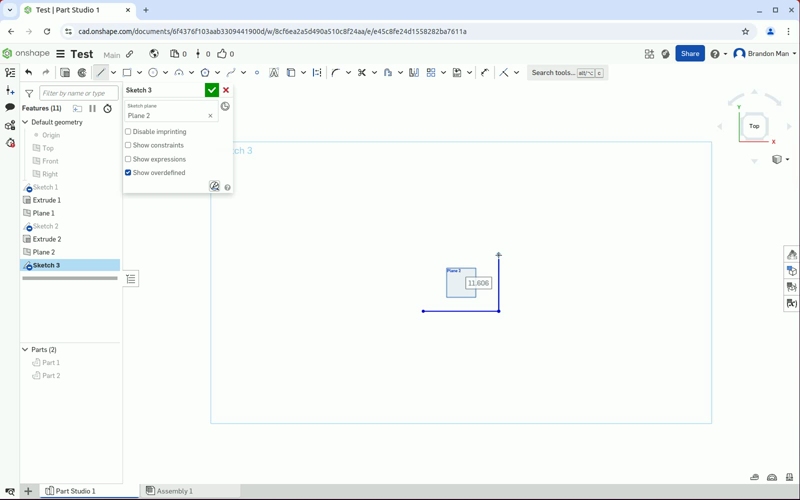
mouse_move(423, 254)
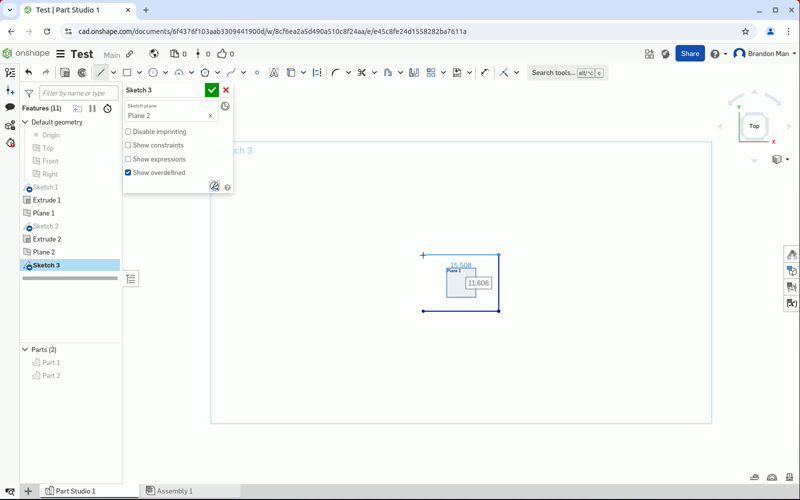
click(423, 254)
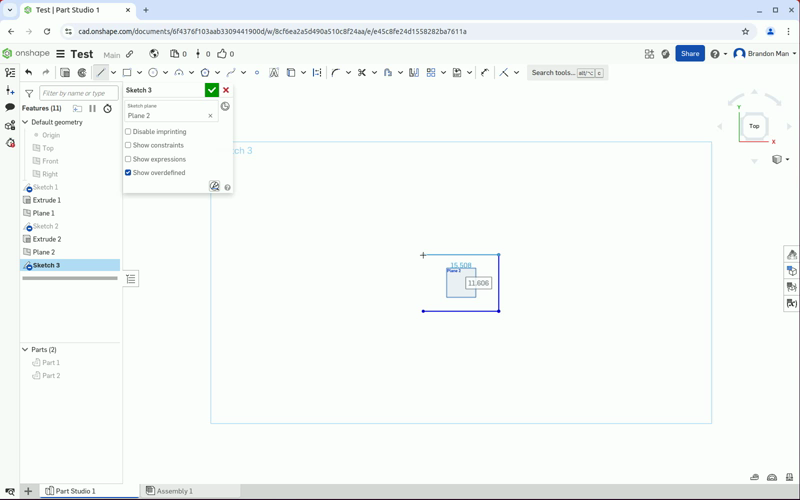
key_up(shift)
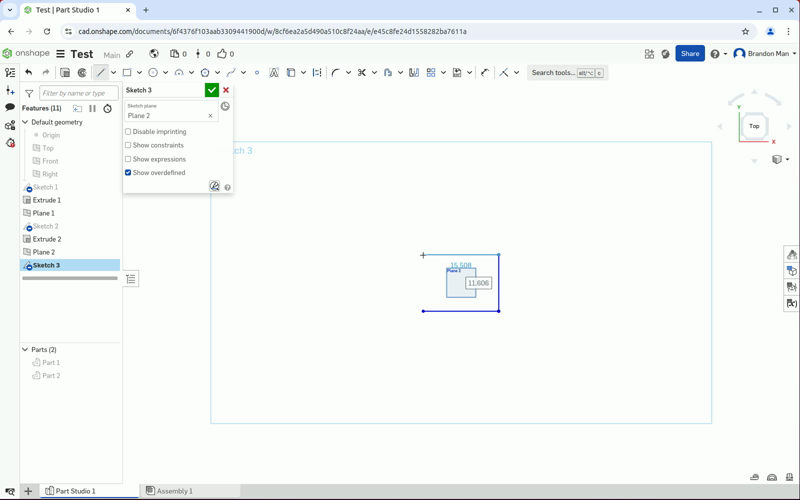
mouse_move(453, 254)
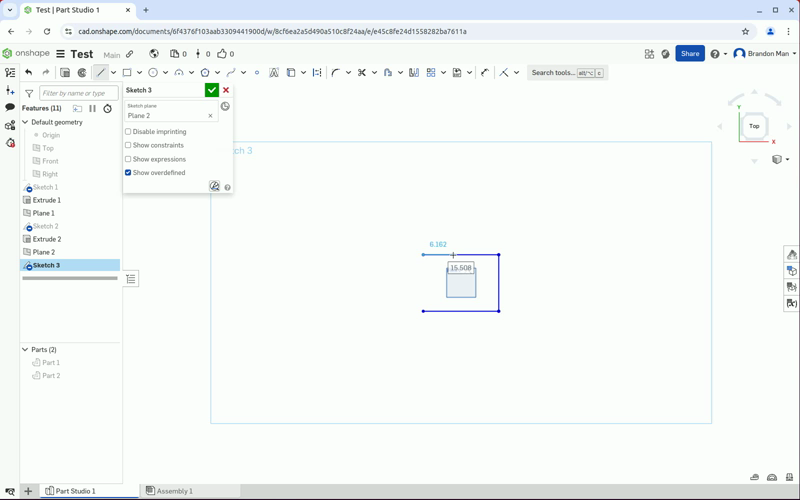
key_down(shift)
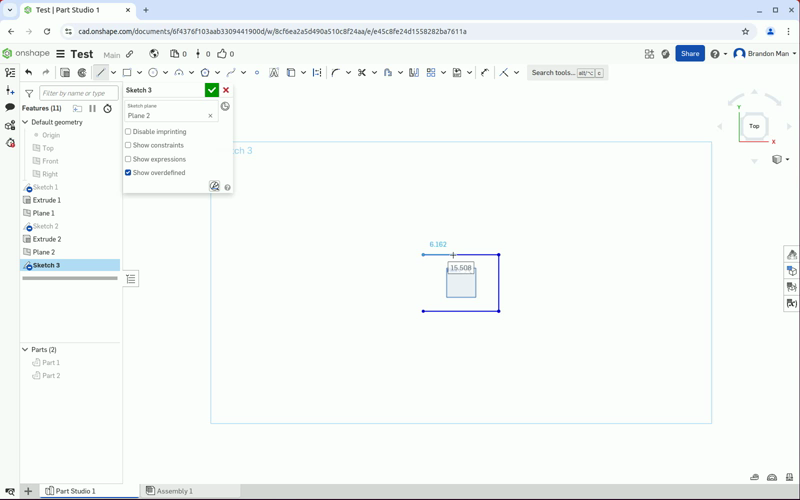
mouse_move(423, 311)
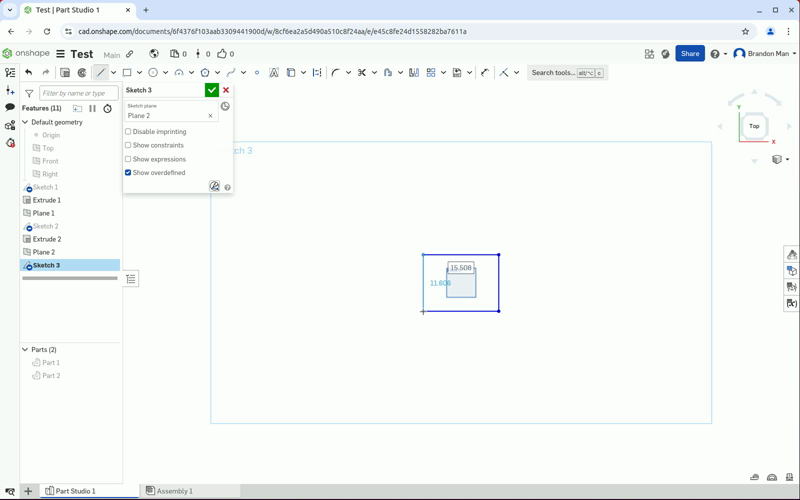
key_up(shift)
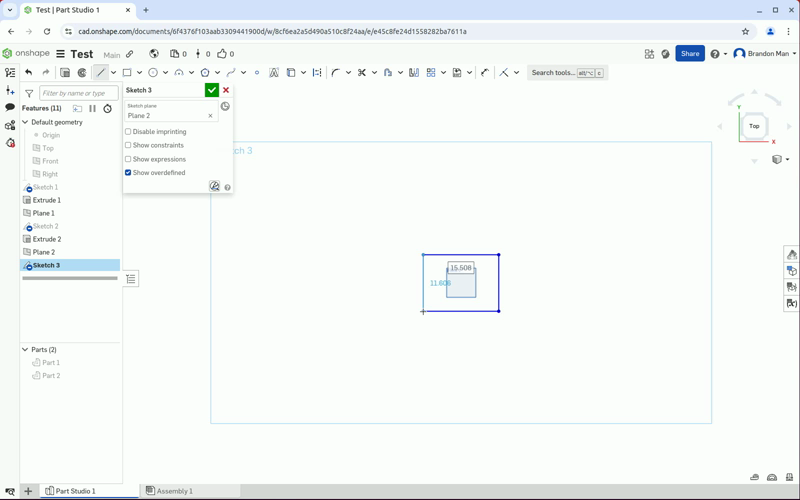
click(423, 311)
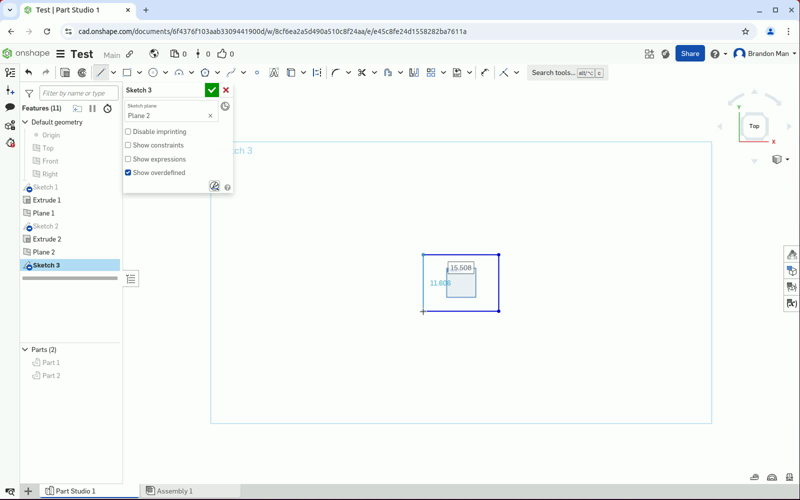
key(esc)
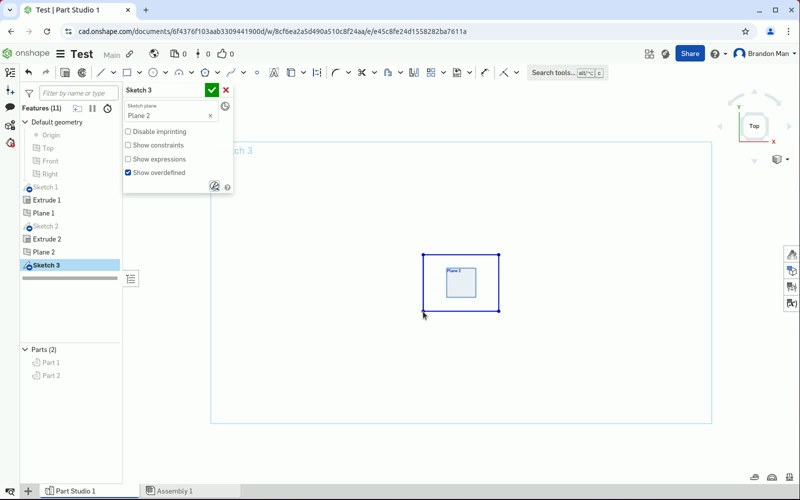
mouse_move(432, 269)
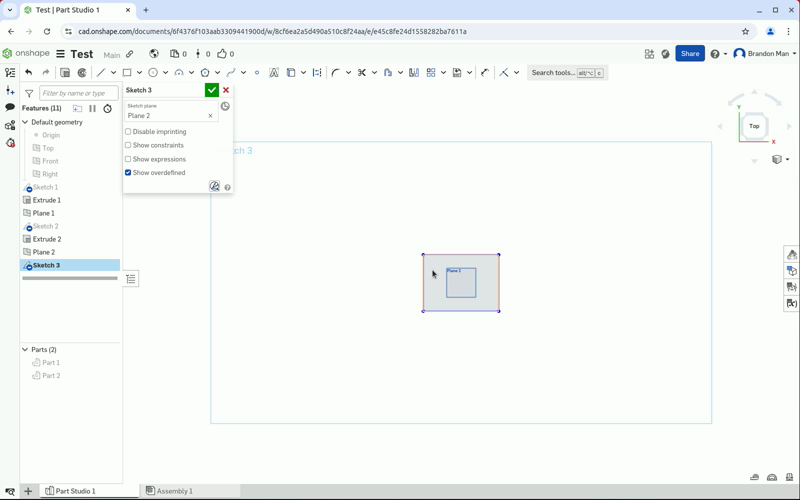
click(432, 269)
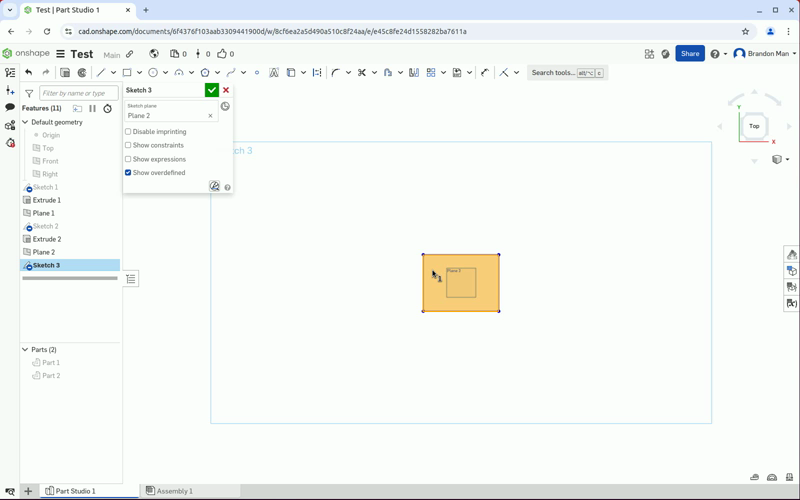
mouse_move(73, 352)
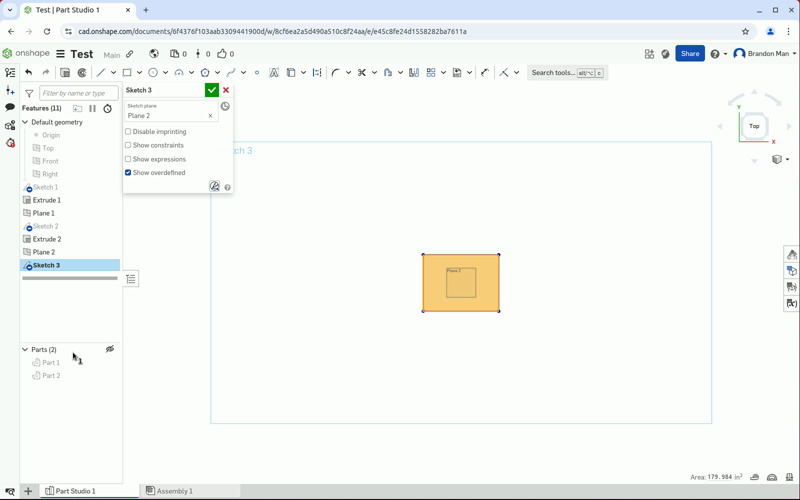
key(shift+y)
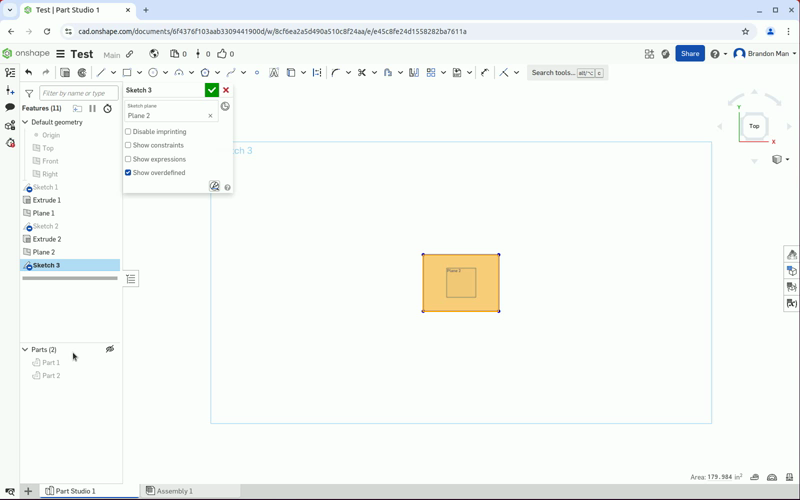
key(shift+e)
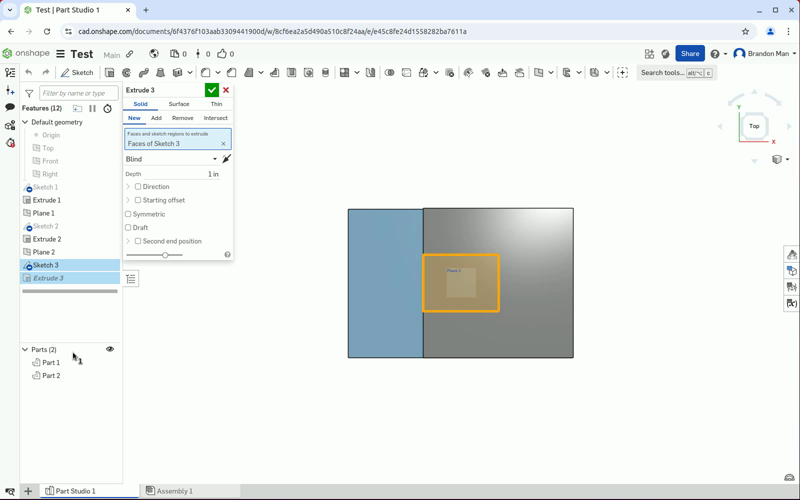
mouse_move(143, 106)
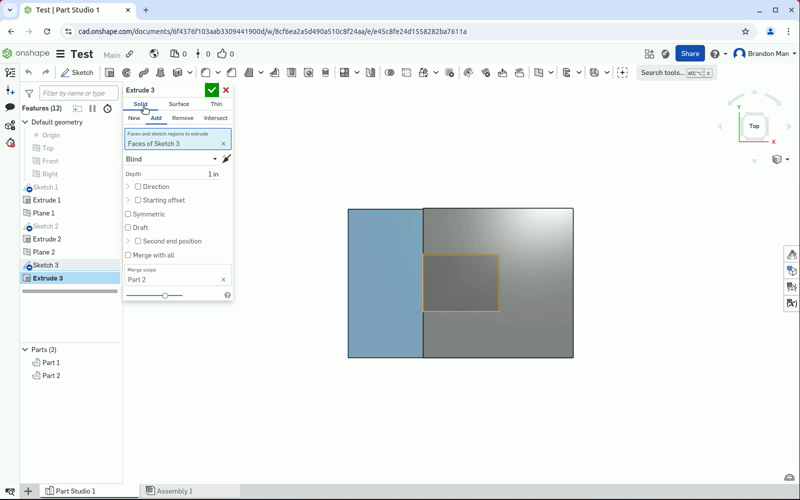
click(143, 106)
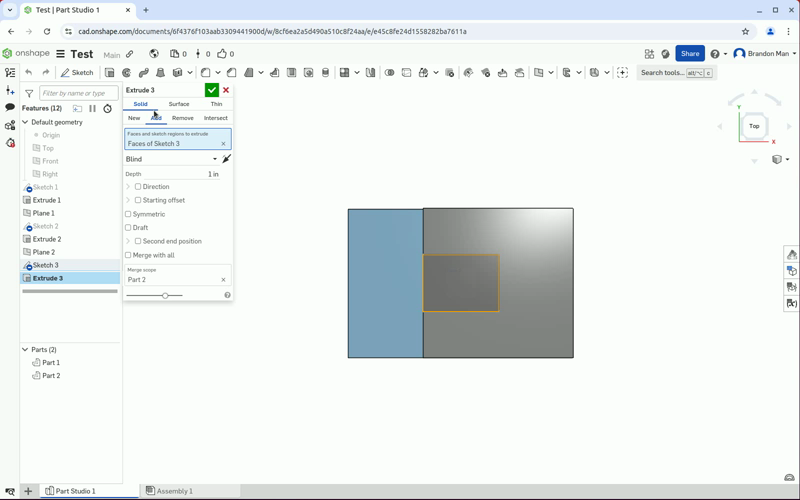
mouse_move(186, 120)
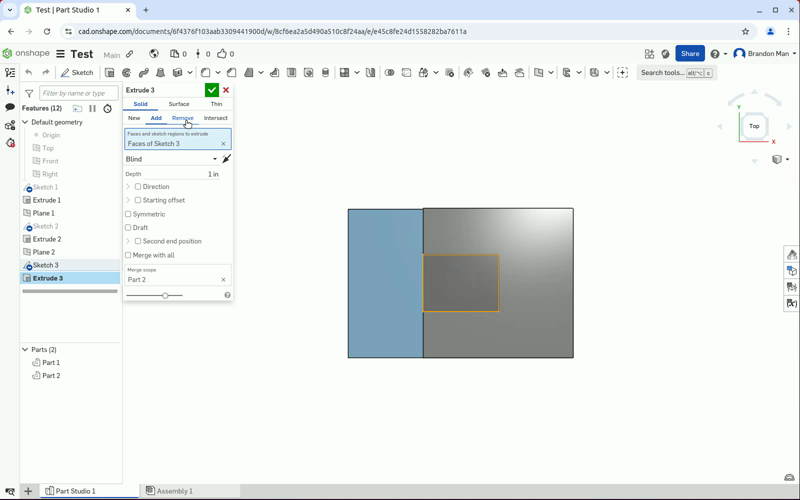
click(186, 120)
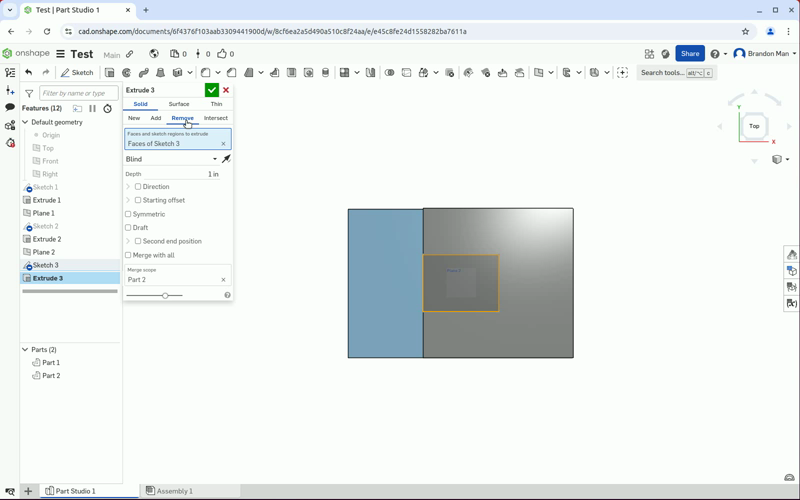
key(tab, 4)
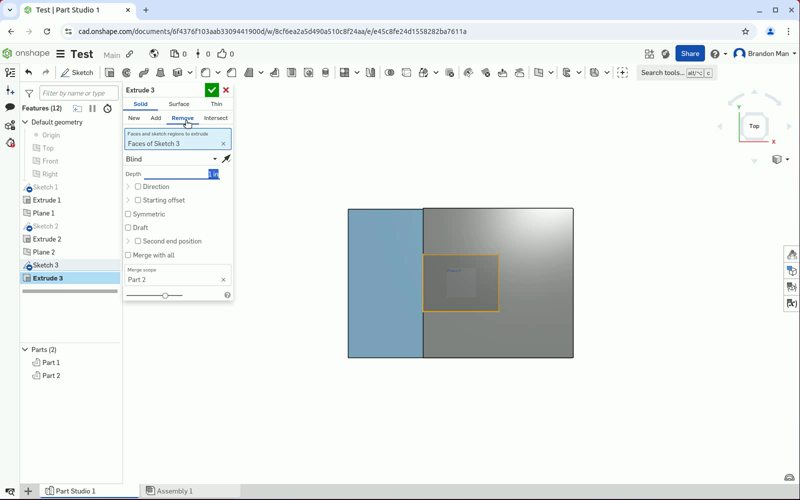
text(7.703)
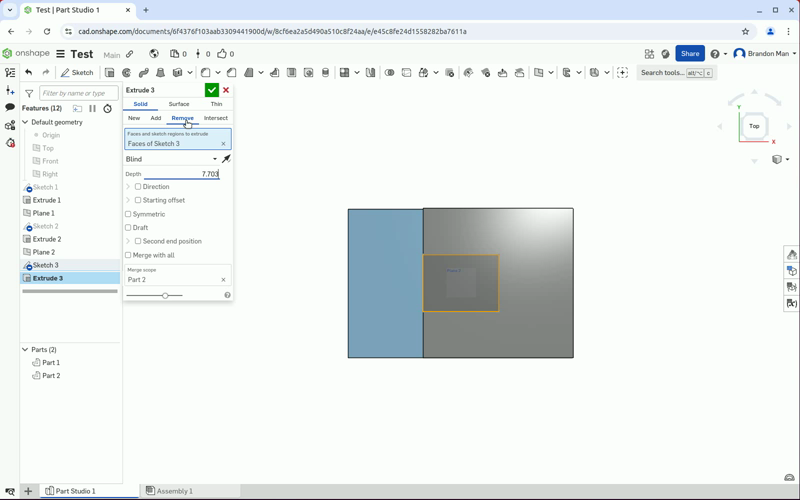
key(tab, 6)
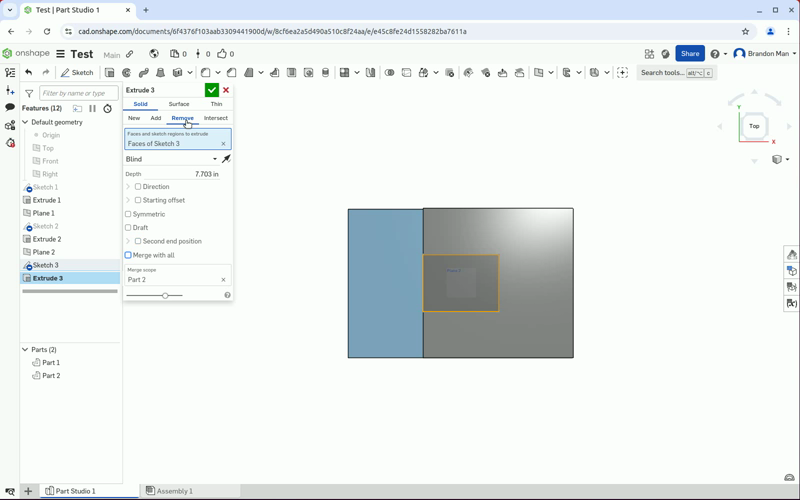
key(space)
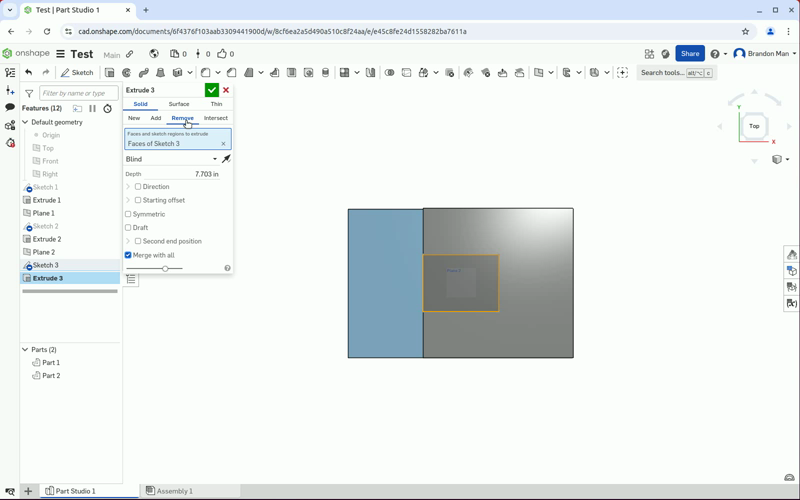
key(enter)
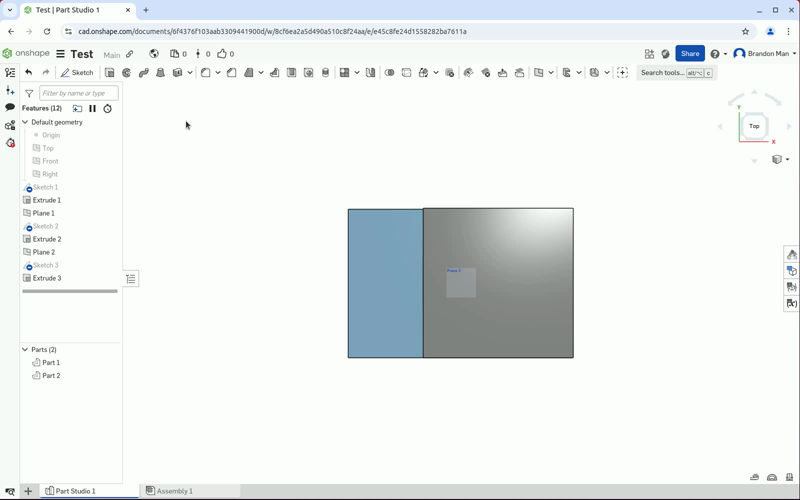
key(shift+h)
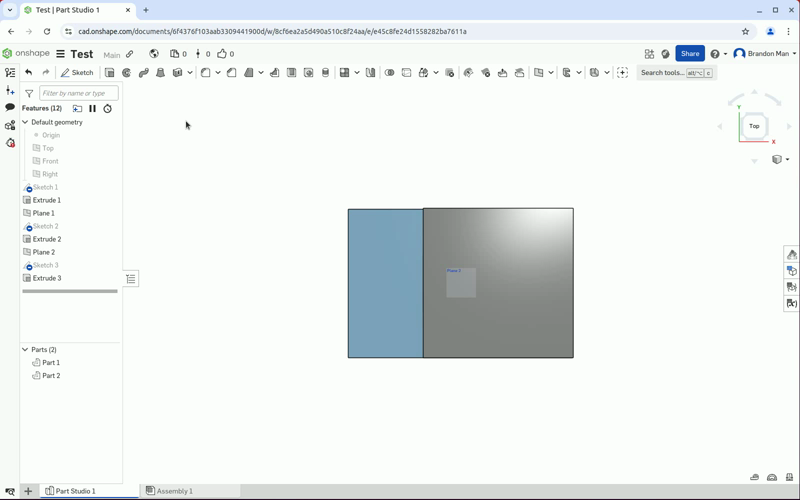
key(shift+h)
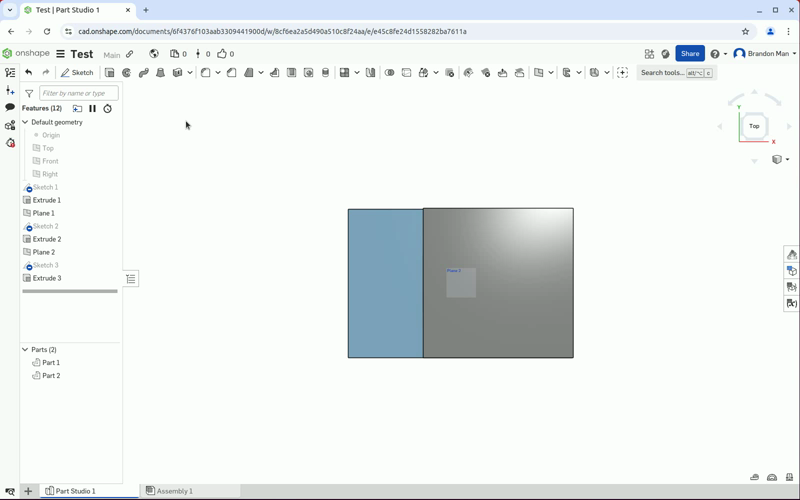
mouse_move(73, 189)
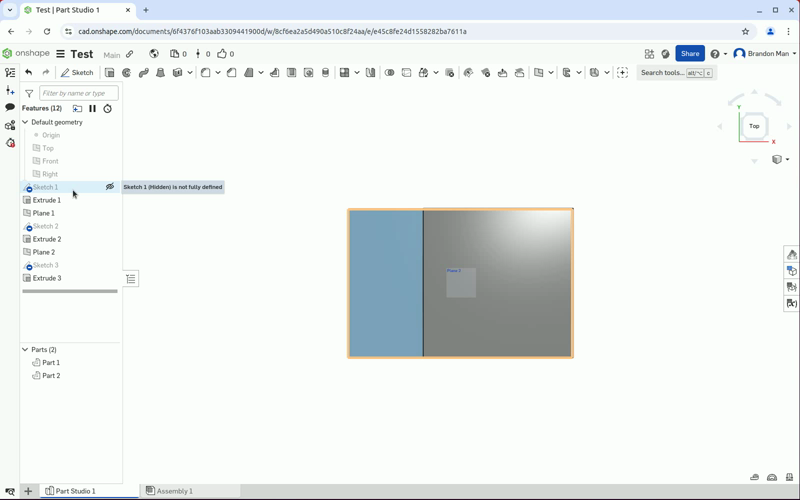
click(73, 189)
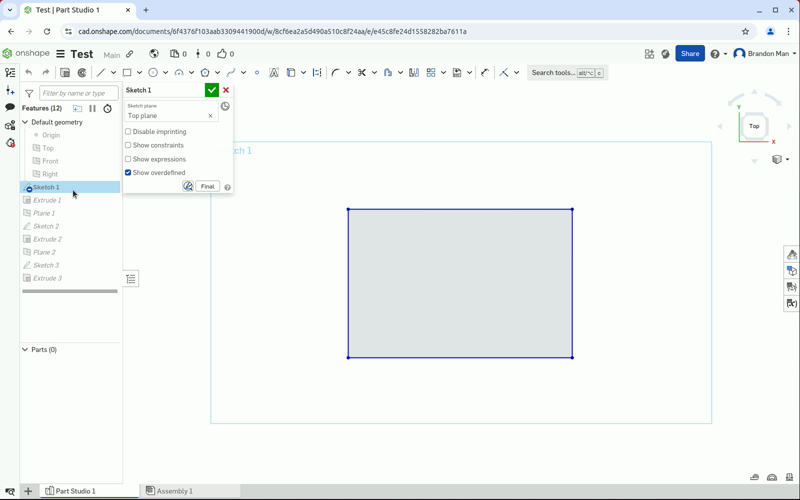
mouse_move(229, 92)
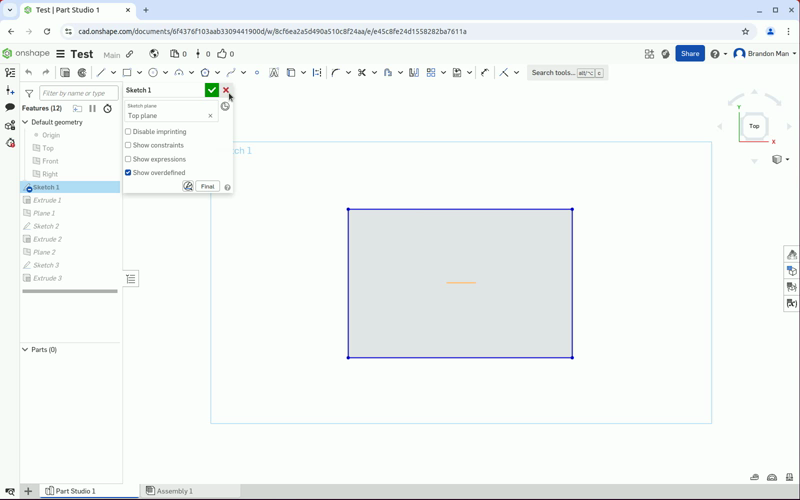
click(229, 92)
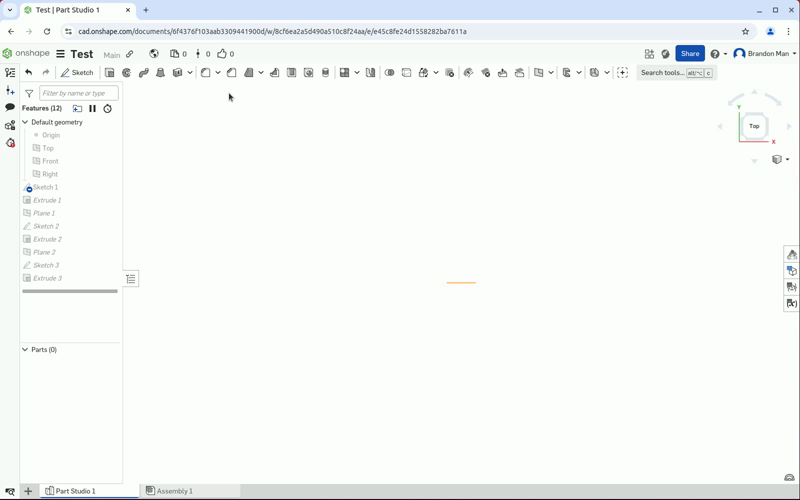
key(shift+s)
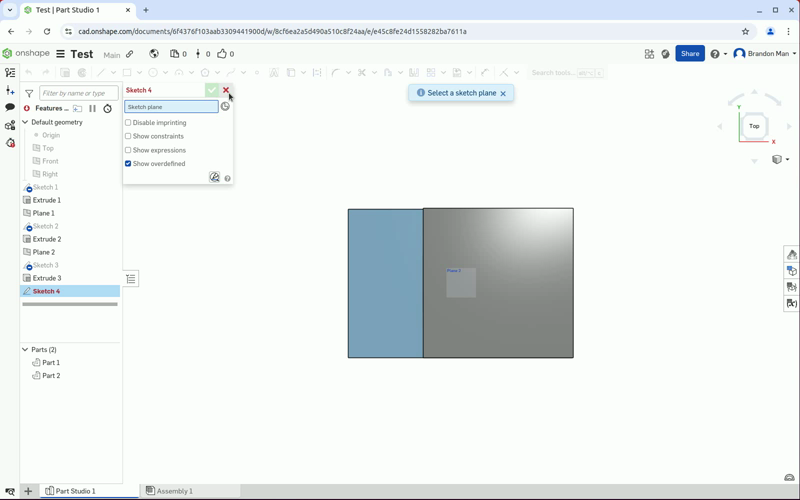
mouse_move(73, 254)
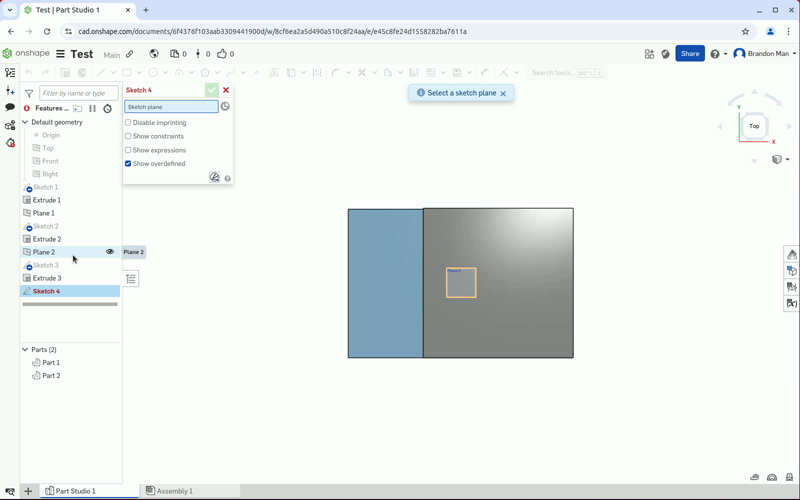
click(73, 254)
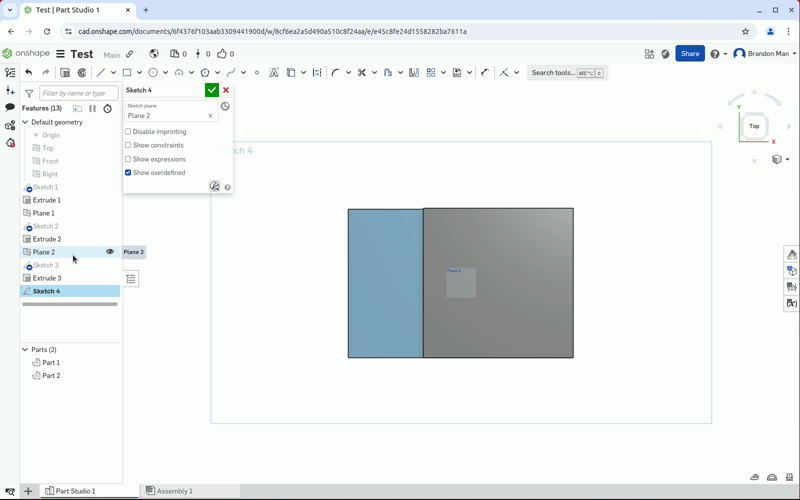
mouse_move(73, 352)
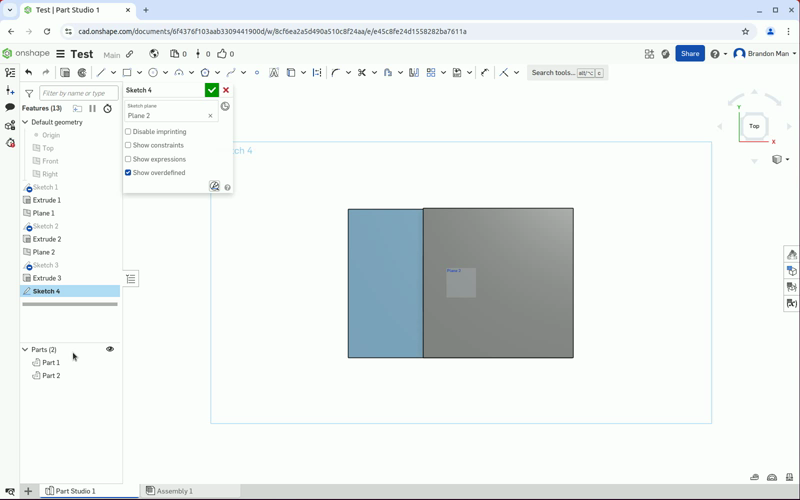
key(y)
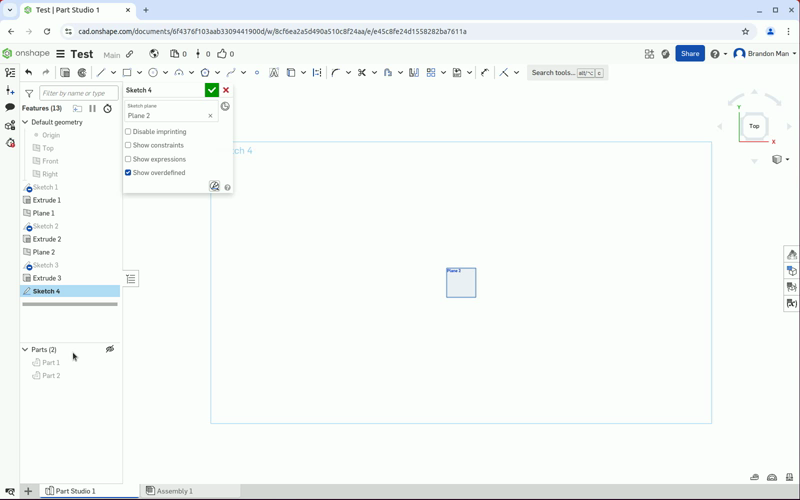
key(l)
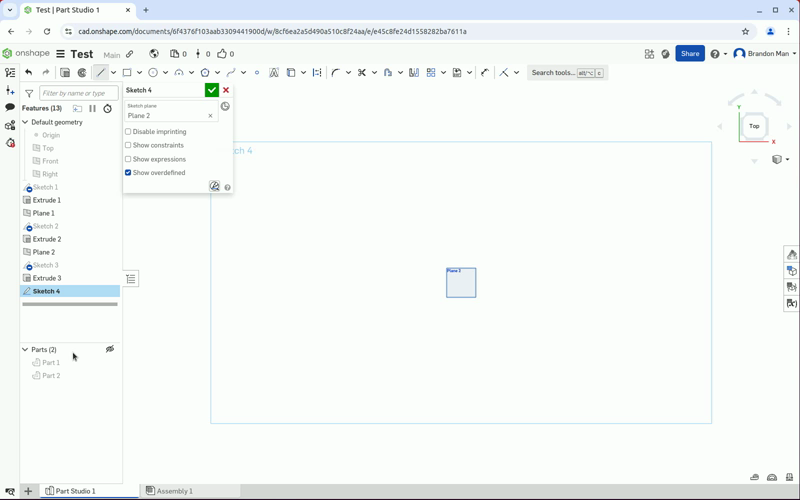
key_down(shift)
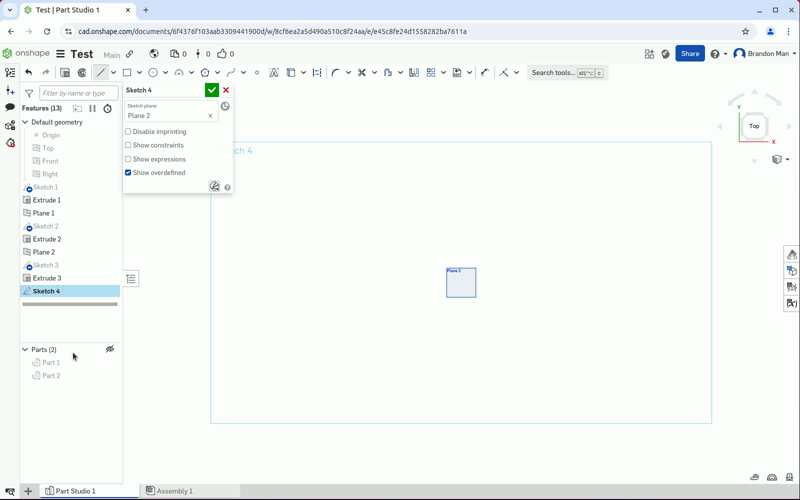
mouse_move(498, 357)
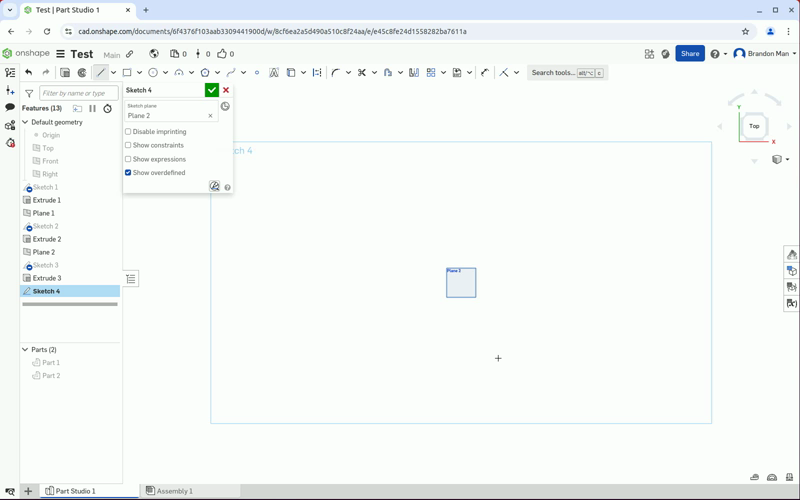
click(498, 357)
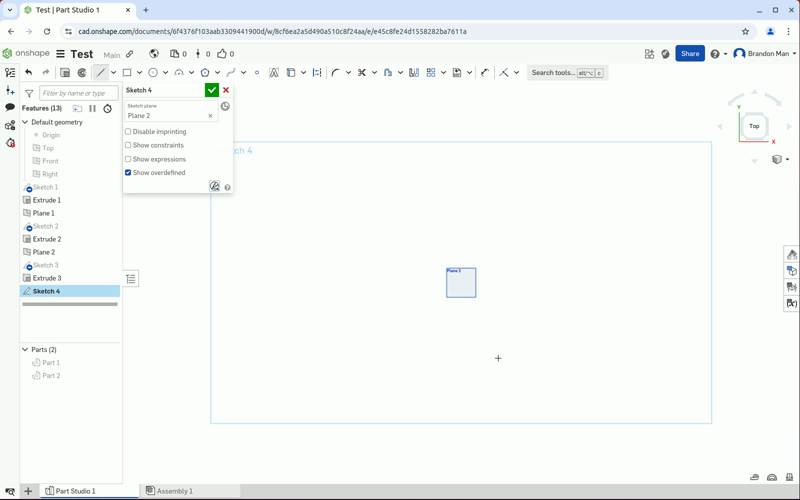
key_up(shift)
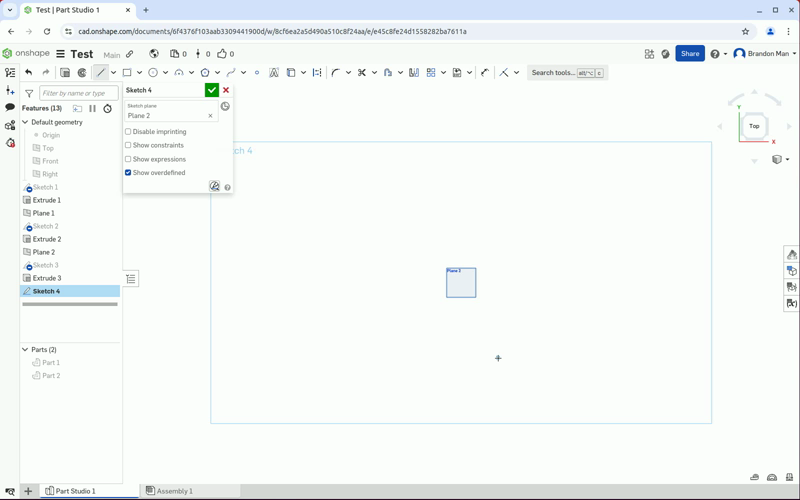
key_down(shift)
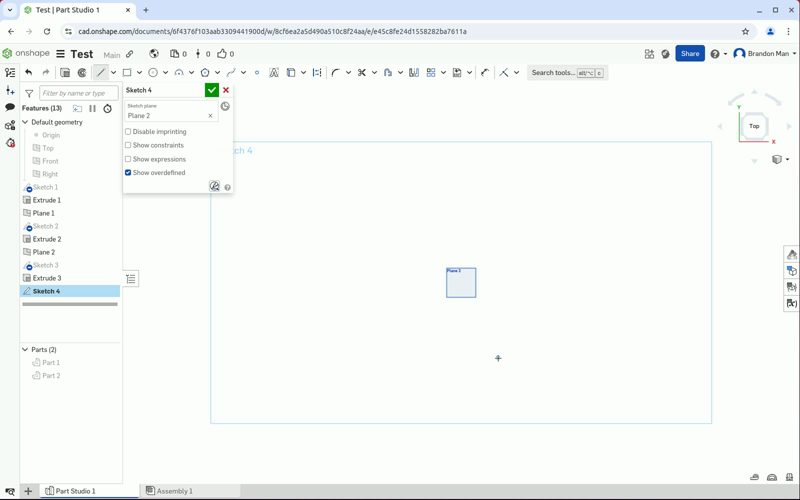
mouse_move(573, 357)
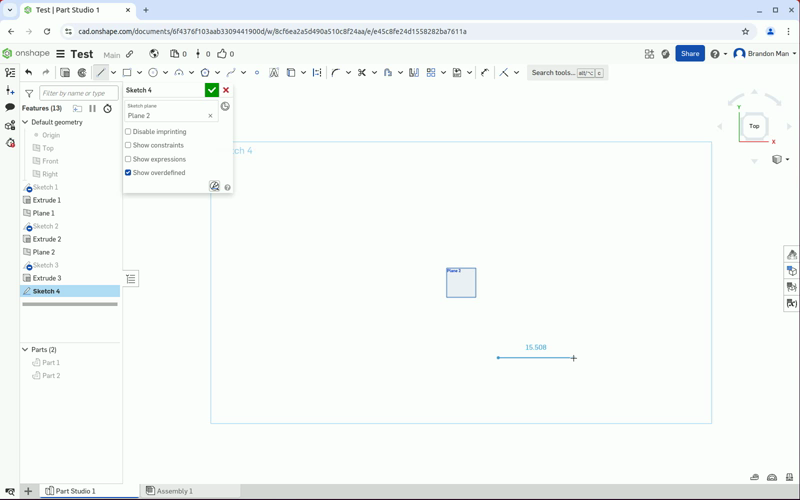
click(573, 357)
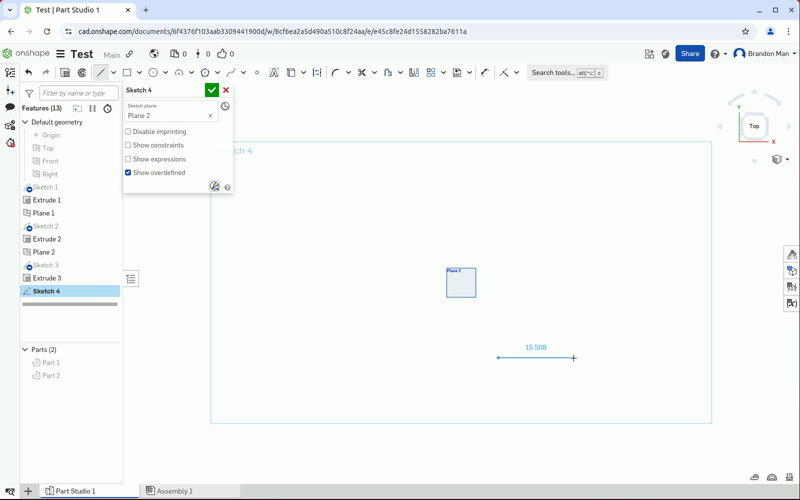
key_up(shift)
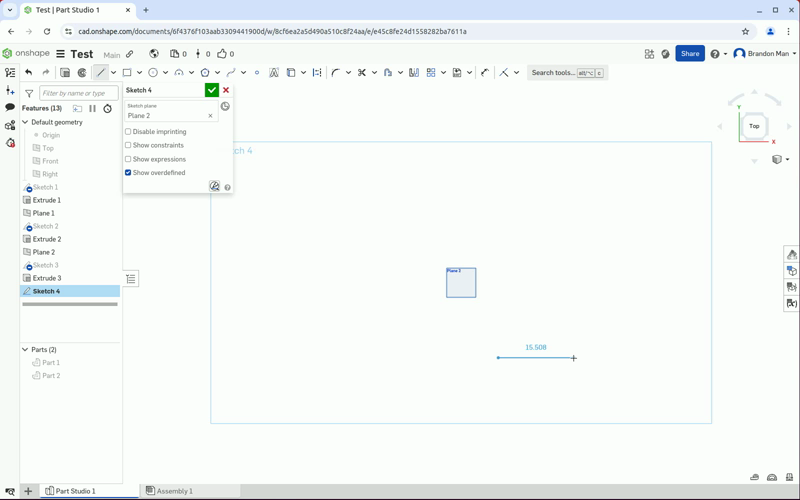
key_down(shift)
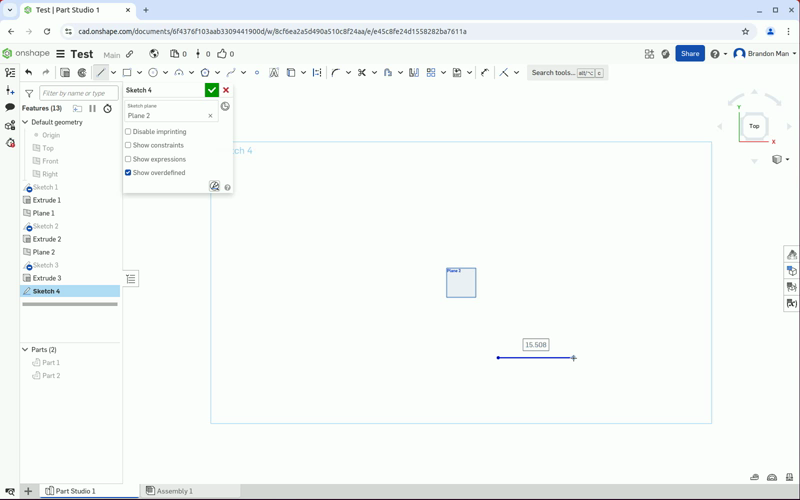
mouse_move(573, 208)
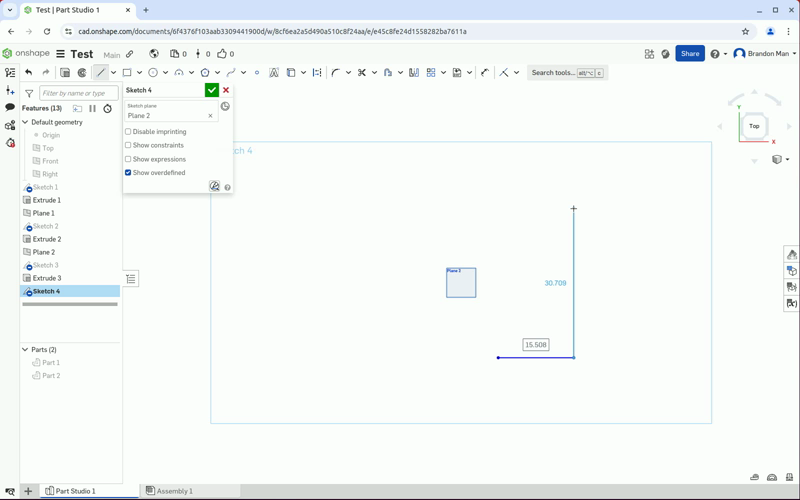
click(573, 208)
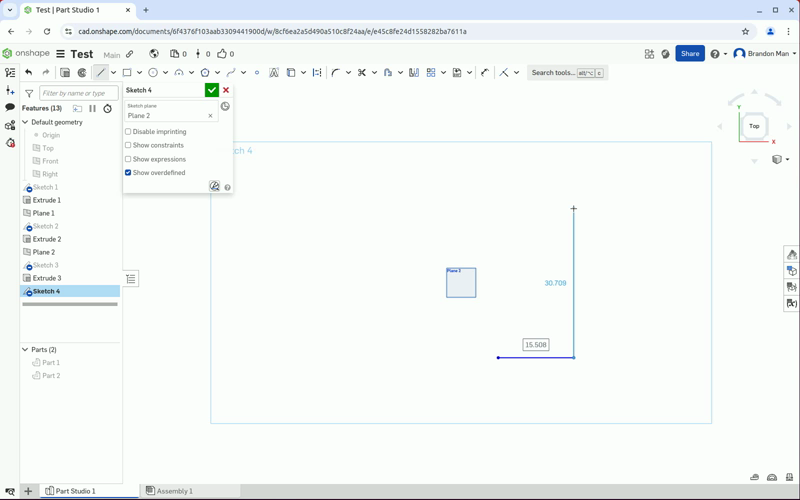
key_up(shift)
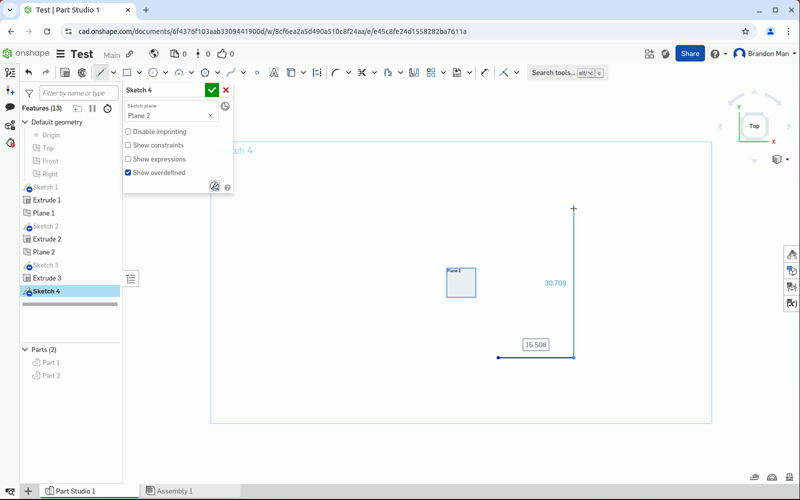
key_down(shift)
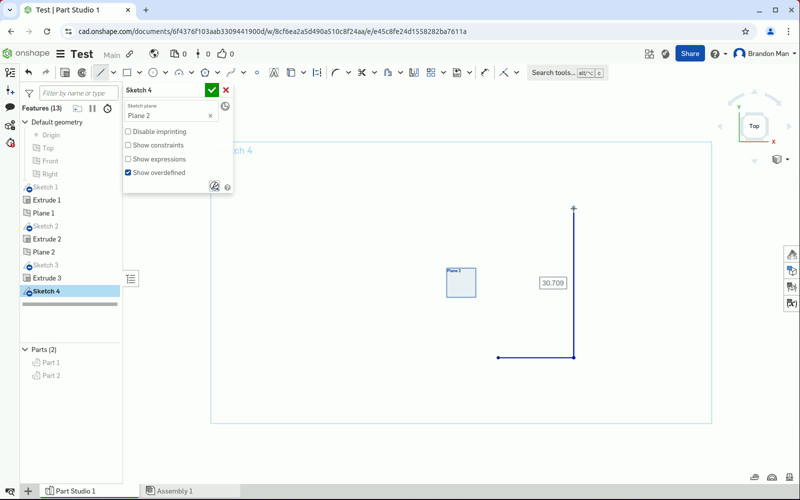
mouse_move(498, 208)
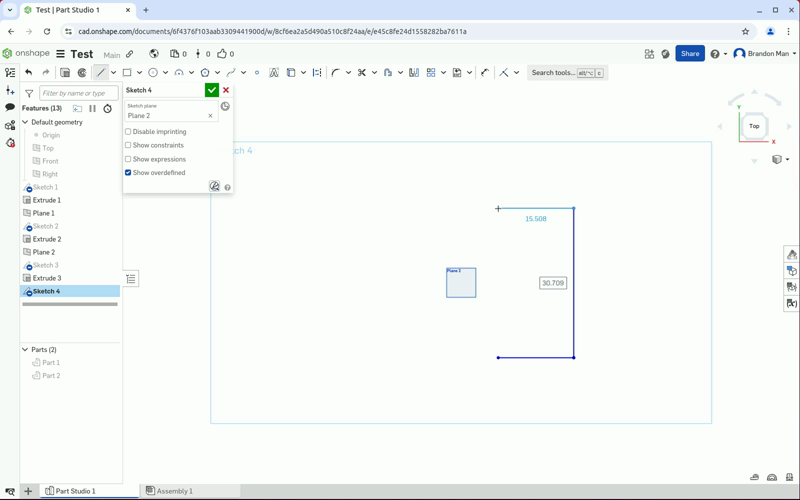
click(498, 208)
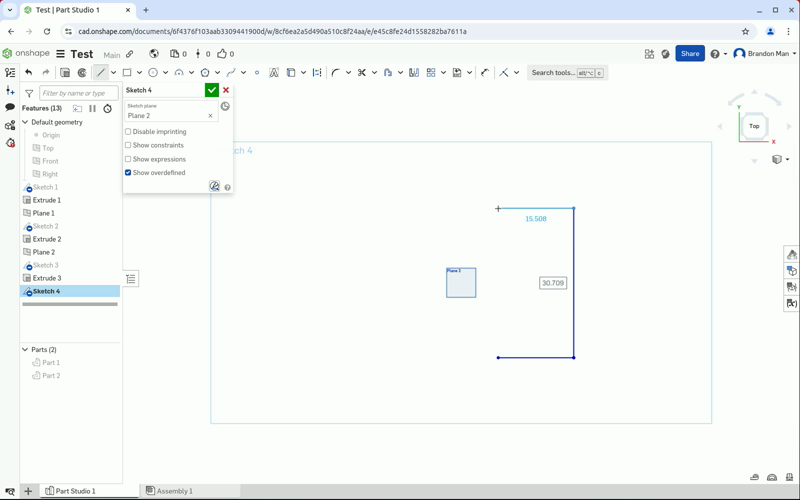
key_up(shift)
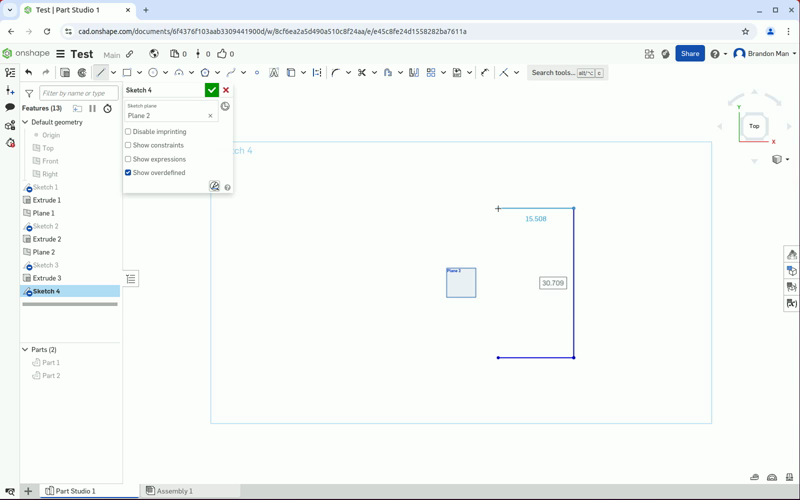
key_down(shift)
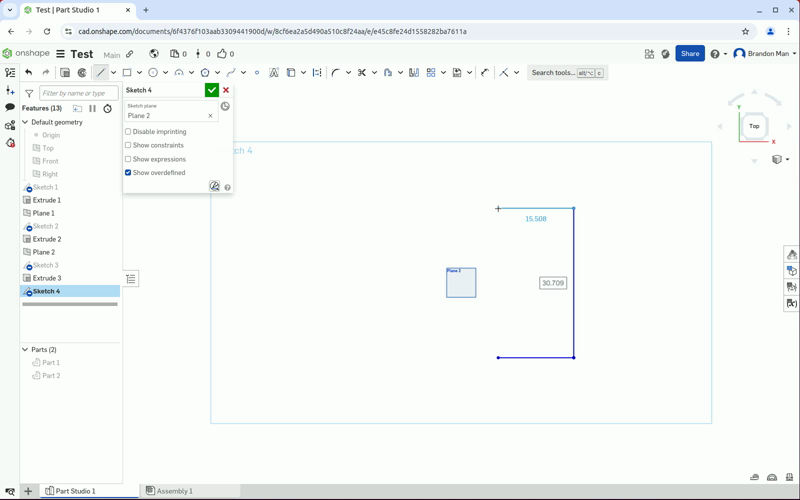
mouse_move(528, 208)
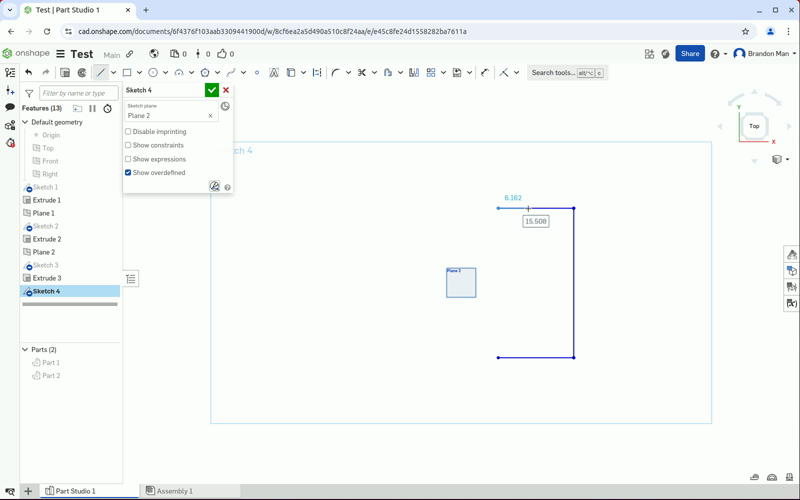
mouse_move(498, 255)
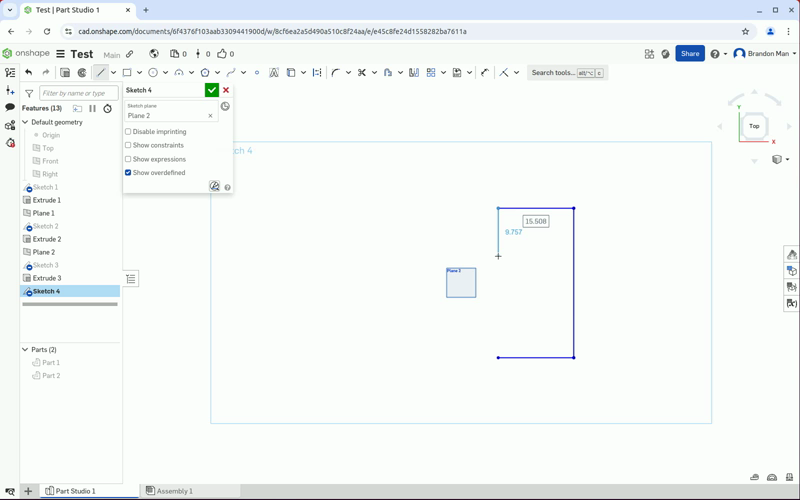
click(498, 255)
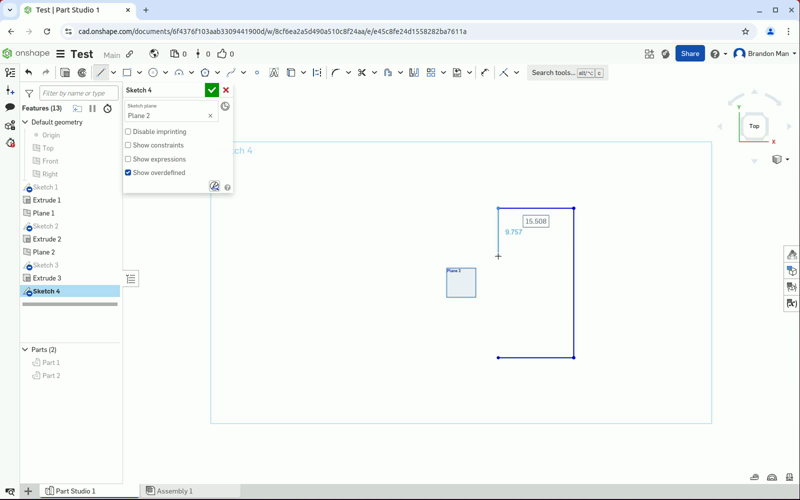
key_up(shift)
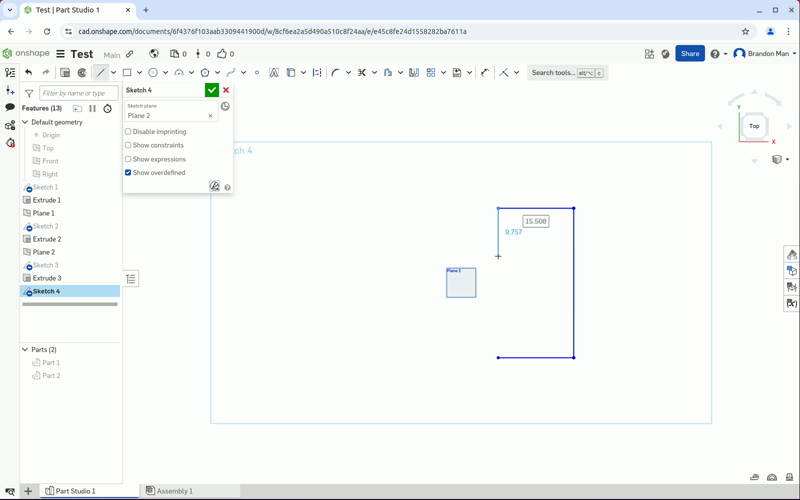
key_down(shift)
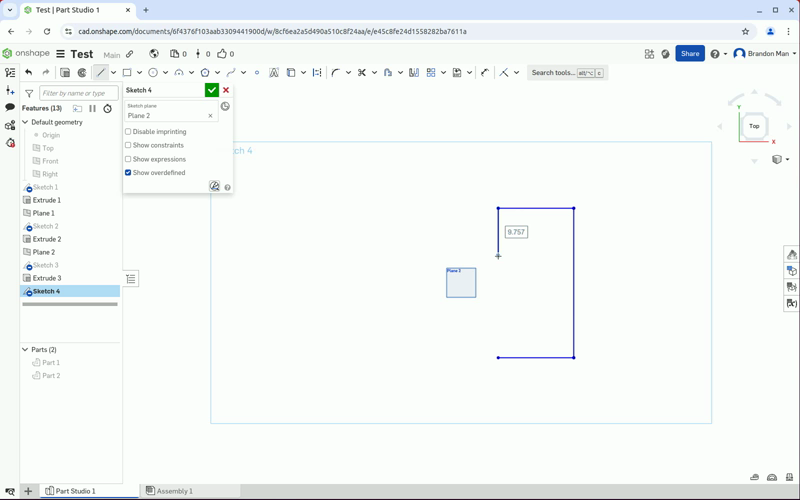
mouse_move(528, 255)
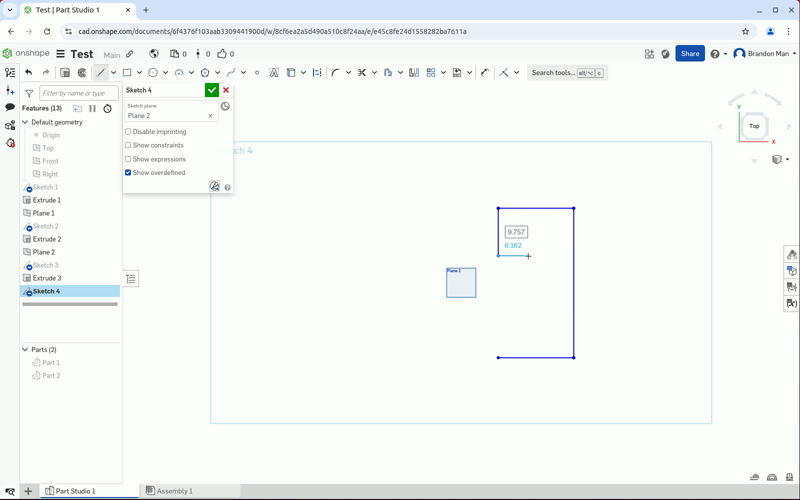
mouse_move(498, 310)
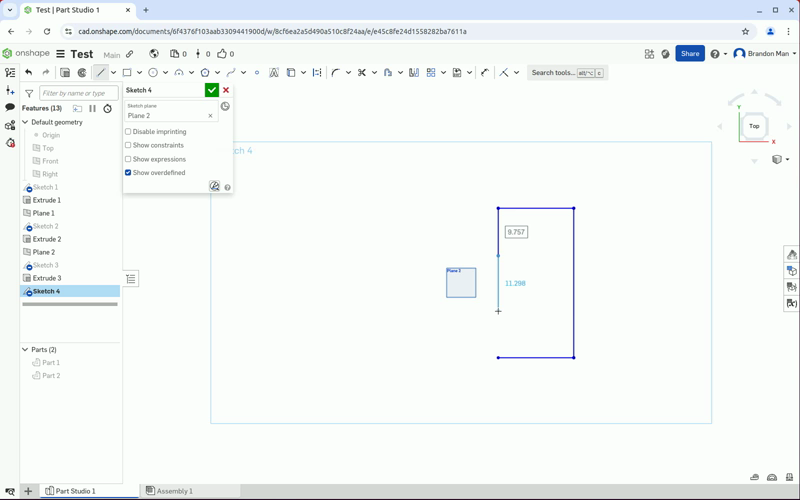
click(498, 310)
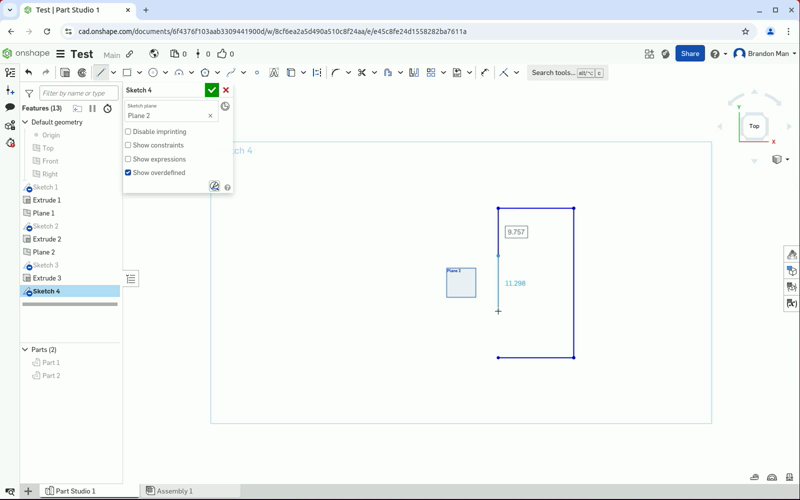
key_up(shift)
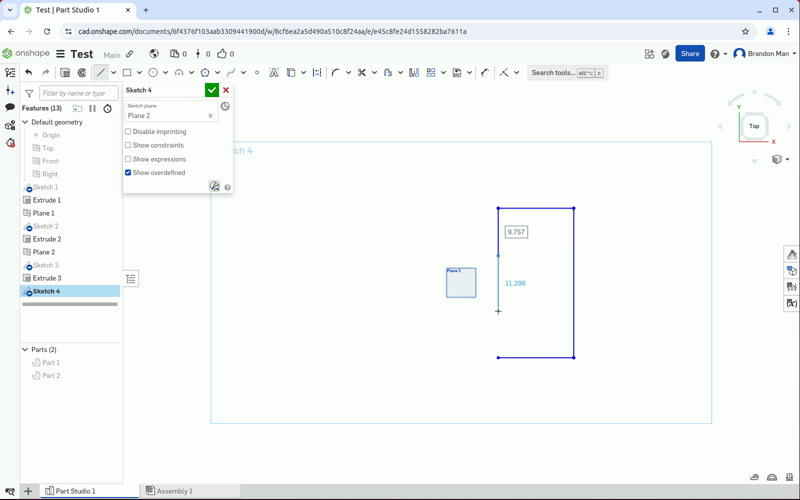
mouse_move(528, 310)
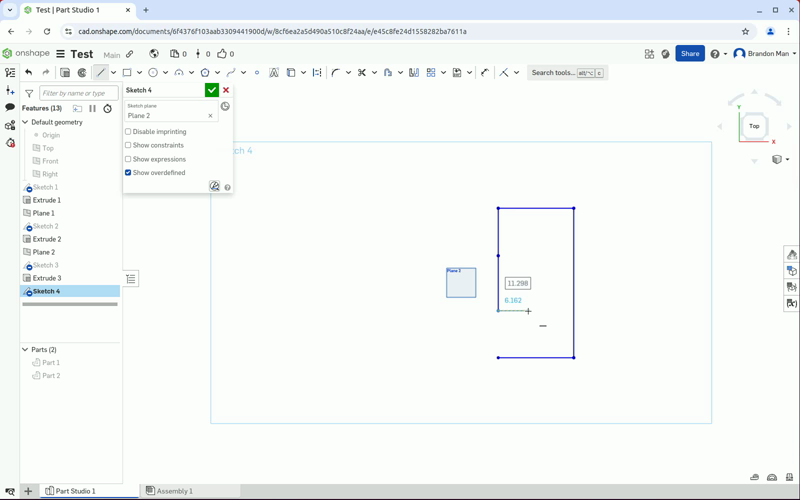
key_down(shift)
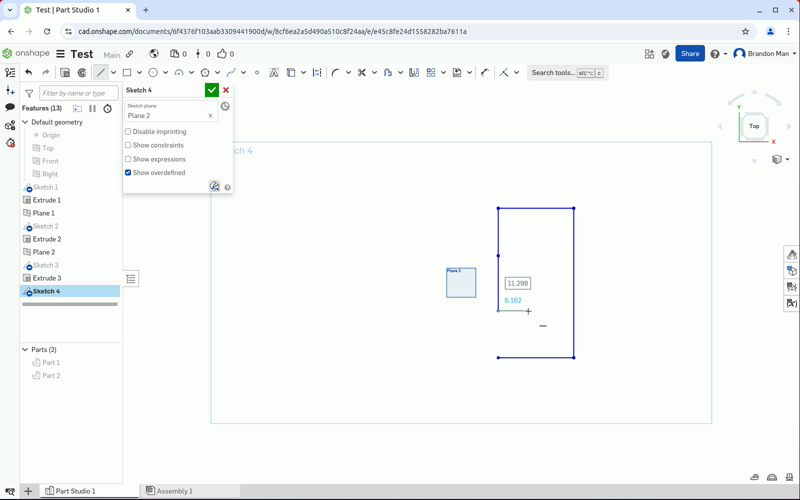
mouse_move(498, 357)
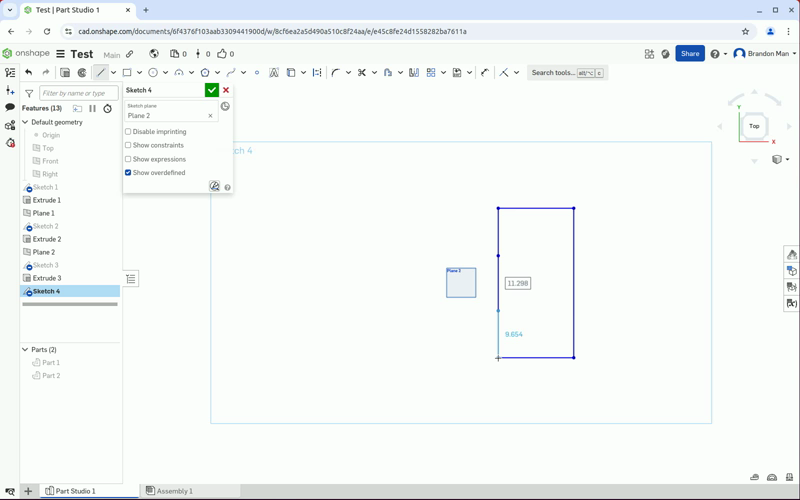
key_up(shift)
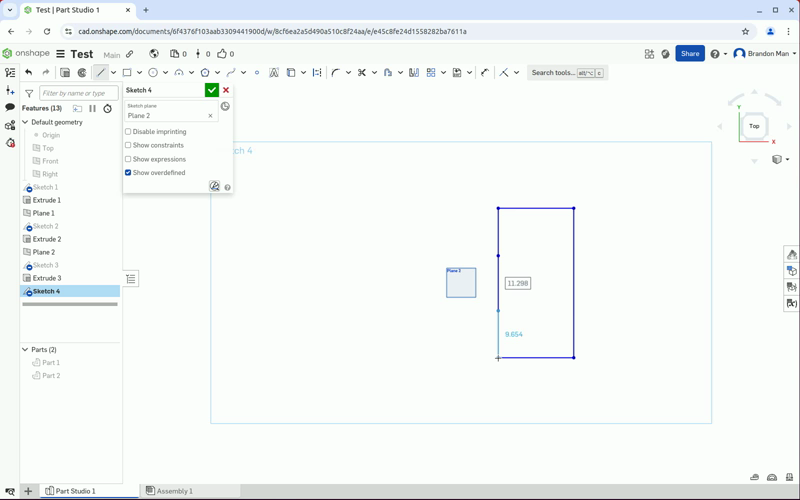
click(498, 357)
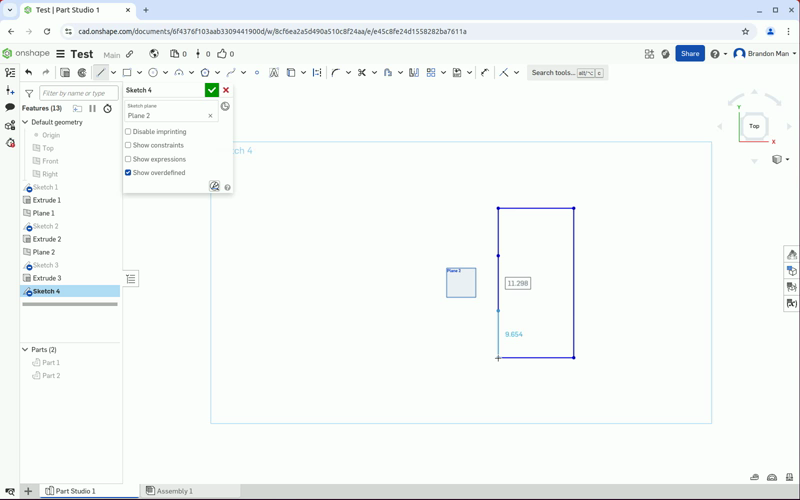
key(esc)
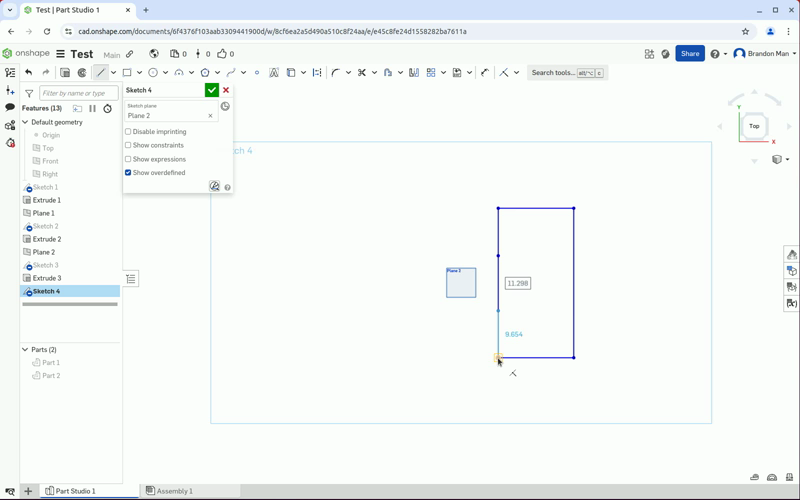
mouse_move(518, 216)
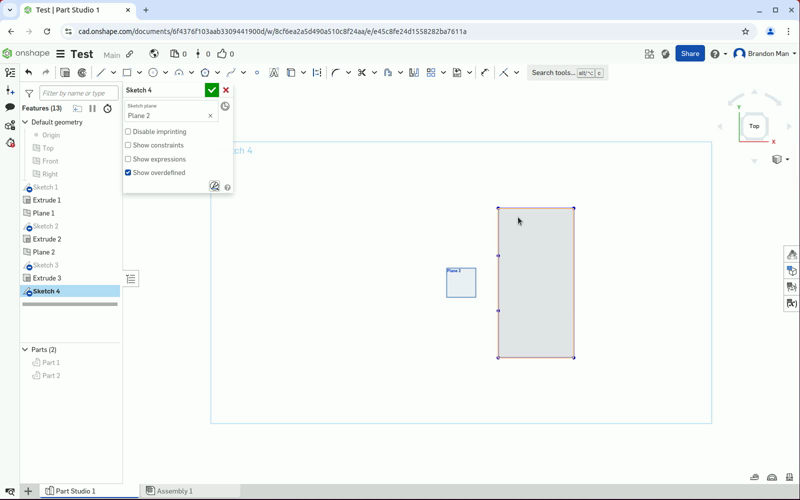
click(518, 216)
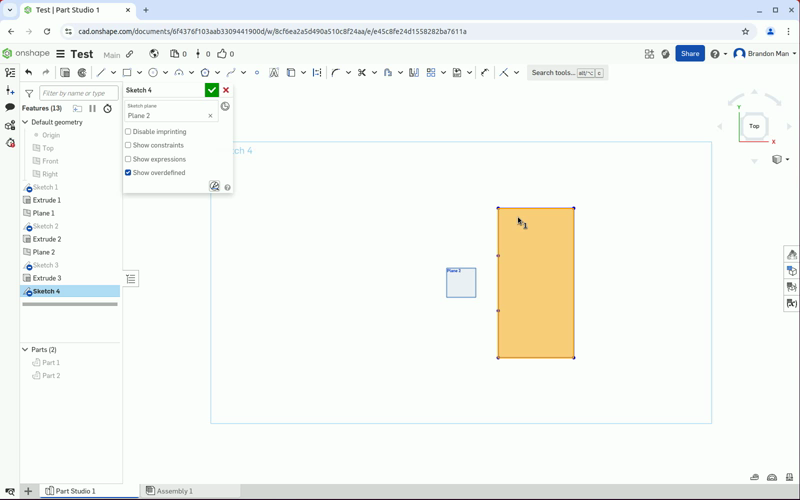
mouse_move(73, 352)
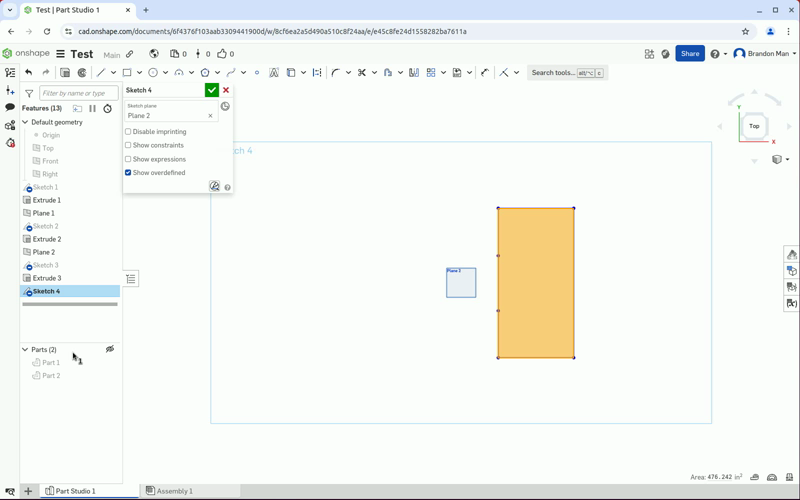
key(shift+y)
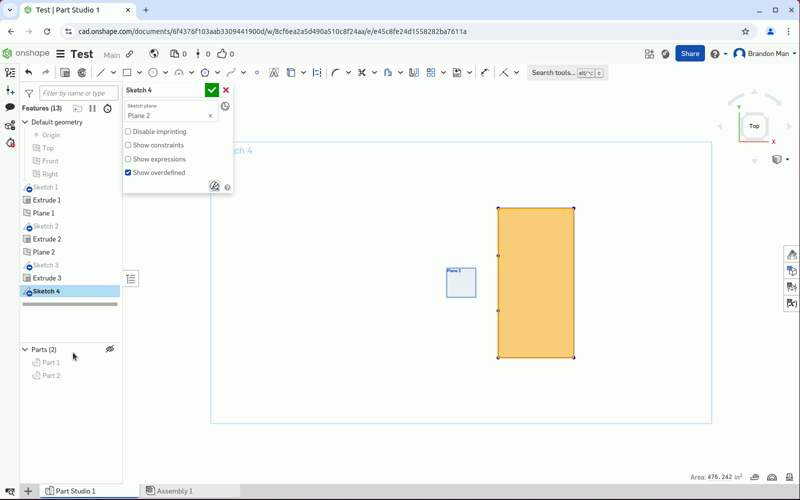
key(shift+e)
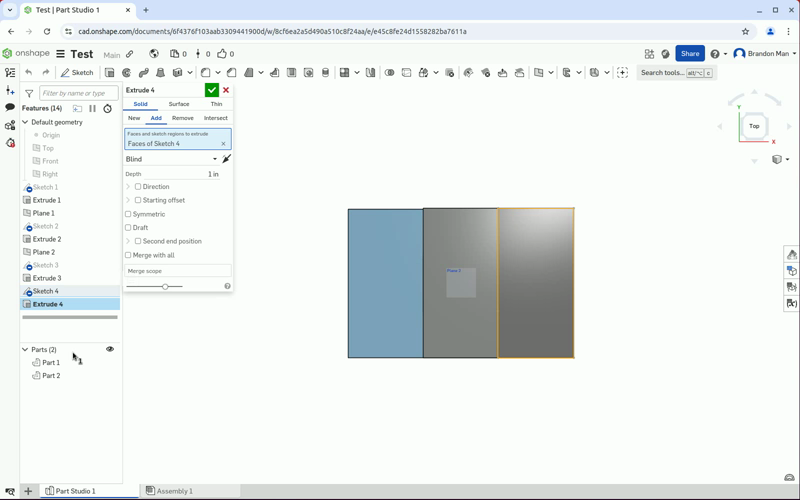
mouse_move(143, 106)
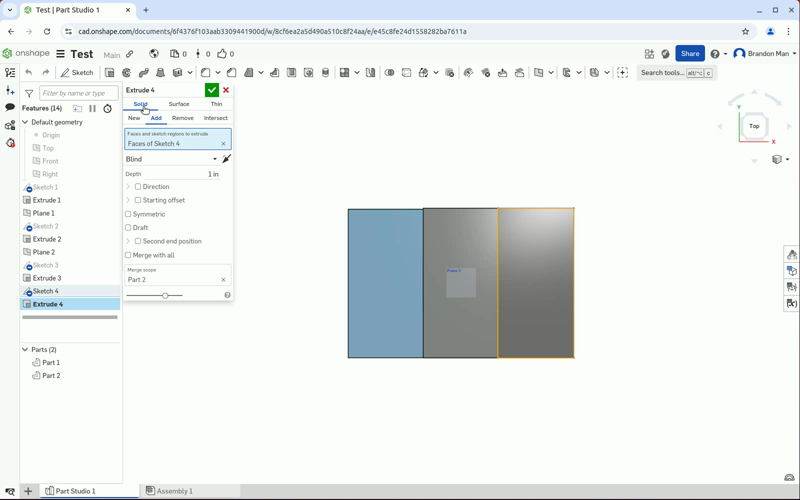
click(143, 106)
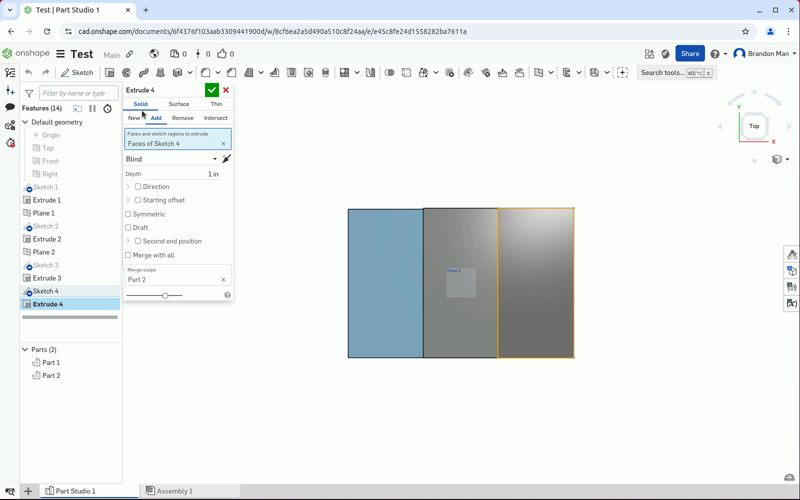
mouse_move(137, 120)
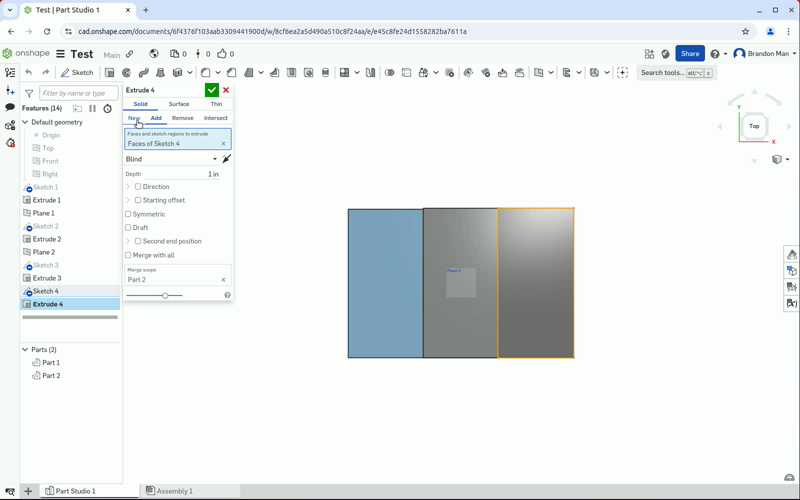
click(137, 120)
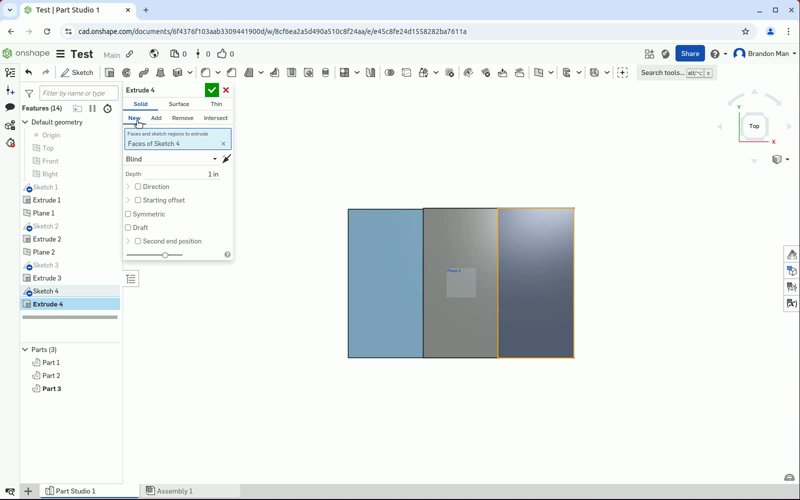
key(tab, 4)
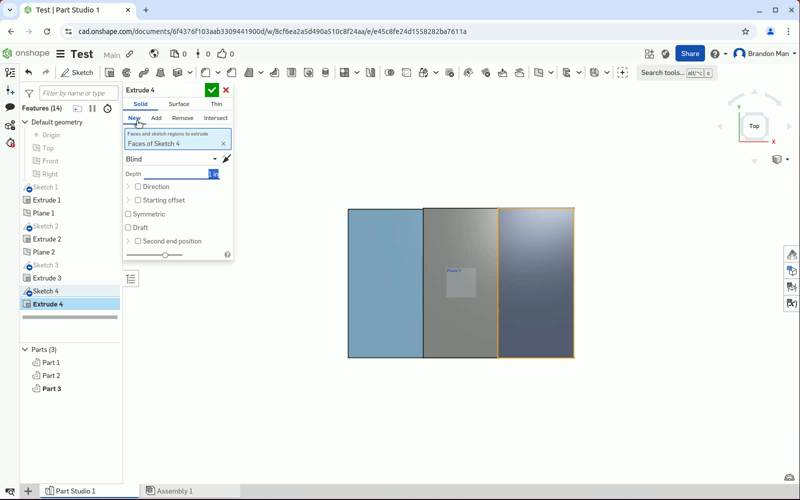
text(7.703)
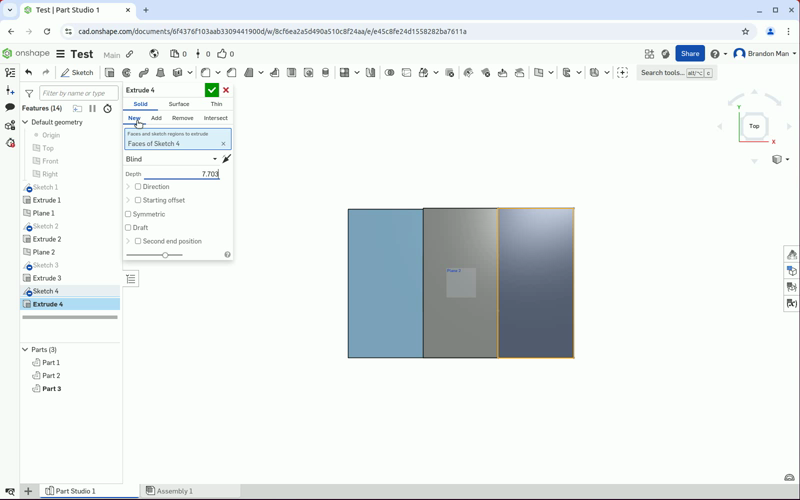
key(enter)
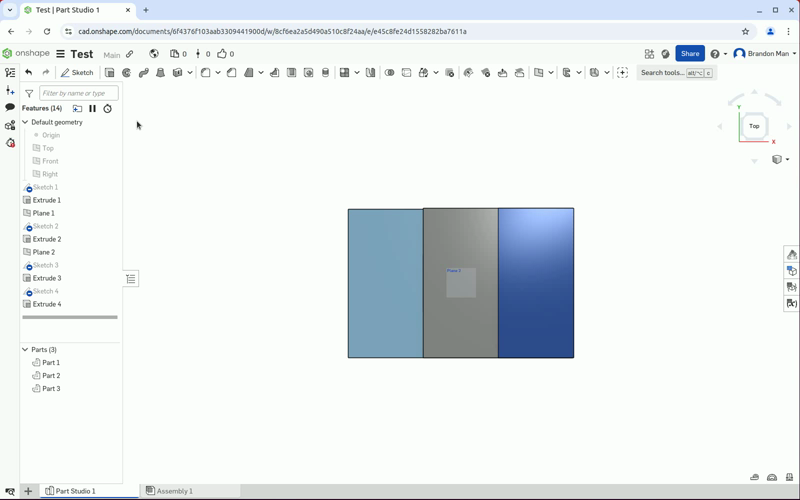
key(shift+h)
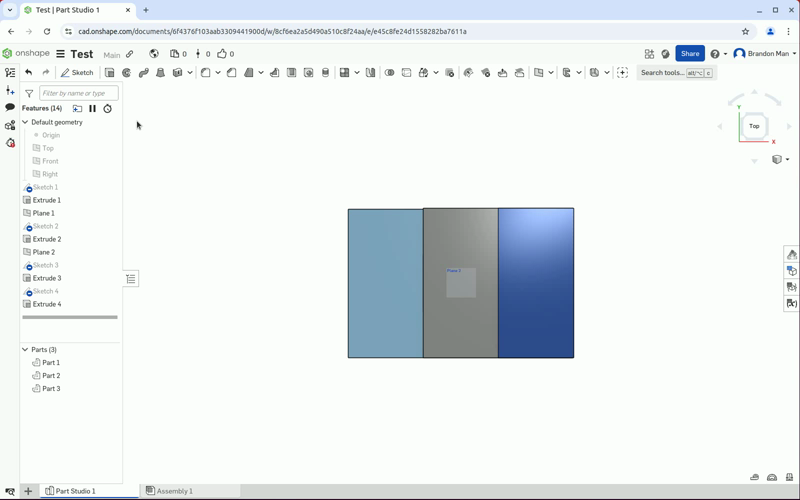
key(shift+h)
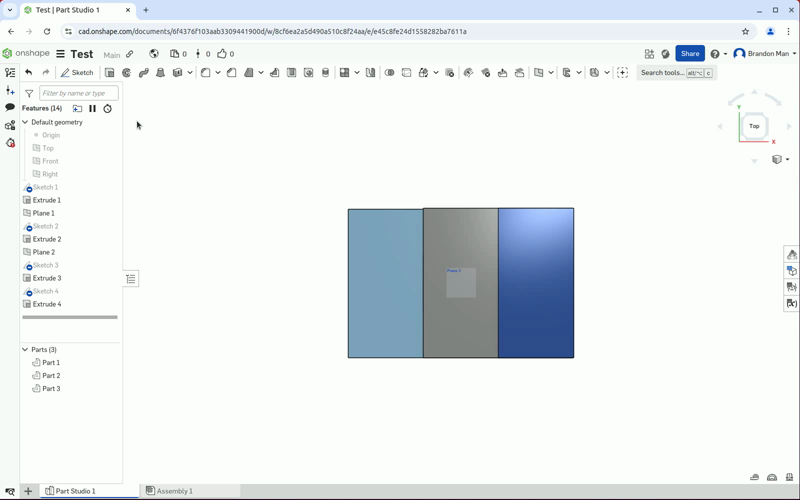
mouse_move(73, 189)
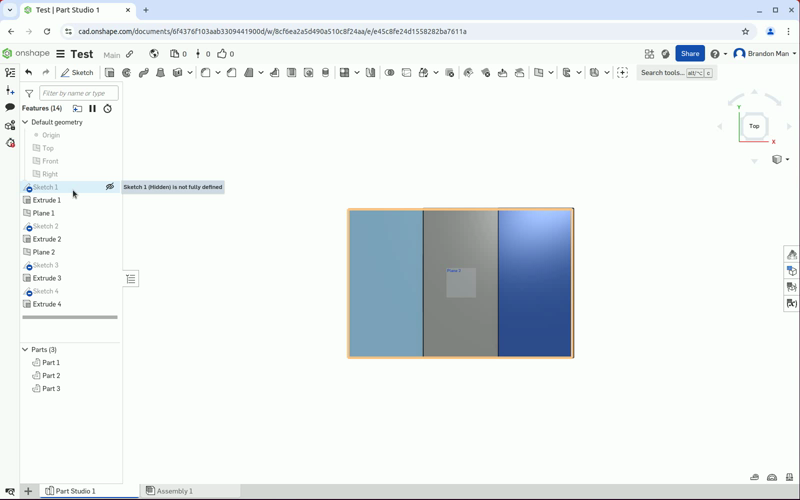
click(73, 189)
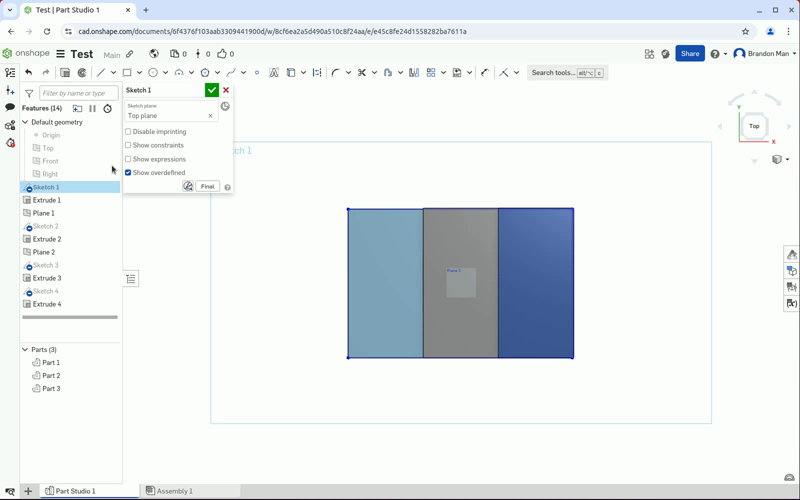
mouse_move(229, 92)
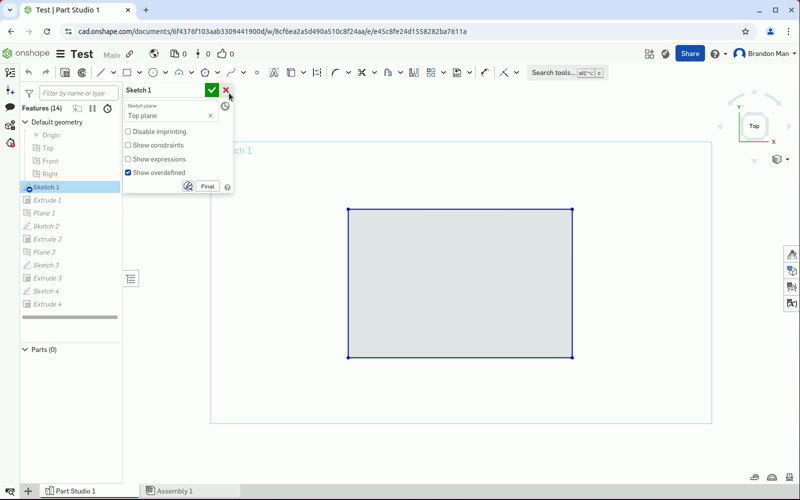
click(229, 92)
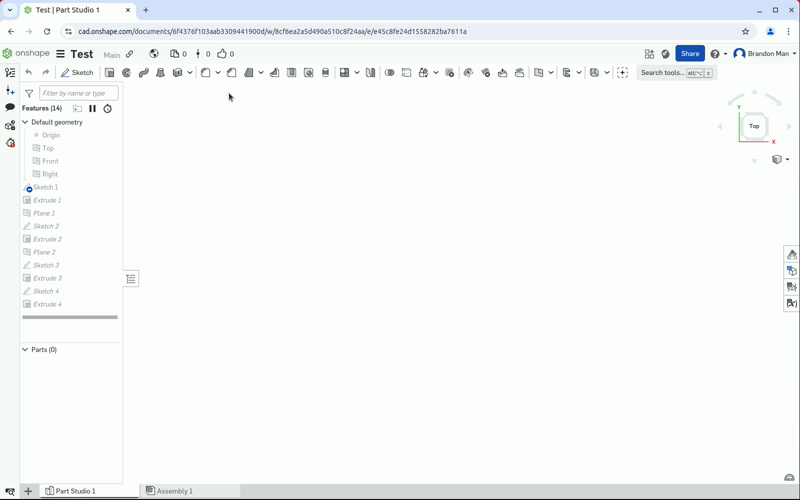
key(shift+s)
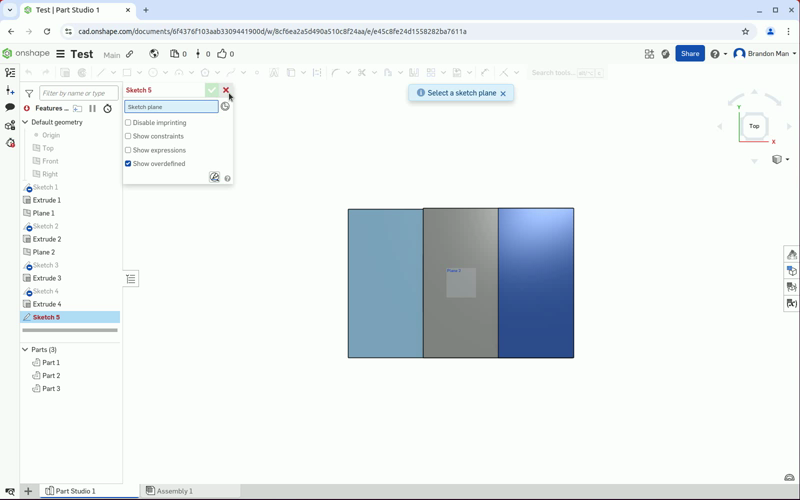
mouse_move(73, 254)
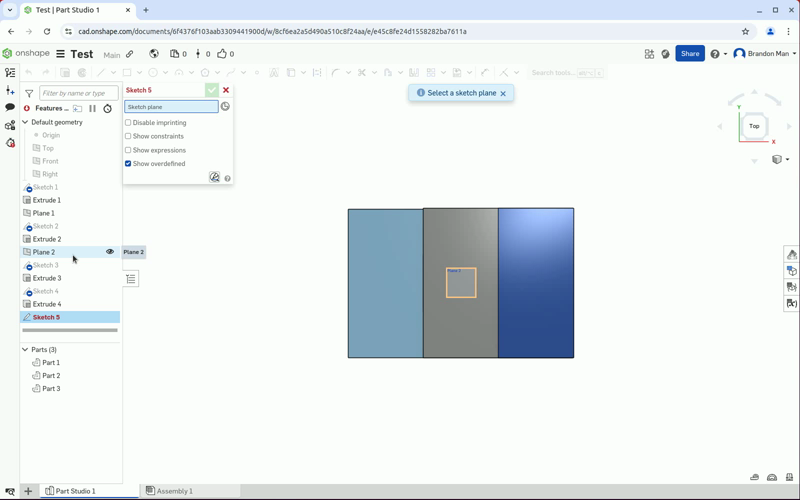
click(73, 254)
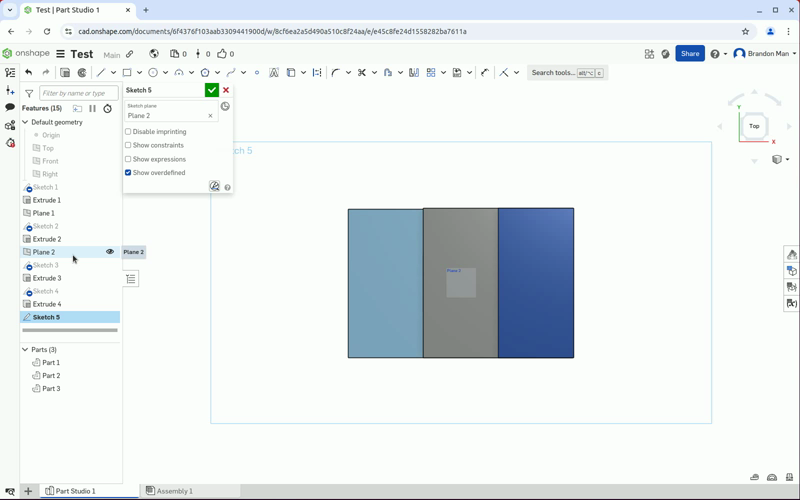
mouse_move(73, 352)
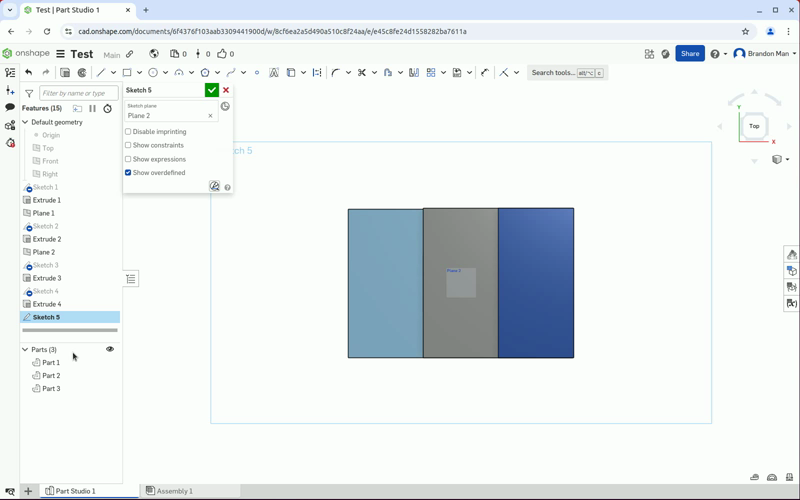
key(y)
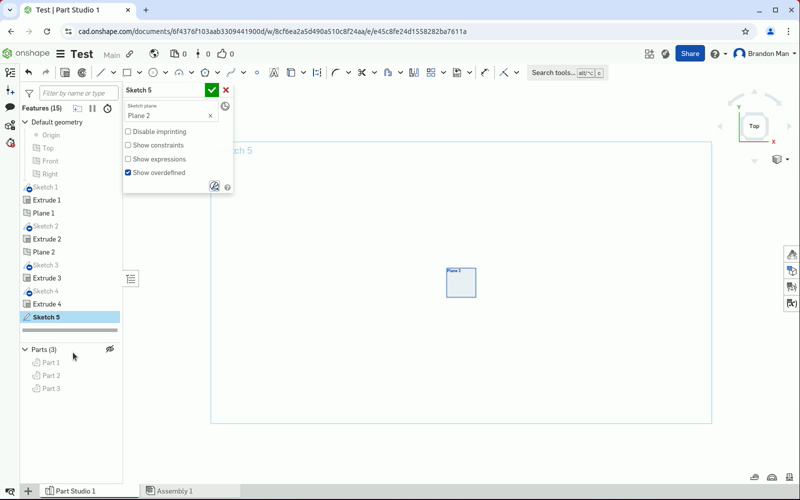
key(l)
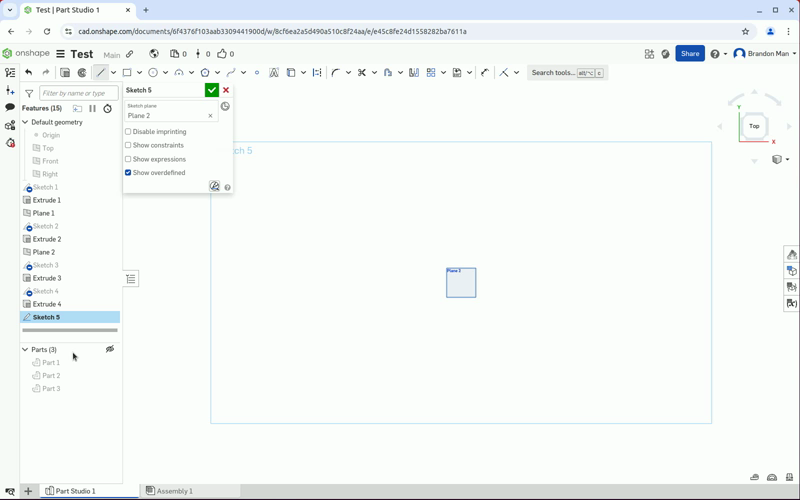
key_down(shift)
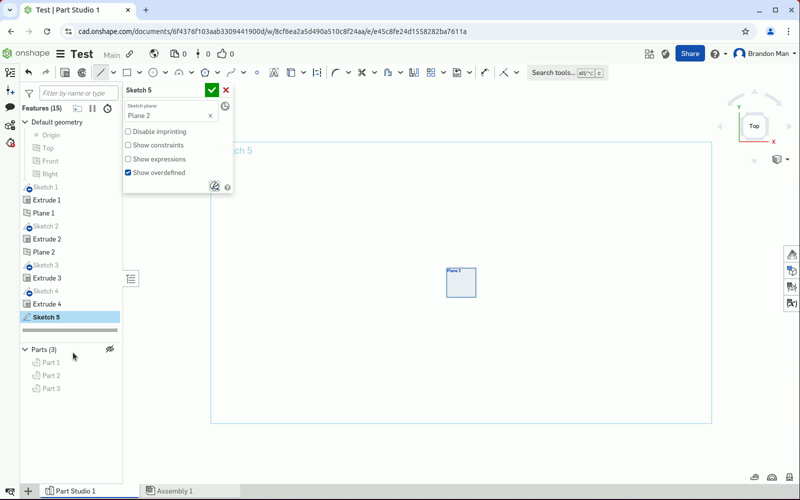
mouse_move(498, 357)
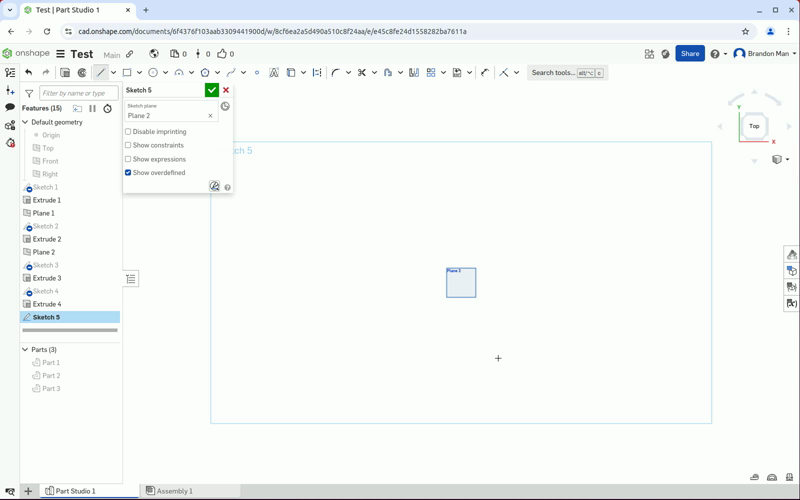
click(498, 357)
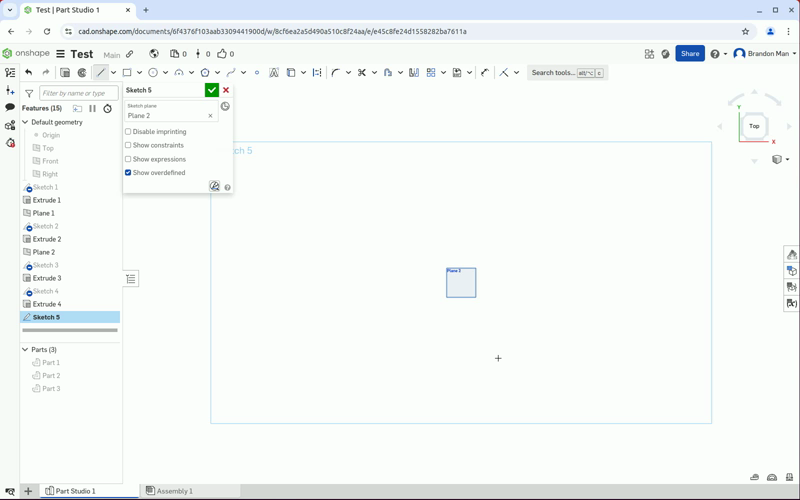
key_up(shift)
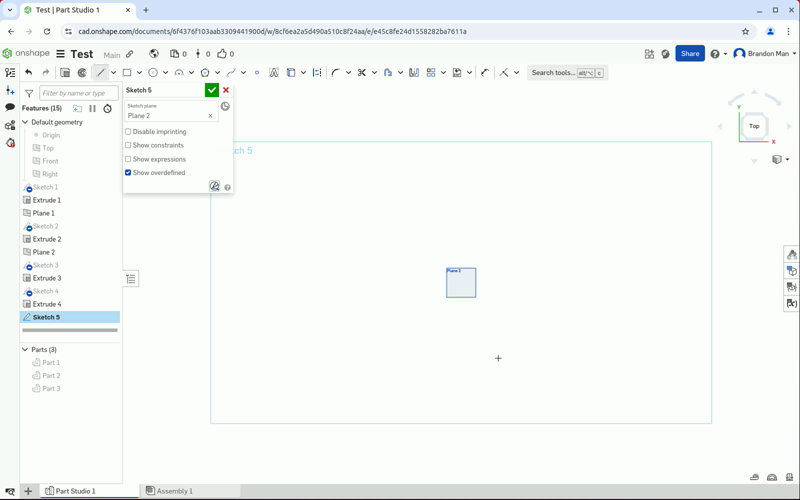
key_down(shift)
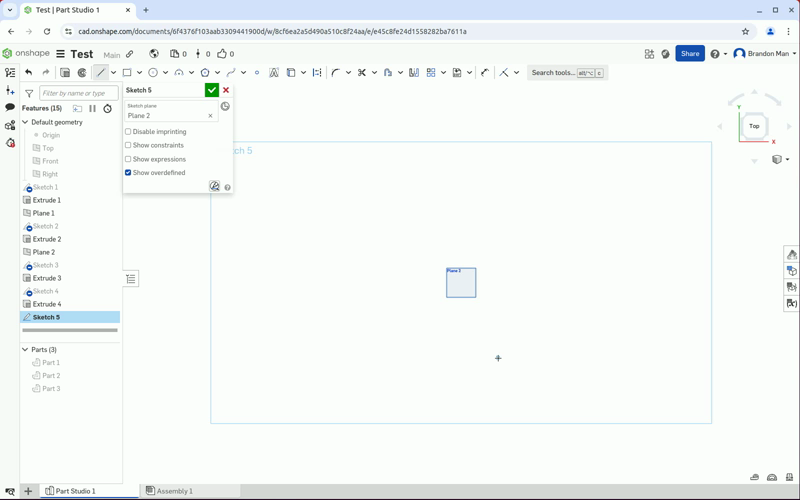
mouse_move(573, 357)
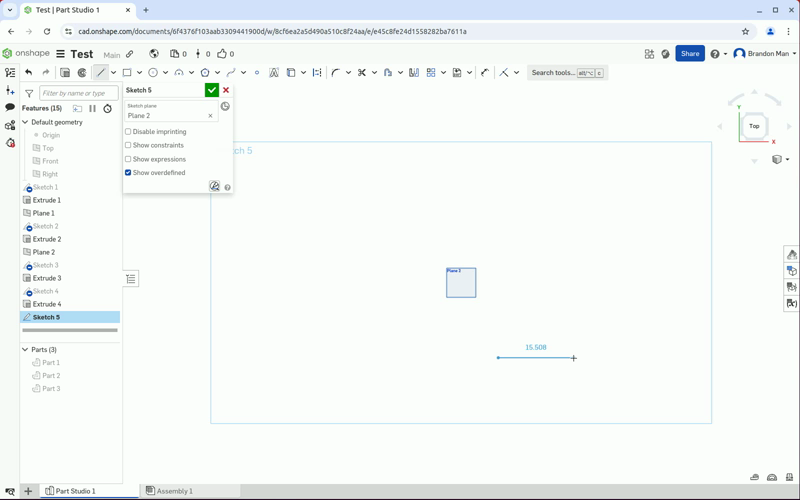
click(573, 357)
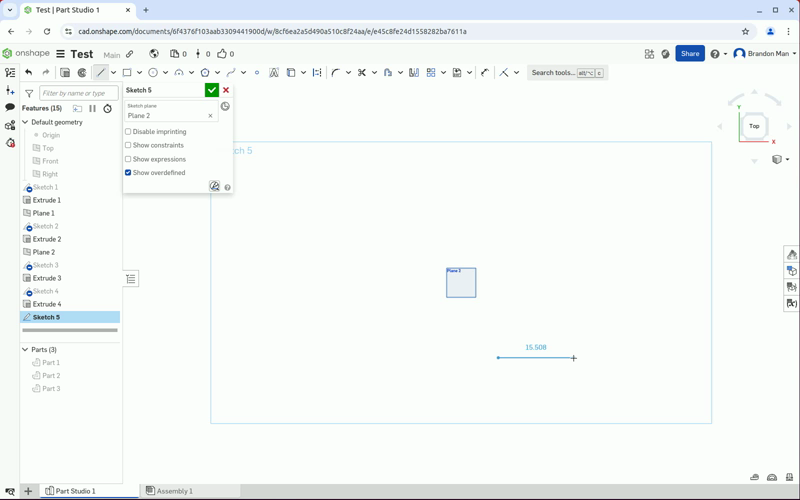
key_up(shift)
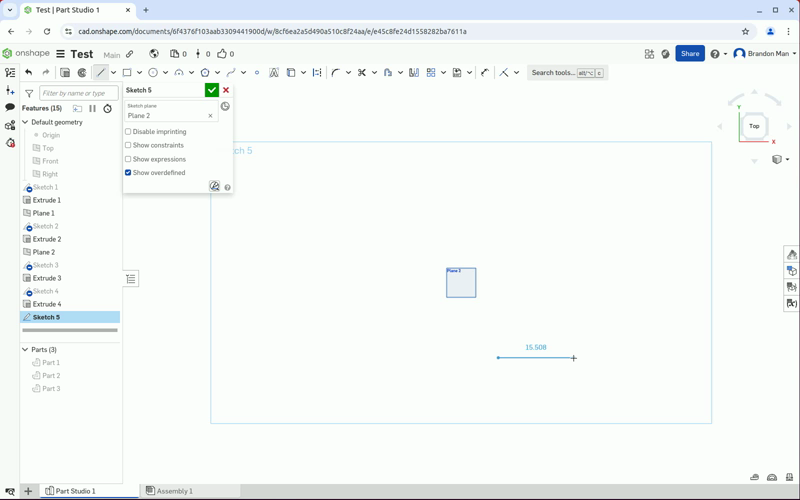
key_down(shift)
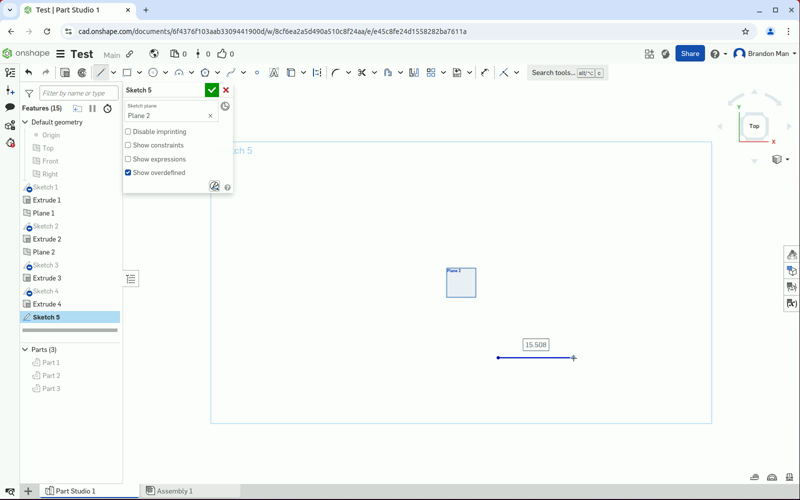
mouse_move(573, 208)
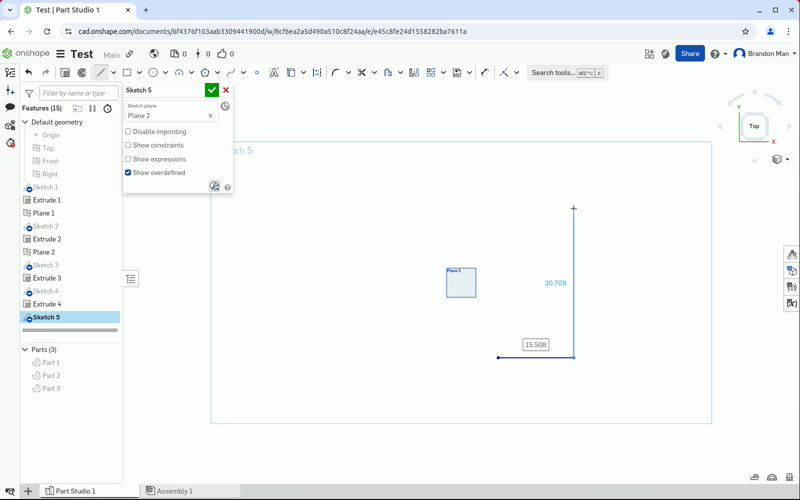
click(573, 208)
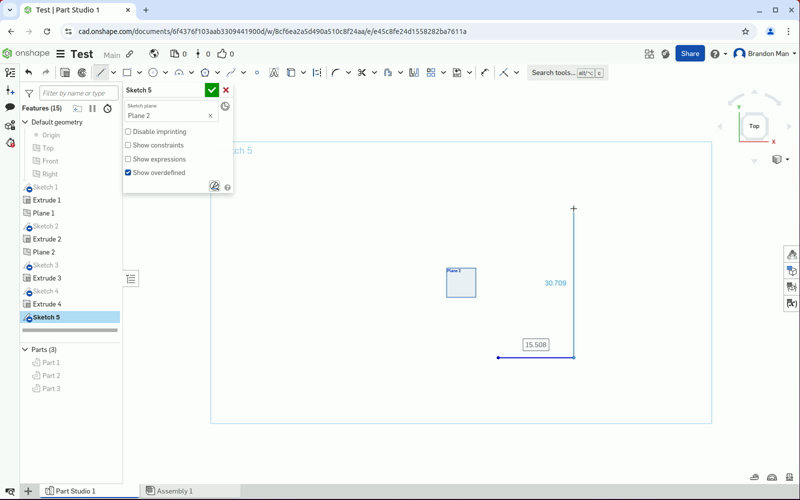
key_up(shift)
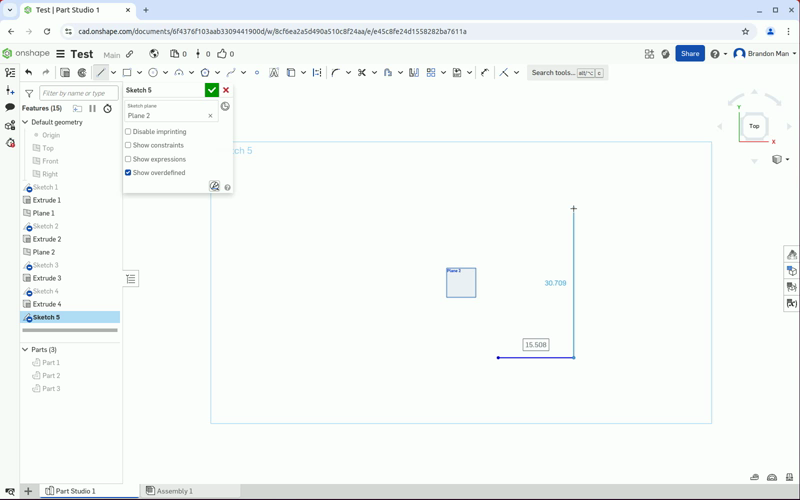
key_down(shift)
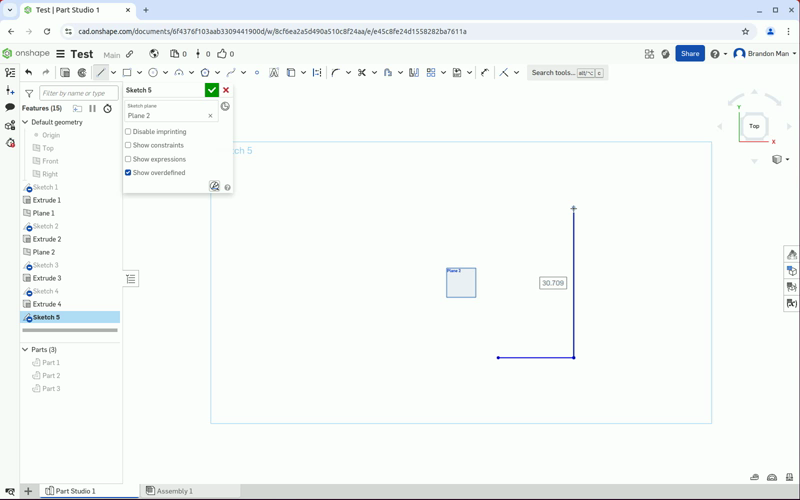
mouse_move(498, 208)
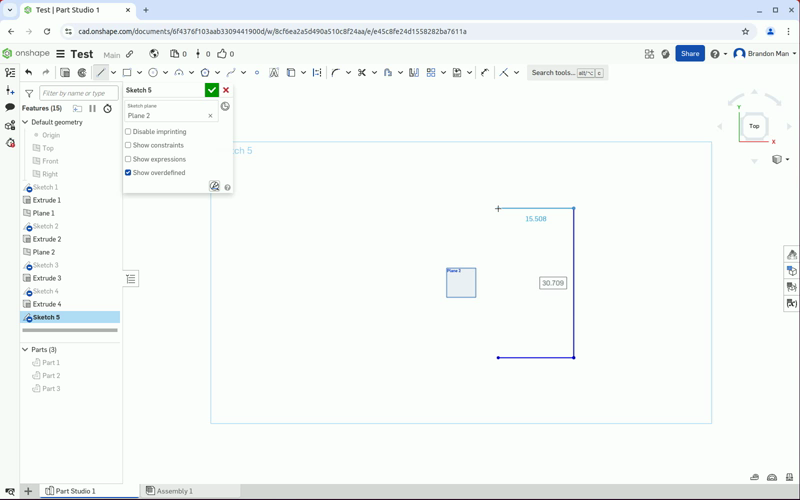
click(498, 208)
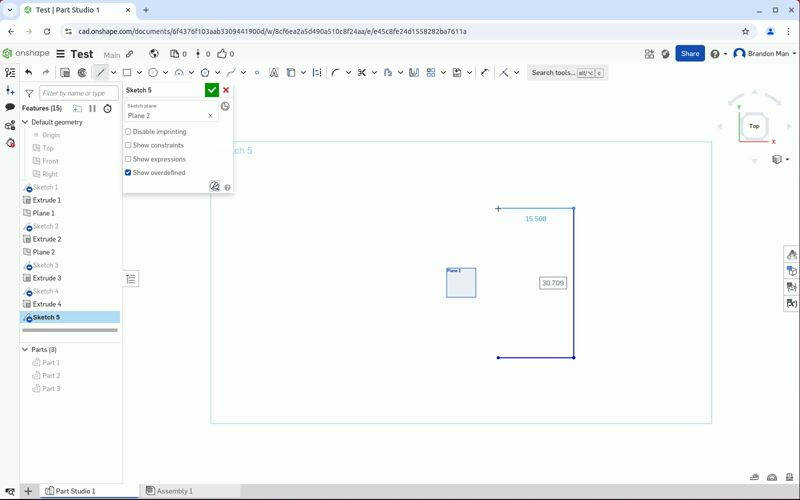
key_up(shift)
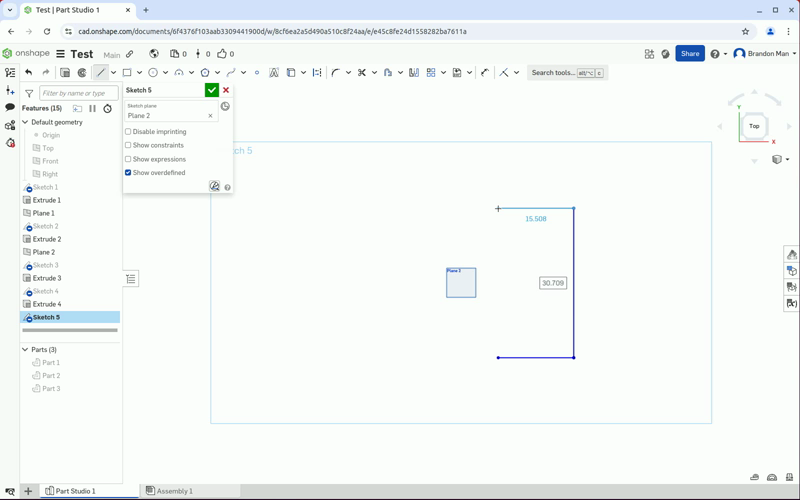
key_down(shift)
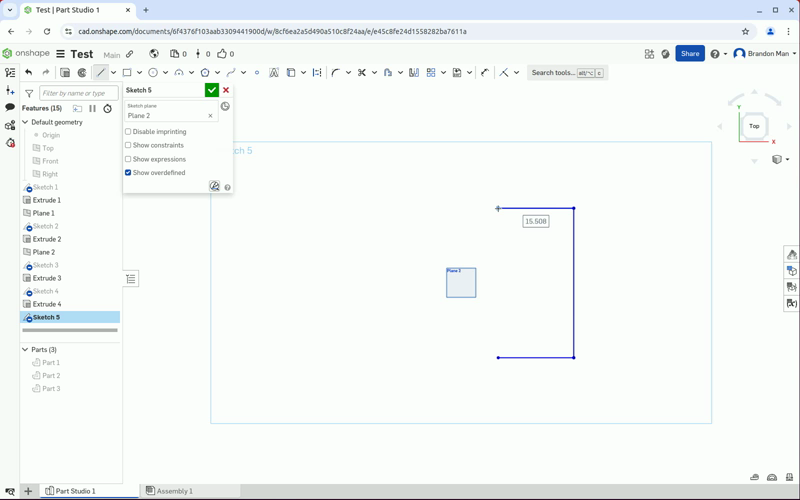
mouse_move(528, 208)
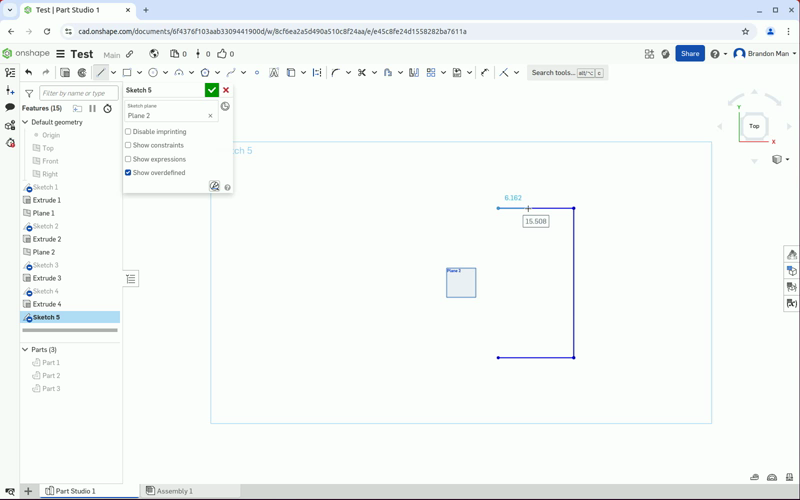
mouse_move(498, 255)
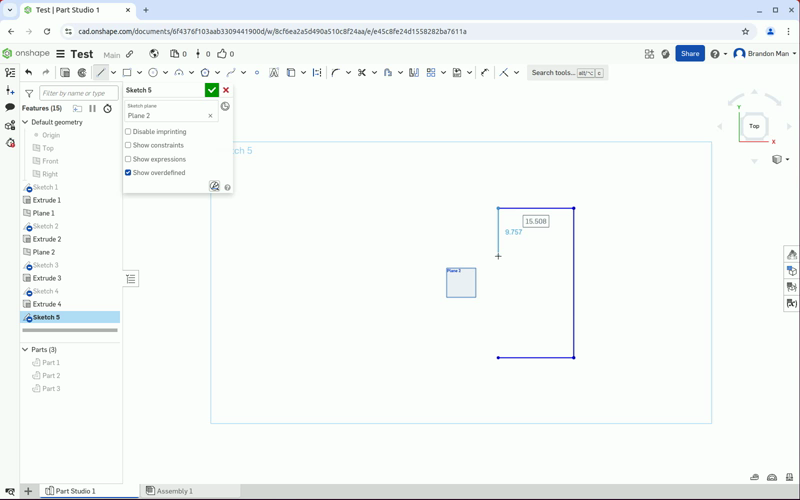
click(498, 255)
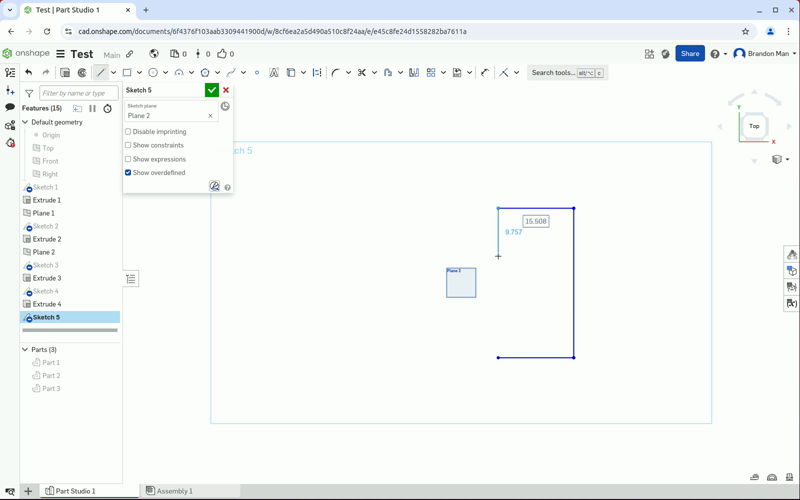
key_up(shift)
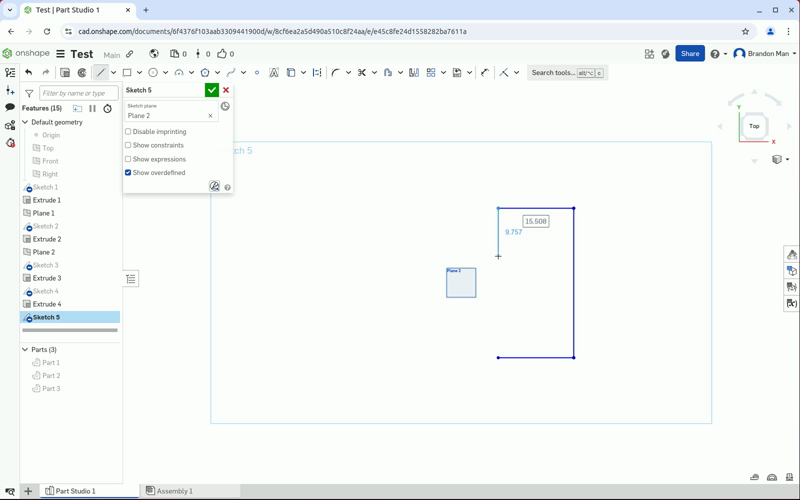
key_down(shift)
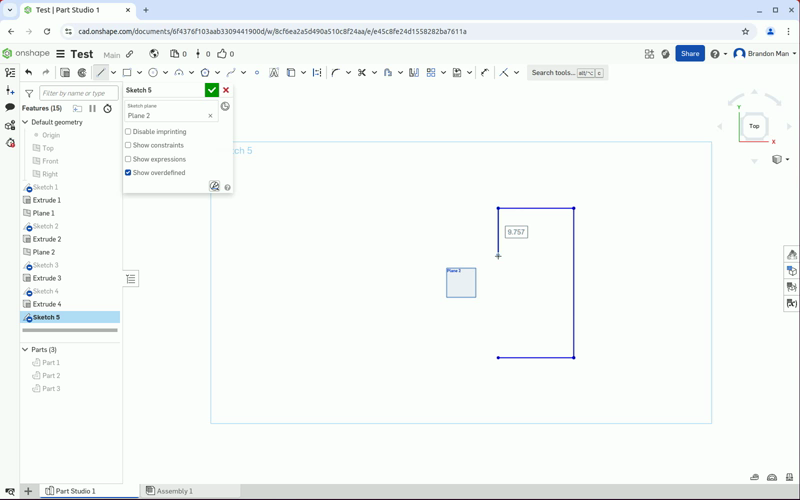
mouse_move(528, 255)
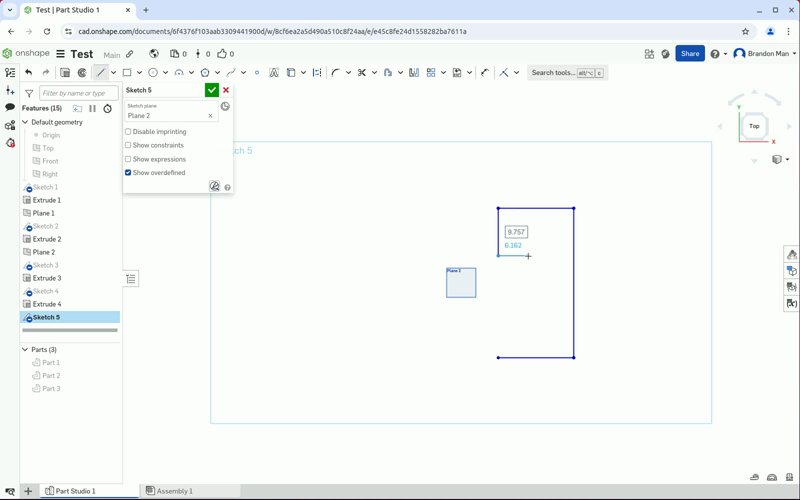
mouse_move(498, 310)
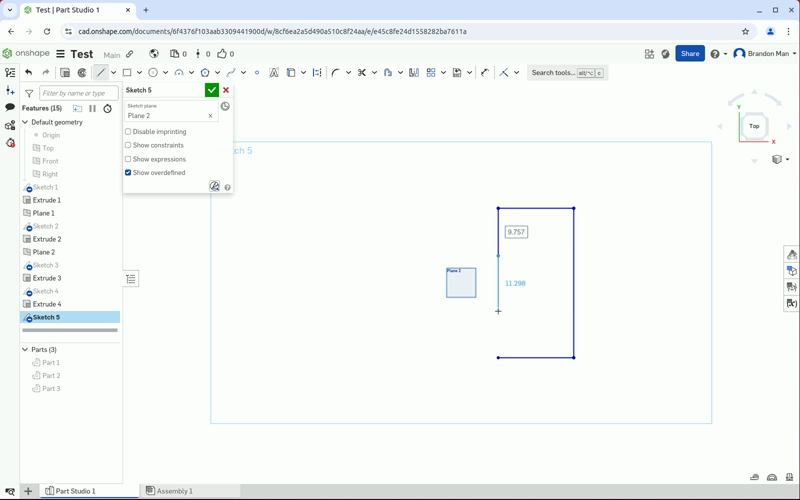
click(498, 310)
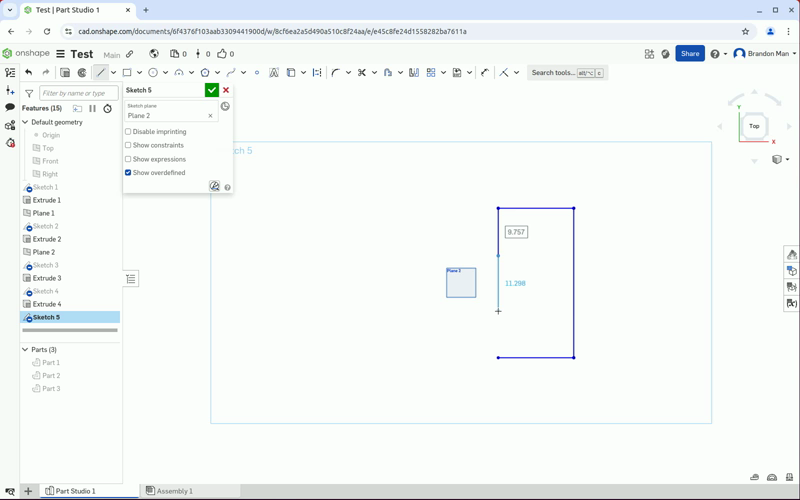
key_up(shift)
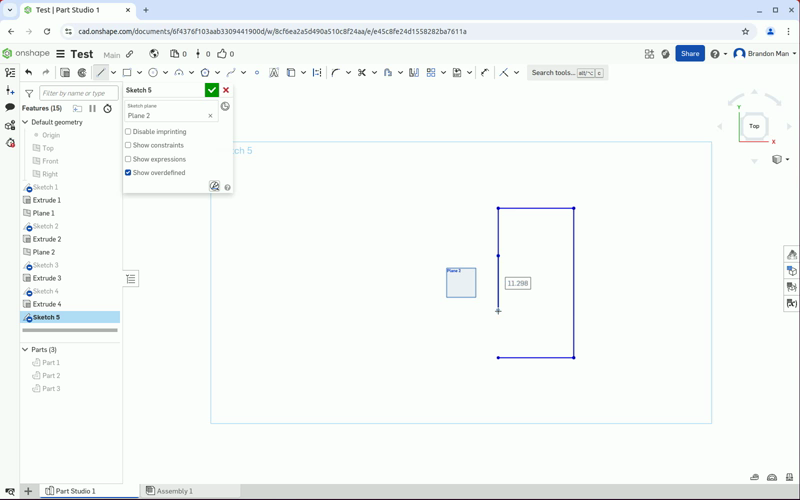
mouse_move(528, 310)
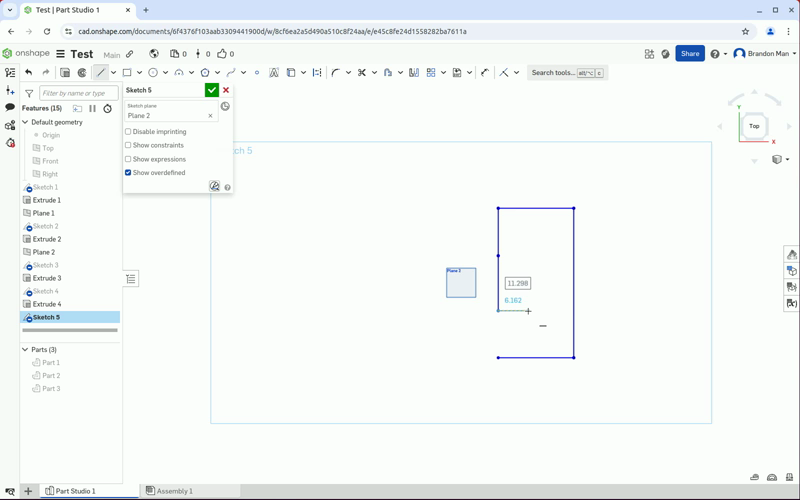
key_down(shift)
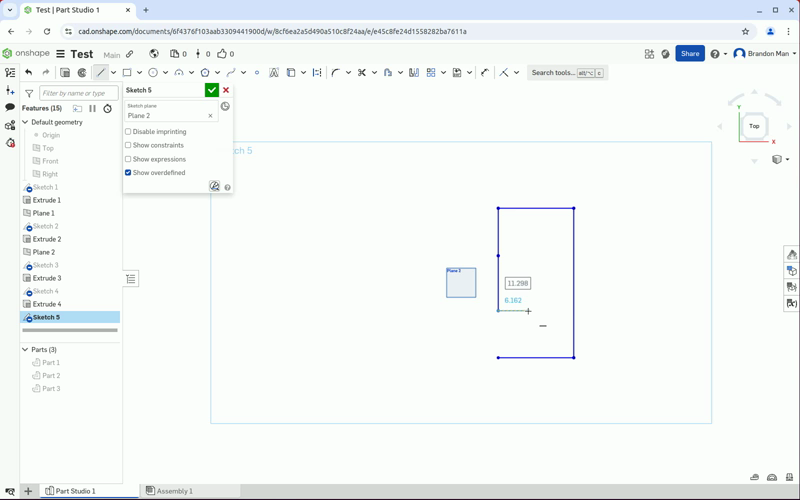
mouse_move(498, 357)
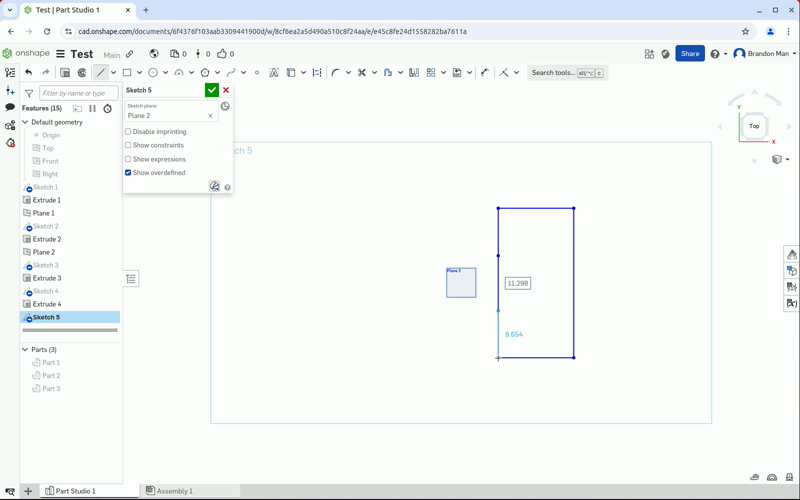
key_up(shift)
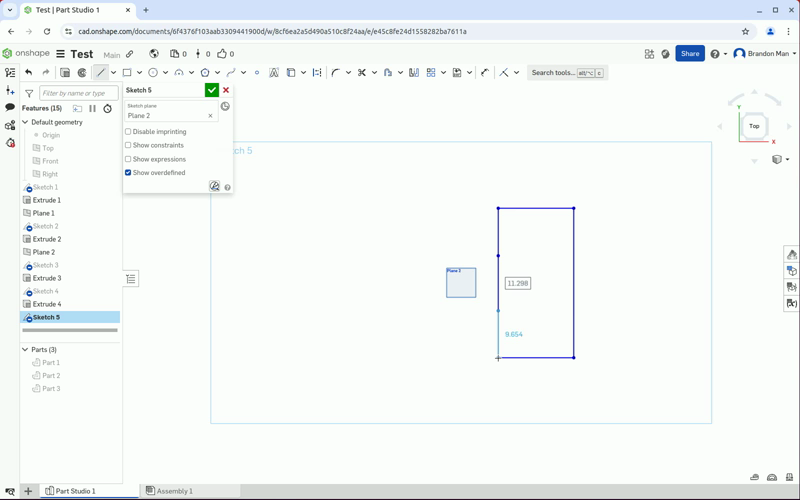
click(498, 357)
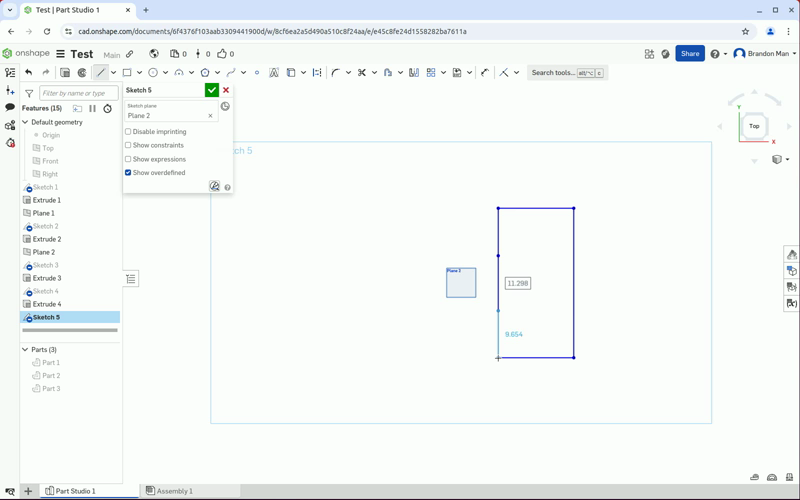
key(esc)
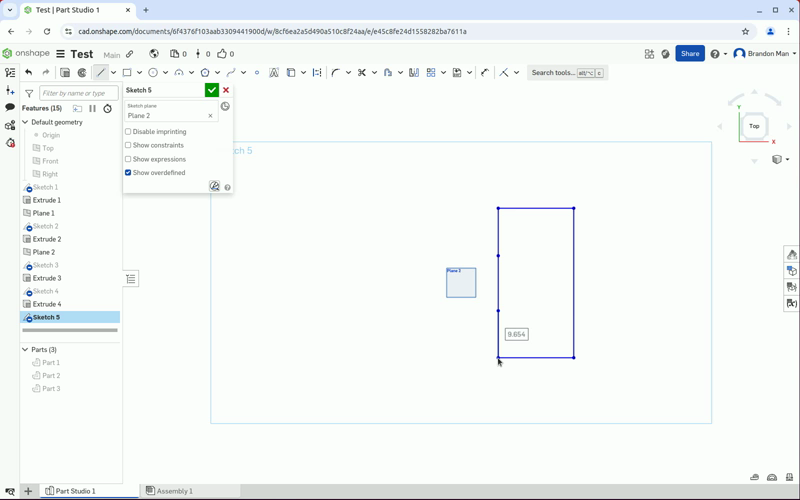
mouse_move(543, 229)
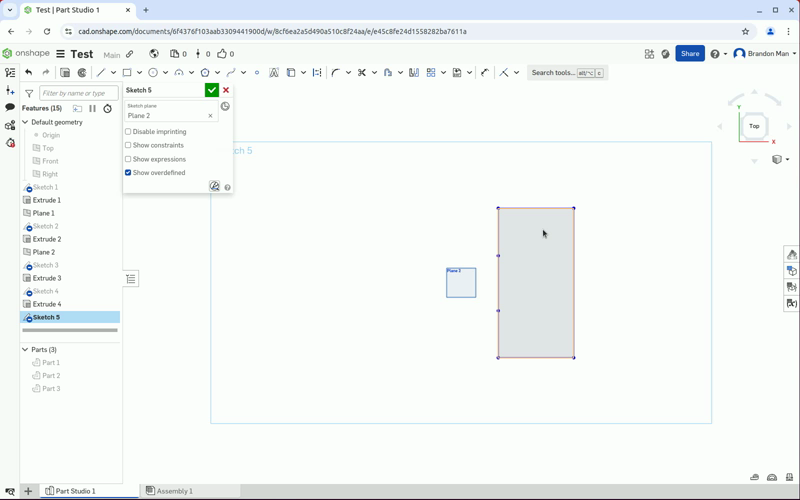
click(543, 229)
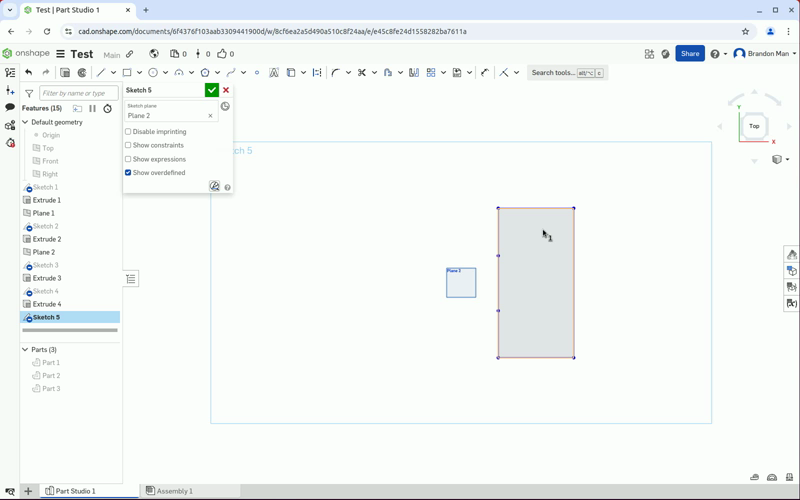
mouse_move(73, 352)
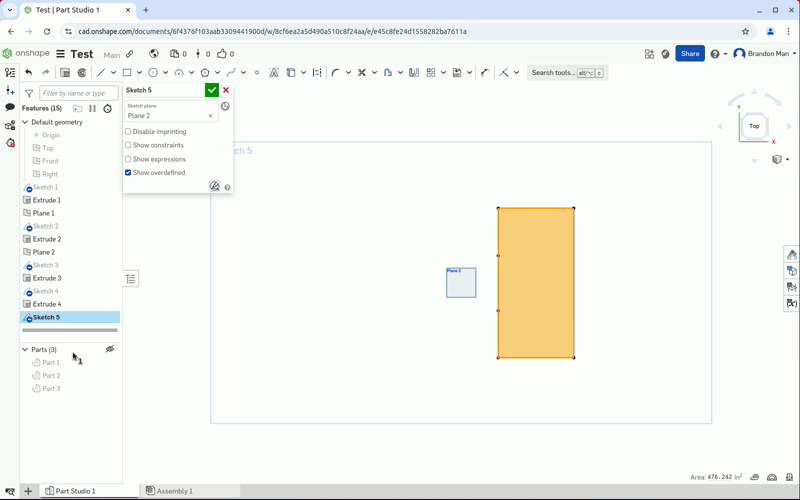
key(shift+y)
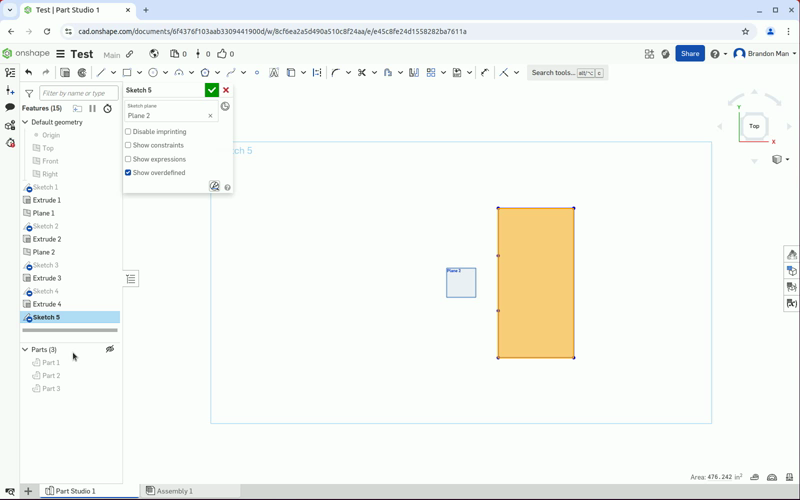
key(shift+e)
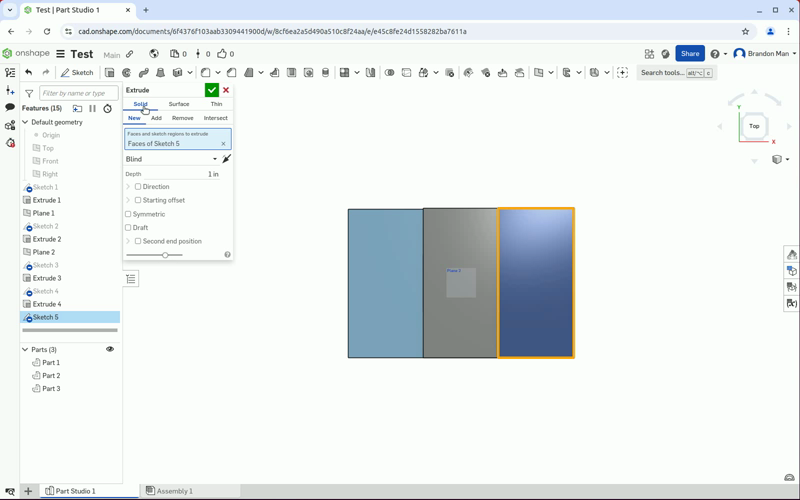
mouse_move(143, 106)
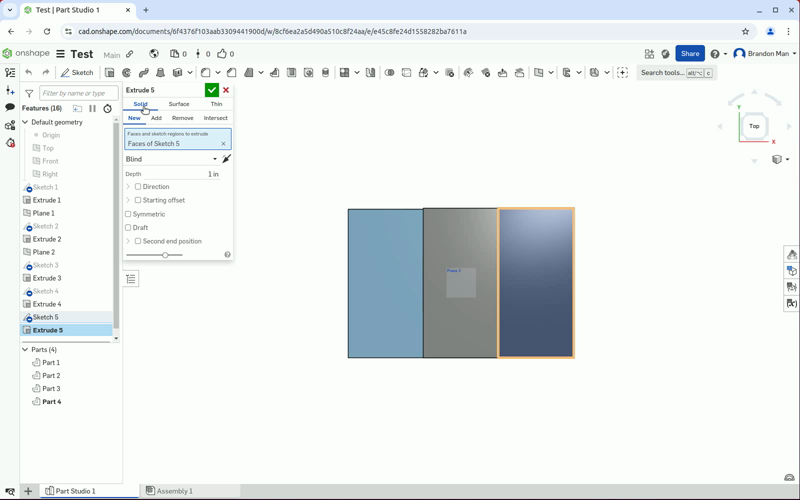
click(143, 106)
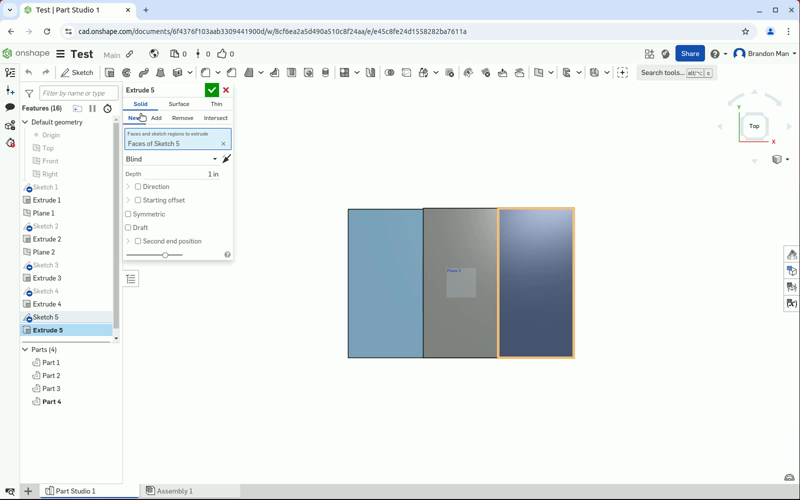
mouse_move(137, 120)
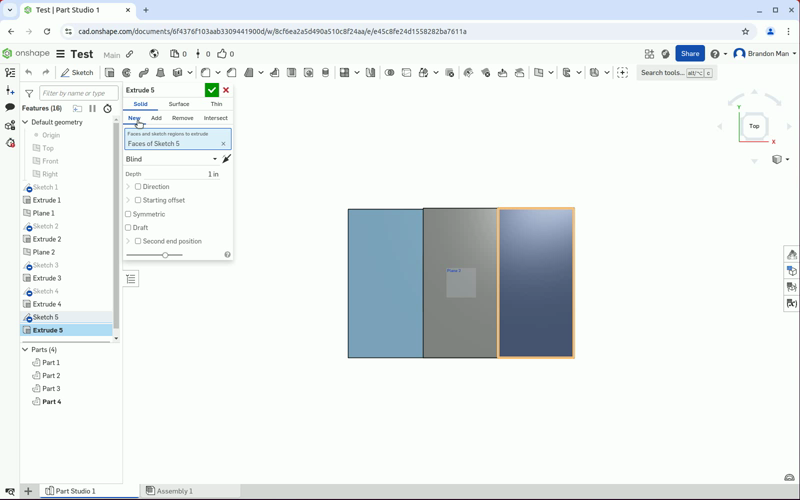
click(137, 120)
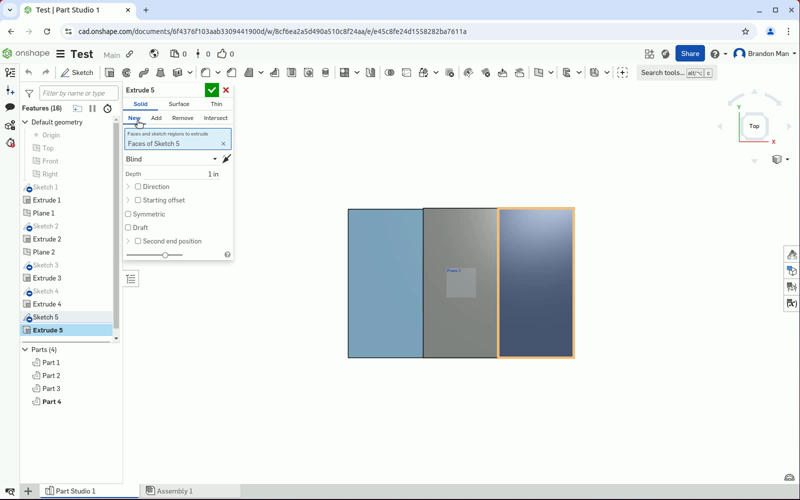
key(tab, 4)
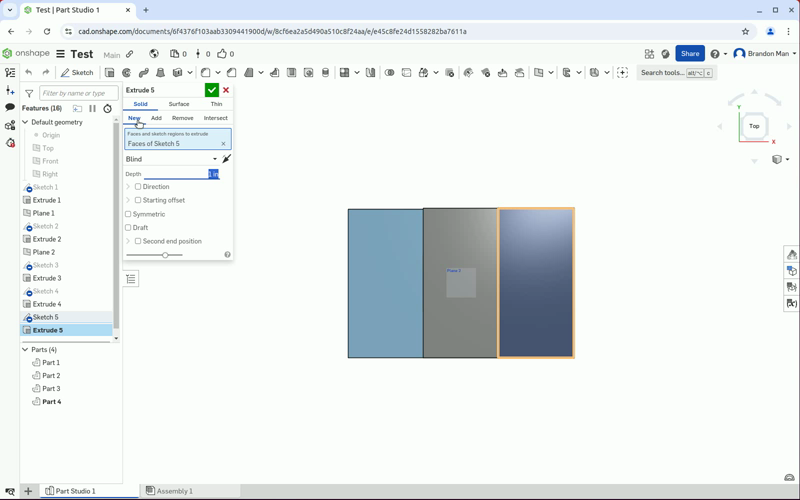
text(7.703)
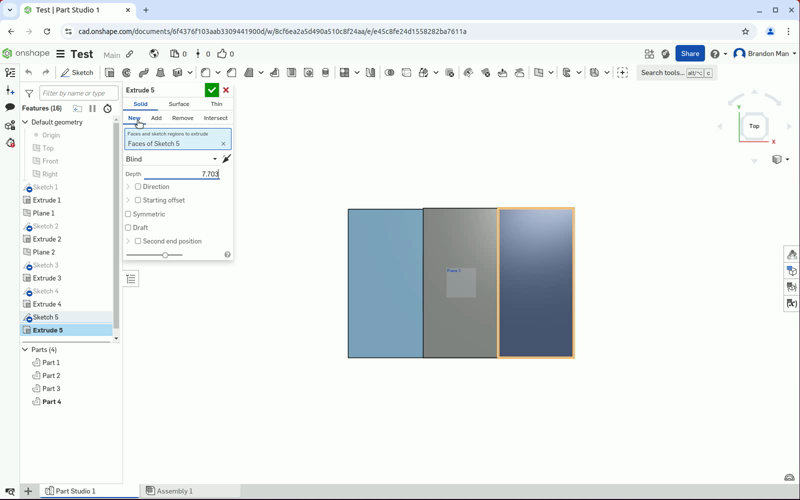
key(enter)
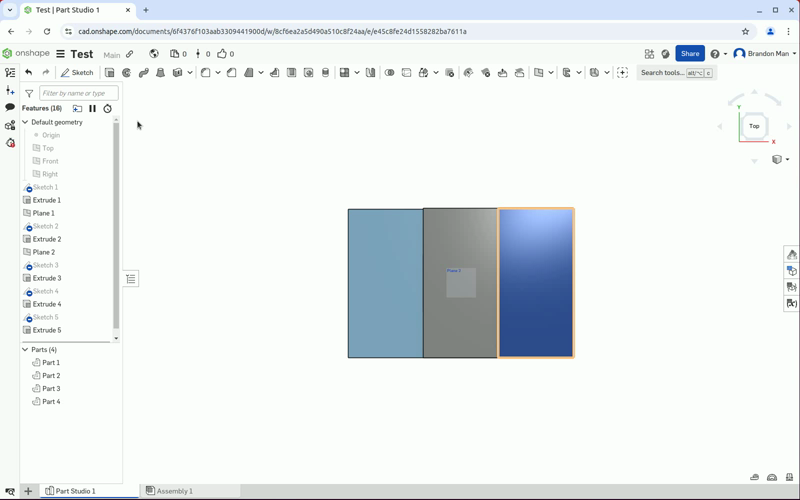
key(shift+h)
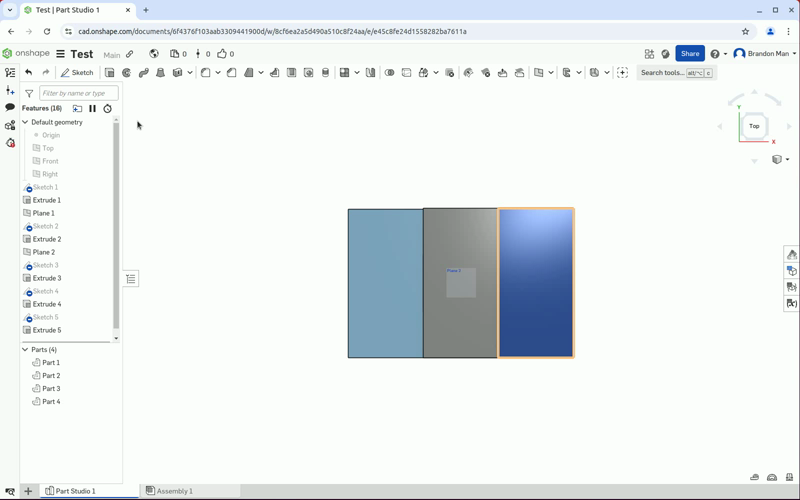
key(shift+h)
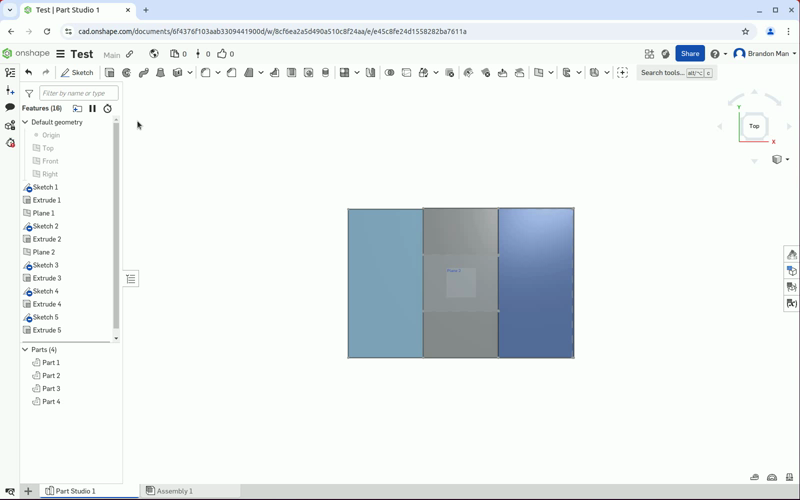
key(shift+7)
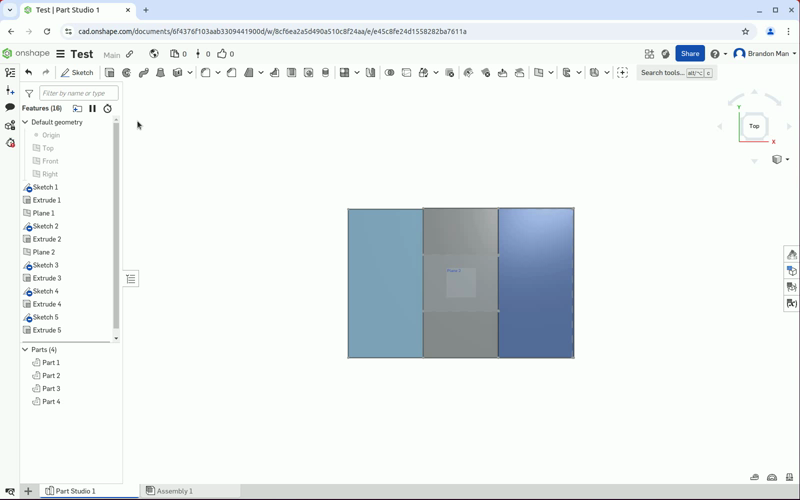
key(up, 3)
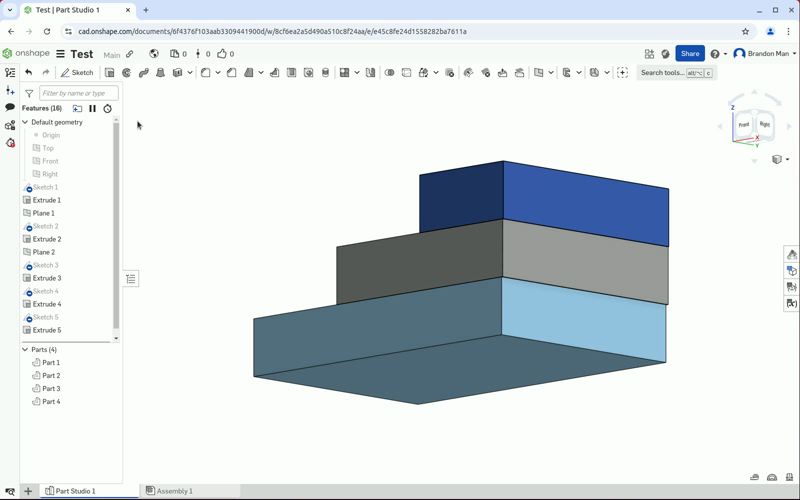
key(left, 3)
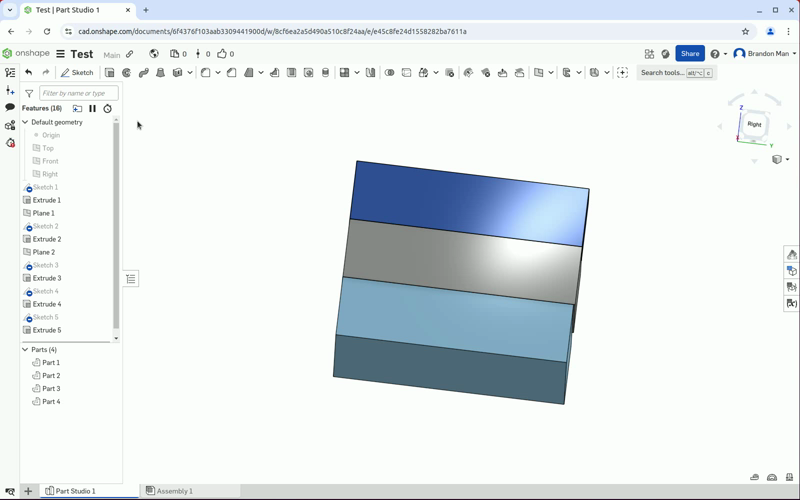
key(right, 3)
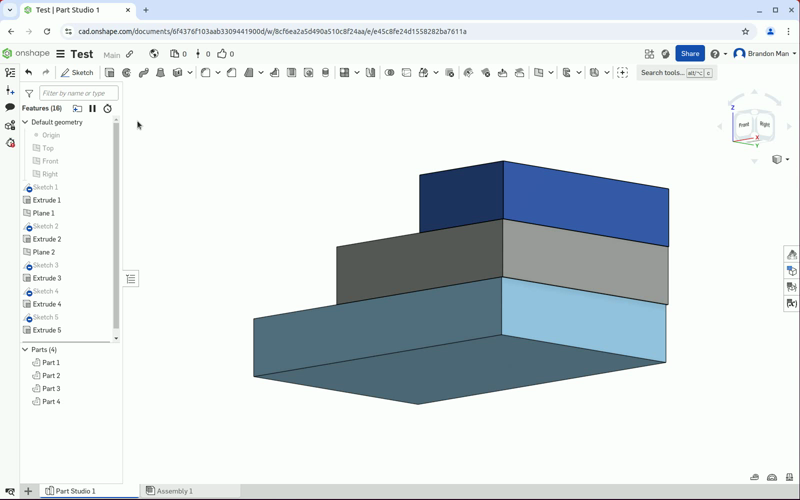
key(down, 3)
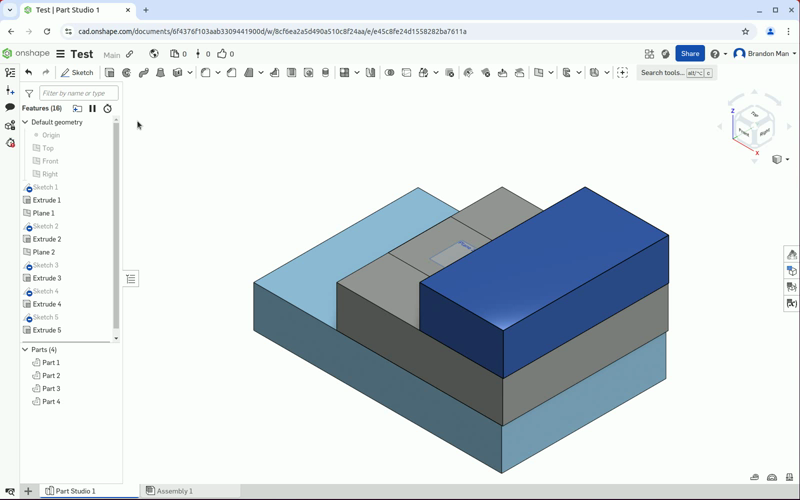
mouse_move(69, 189)
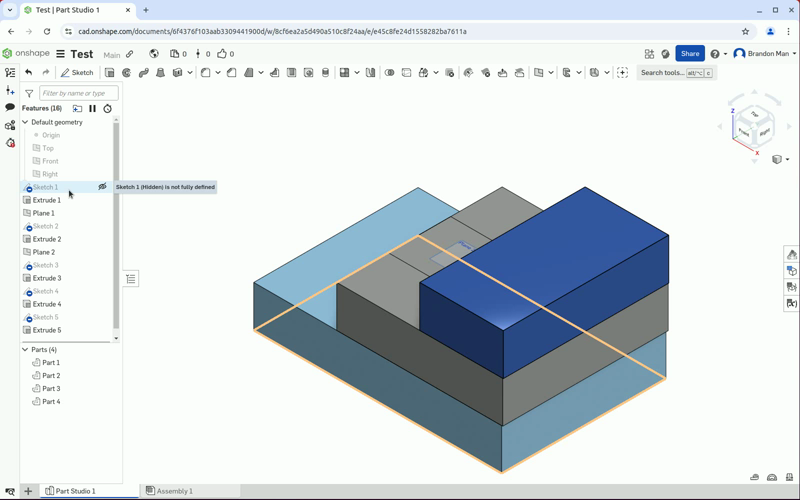
click(69, 189)